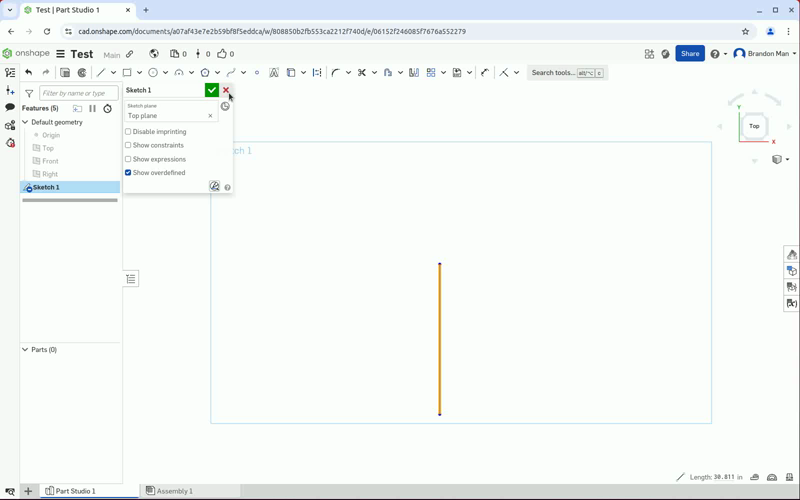
key(shift+h)
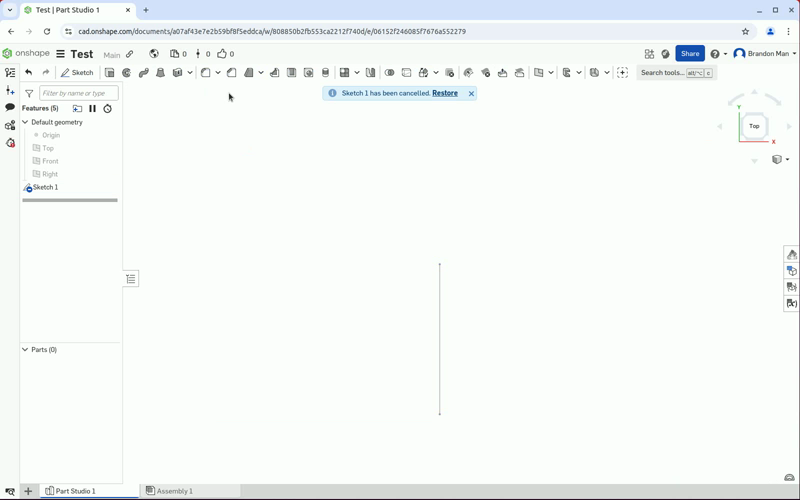
key(shift+s)
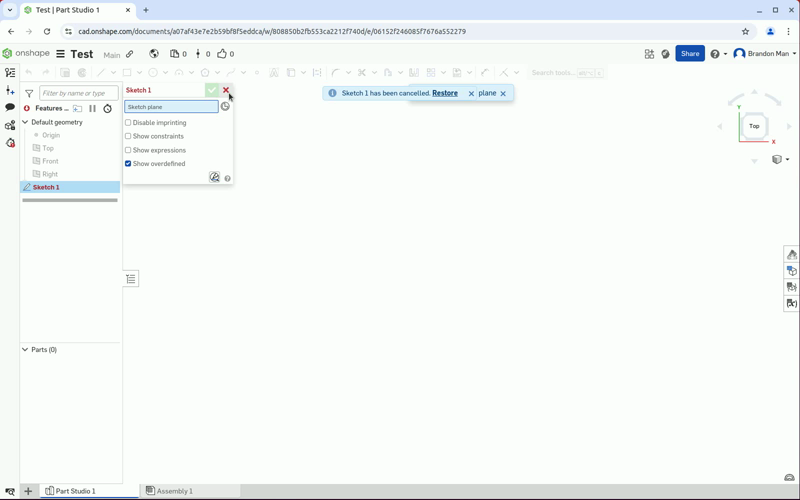
mouse_move(73, 150)
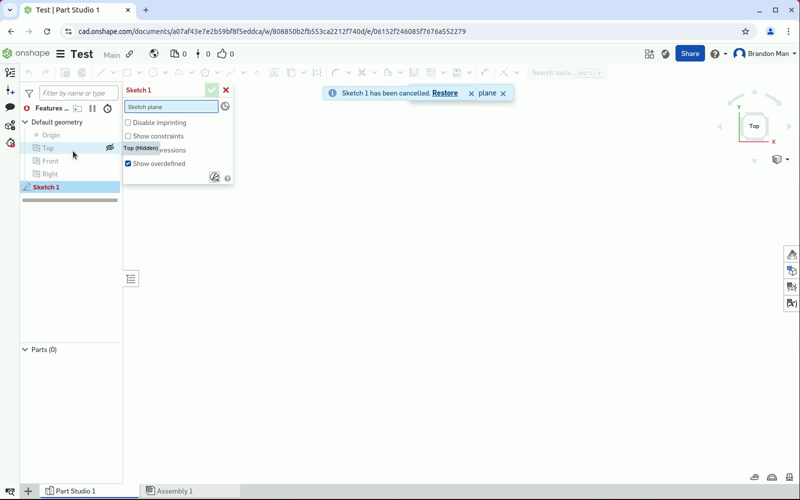
click(73, 150)
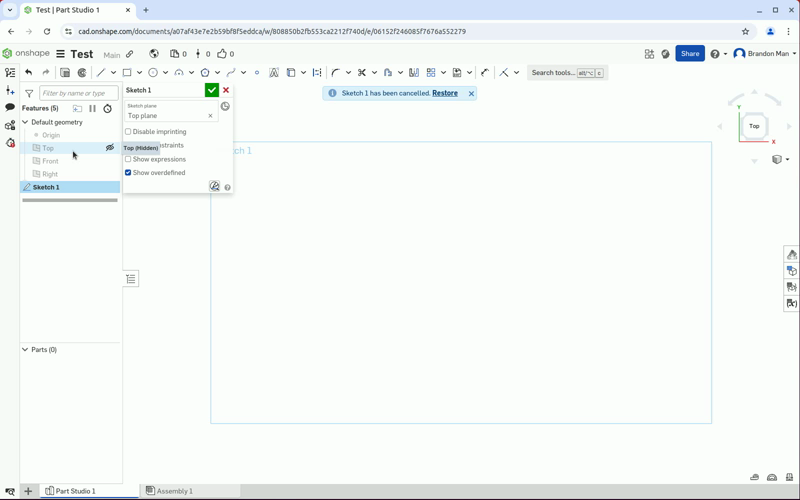
mouse_move(73, 352)
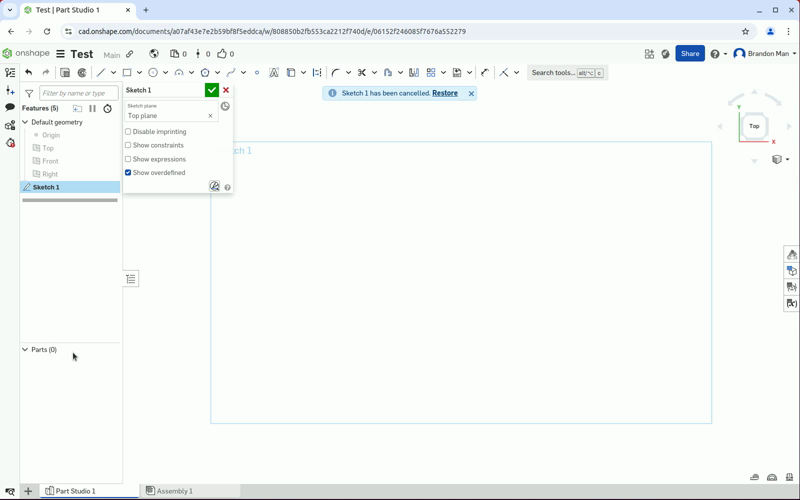
key(y)
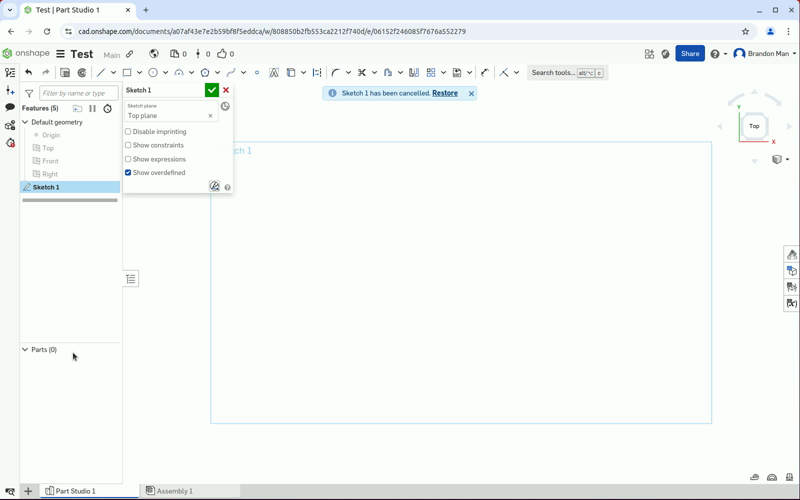
key(l)
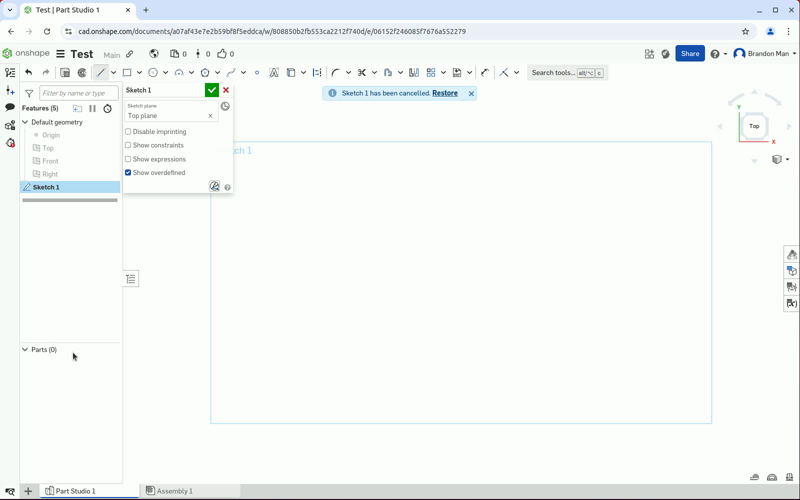
key_down(shift)
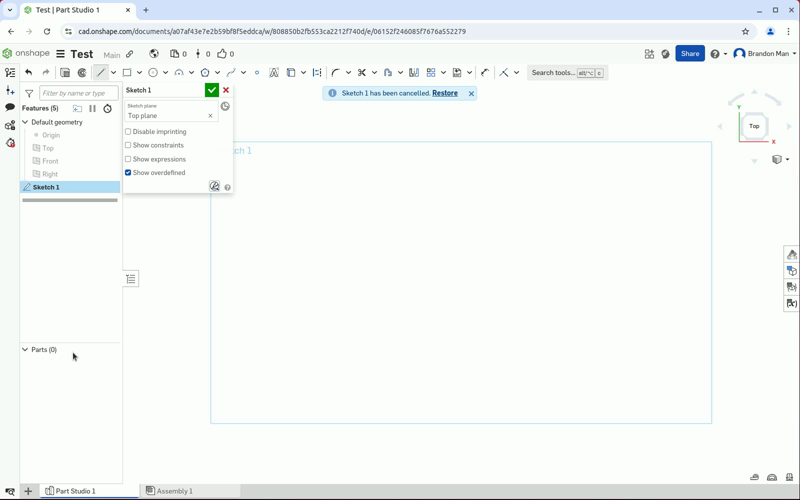
mouse_move(348, 339)
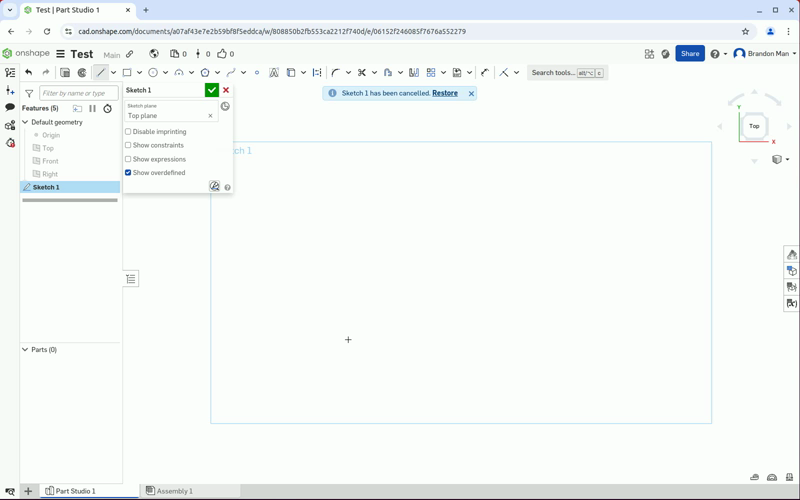
click(348, 339)
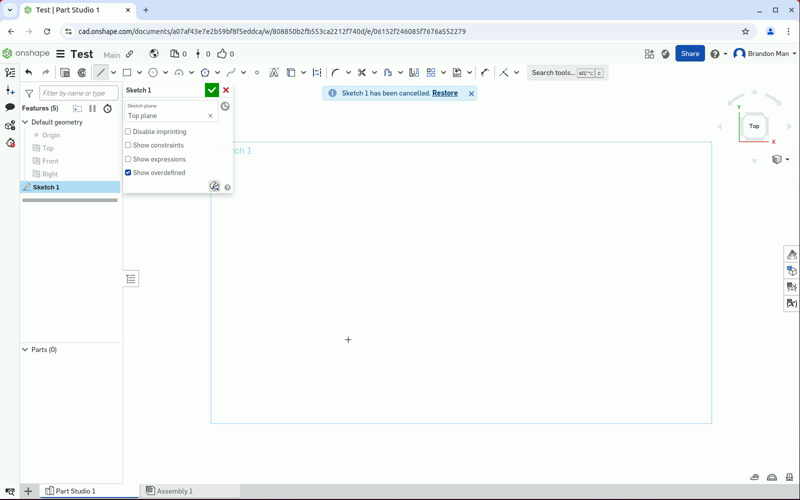
key_up(shift)
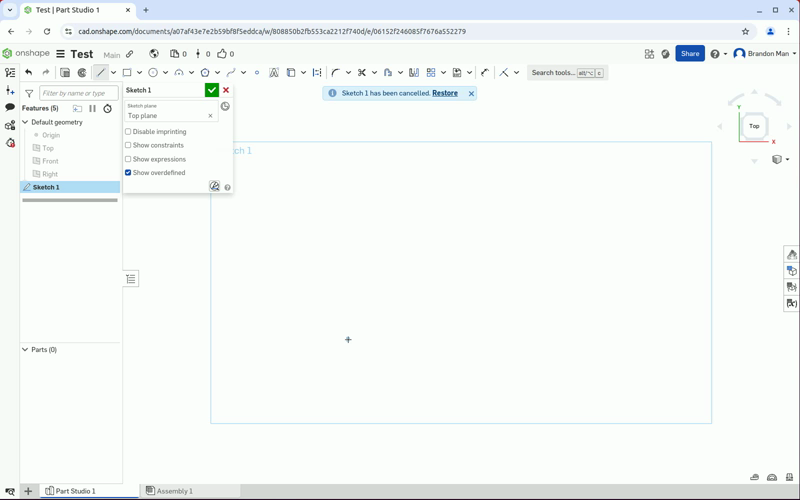
key_down(shift)
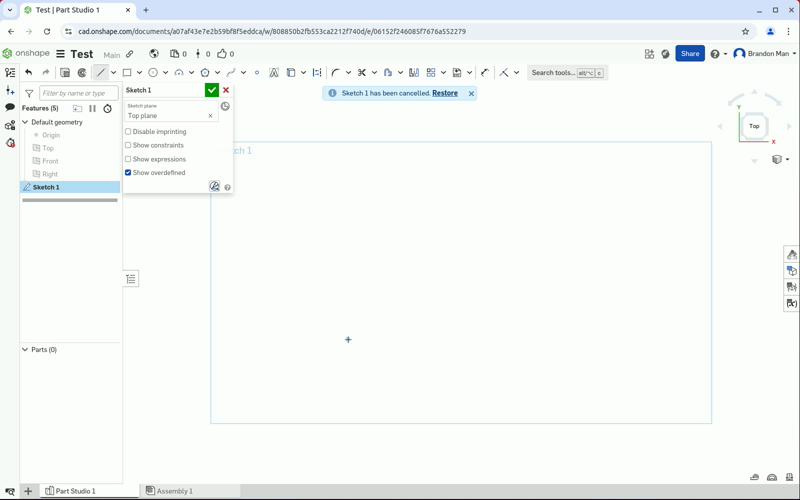
mouse_move(572, 339)
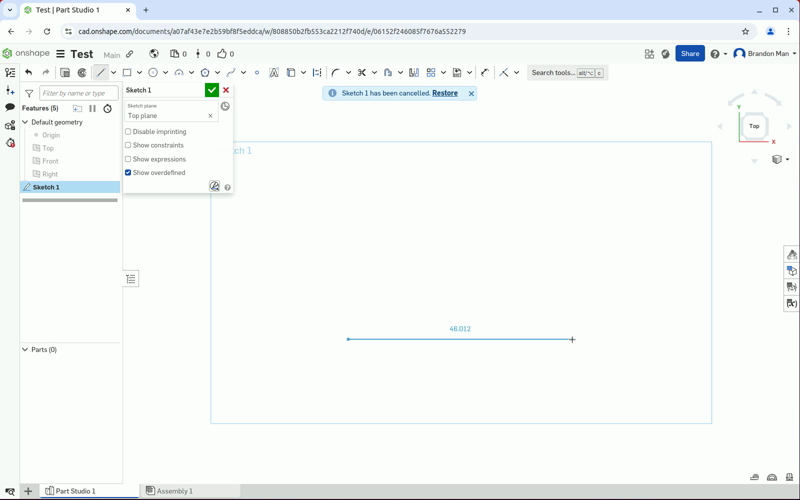
click(572, 339)
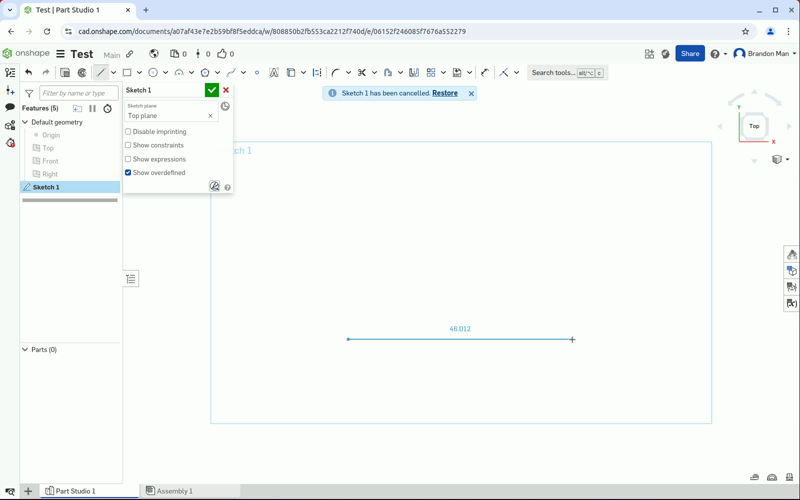
key_up(shift)
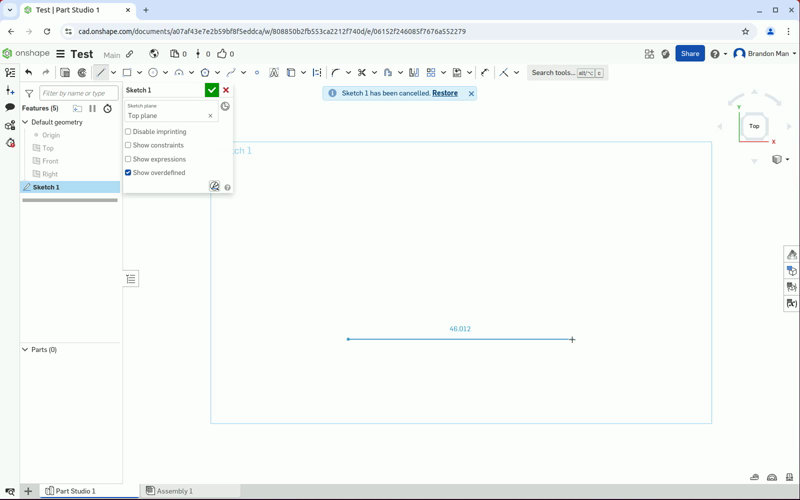
key_down(shift)
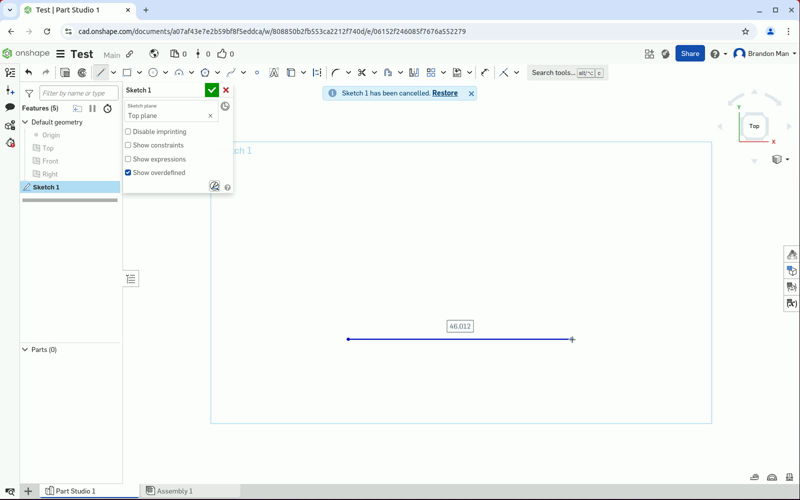
mouse_move(572, 226)
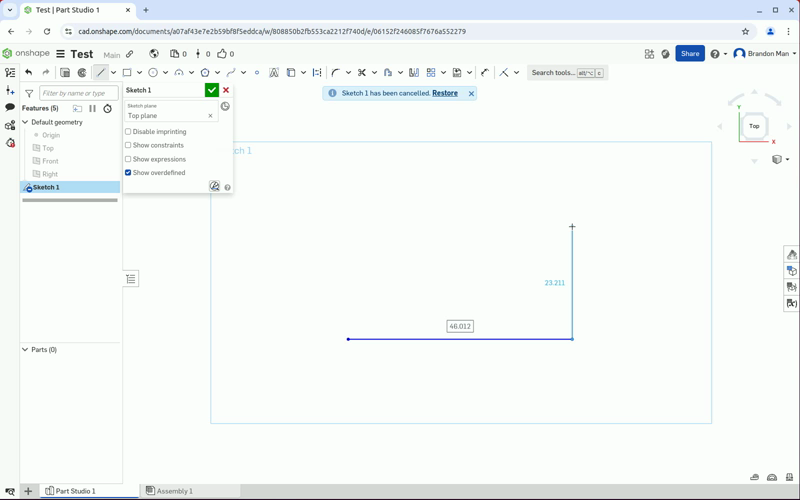
click(572, 226)
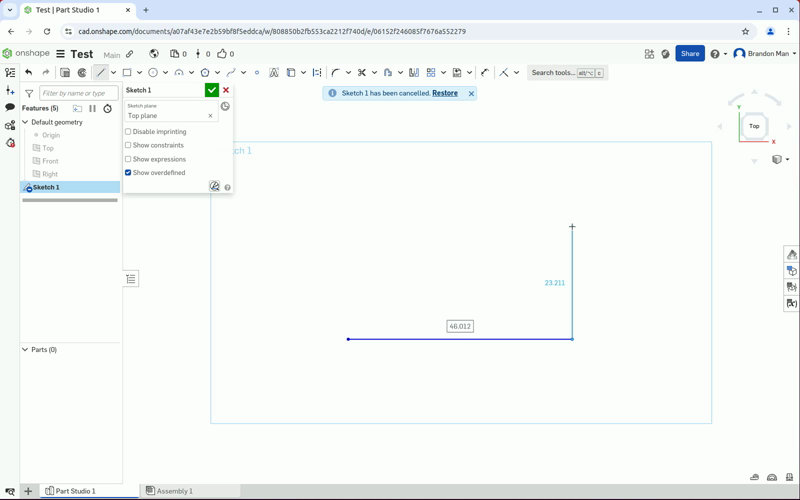
key_up(shift)
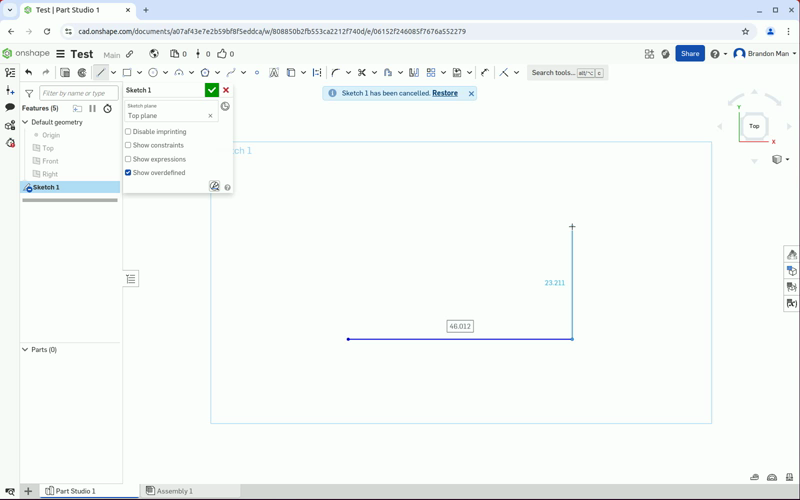
key_down(shift)
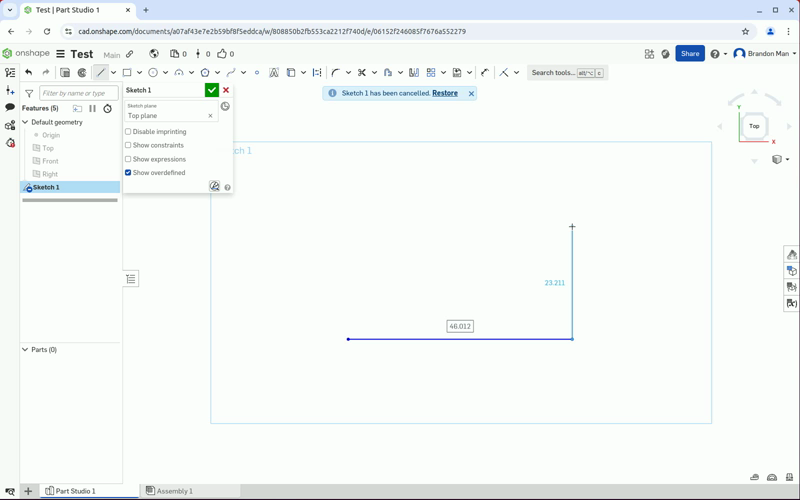
mouse_move(348, 226)
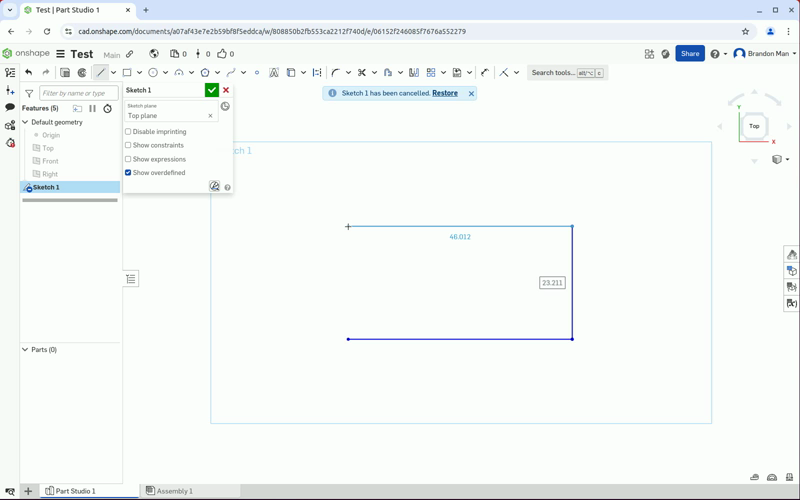
click(348, 226)
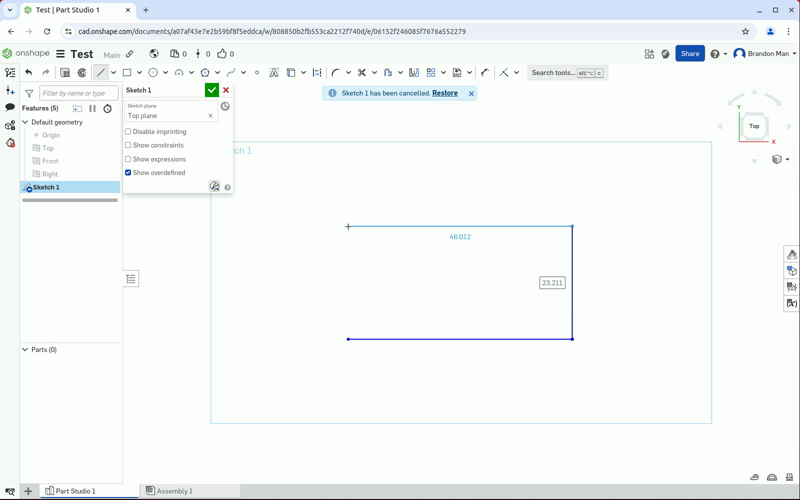
key_up(shift)
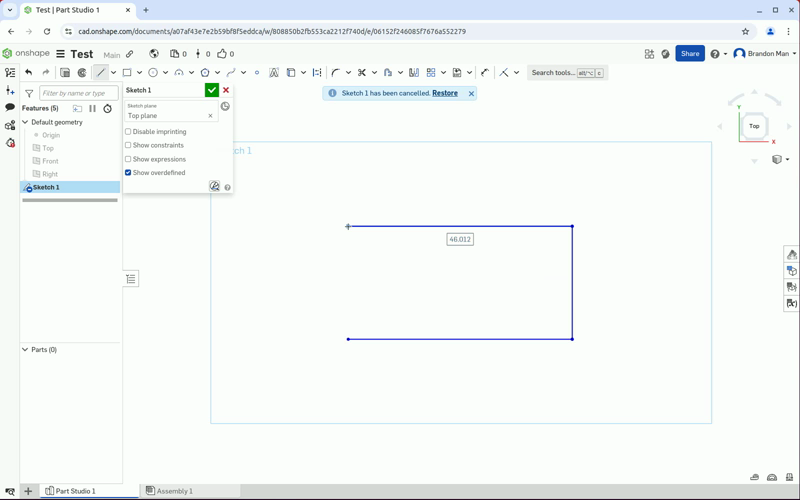
key_down(shift)
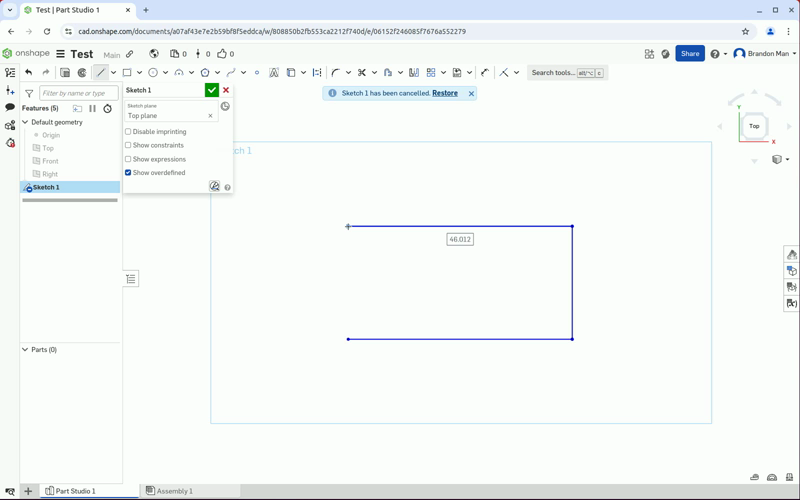
mouse_move(348, 339)
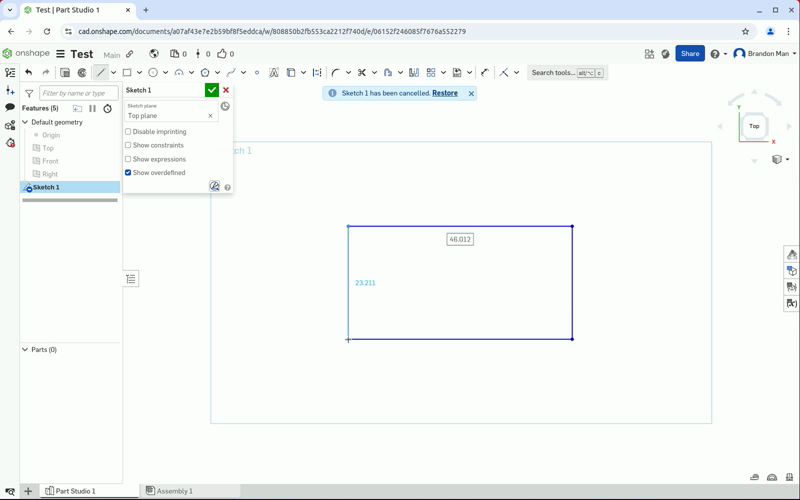
key_up(shift)
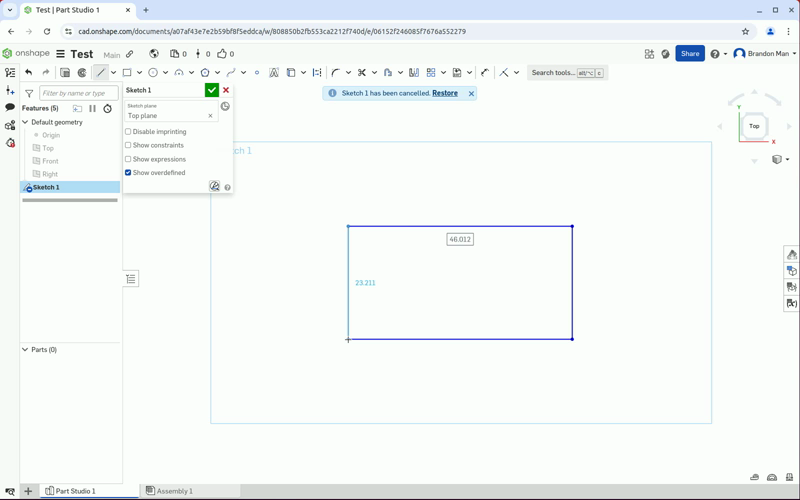
click(348, 339)
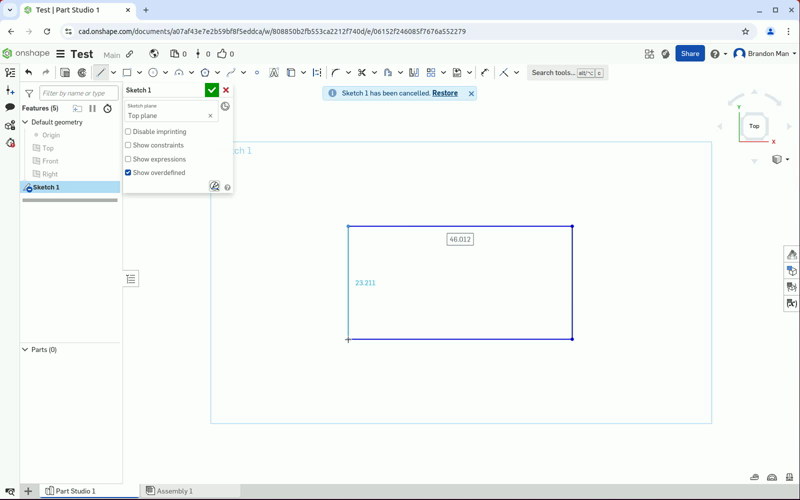
key(esc)
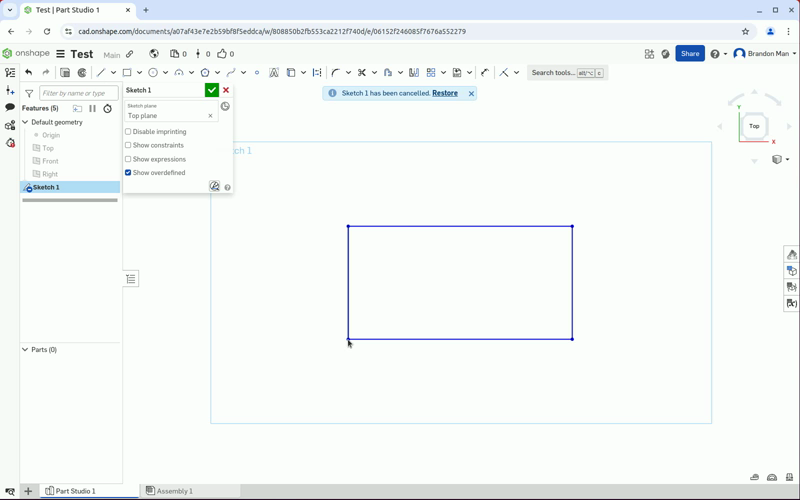
mouse_move(393, 271)
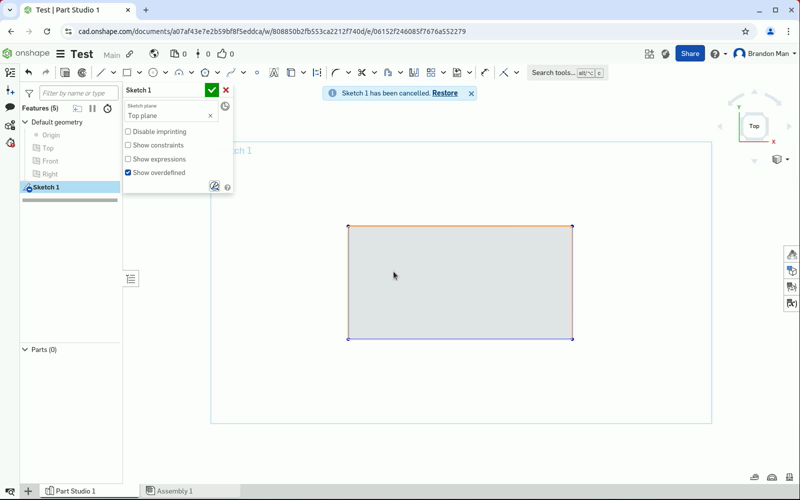
click(393, 271)
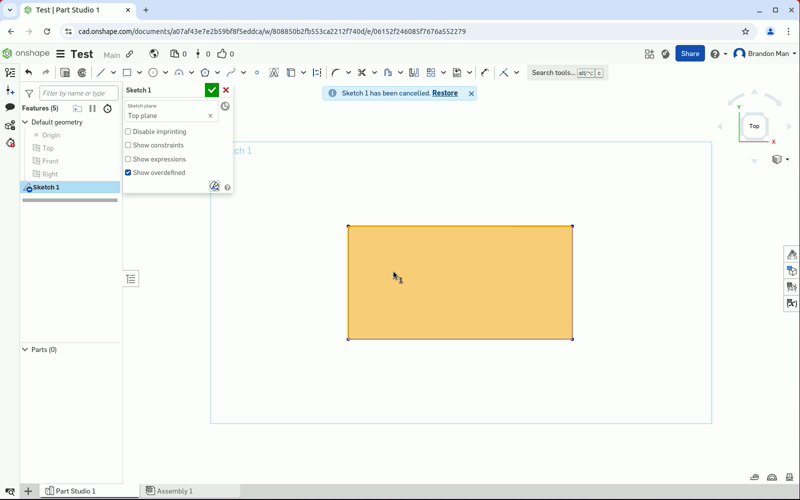
mouse_move(73, 352)
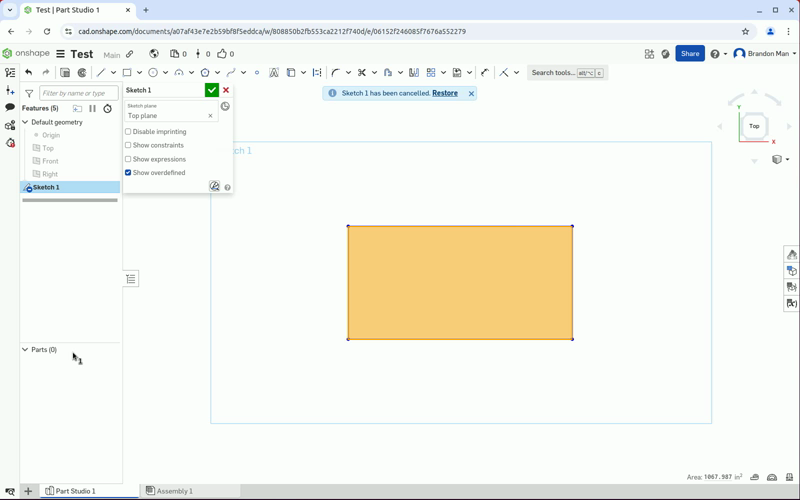
key(shift+y)
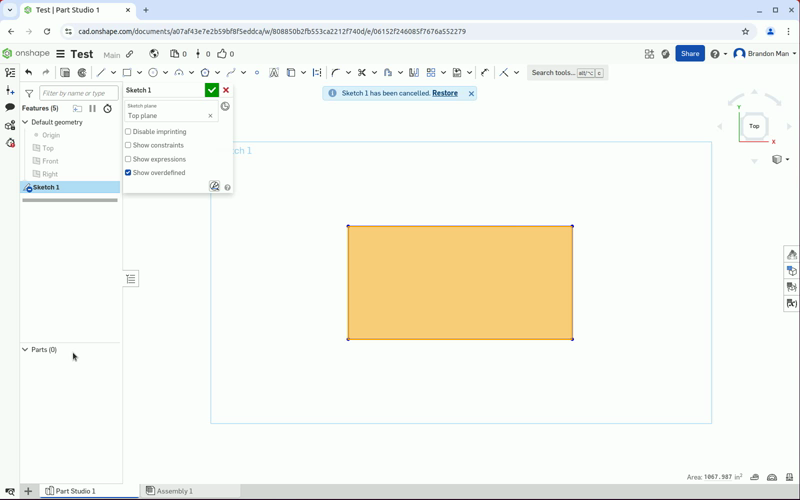
key(shift+e)
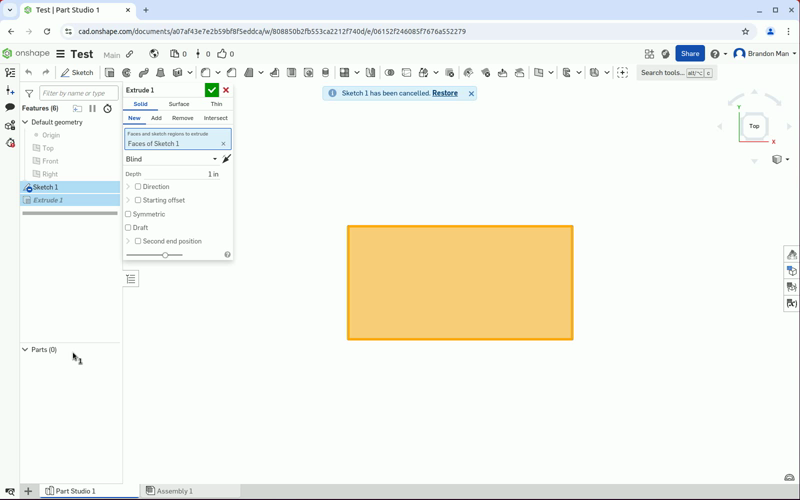
mouse_move(143, 106)
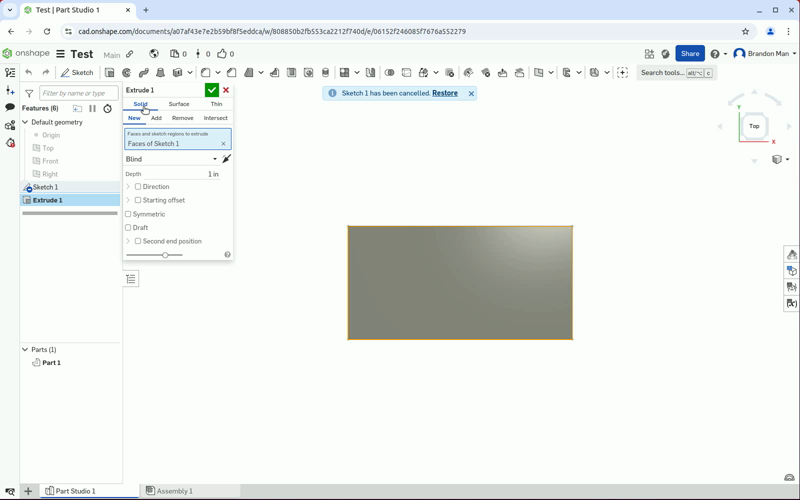
click(143, 106)
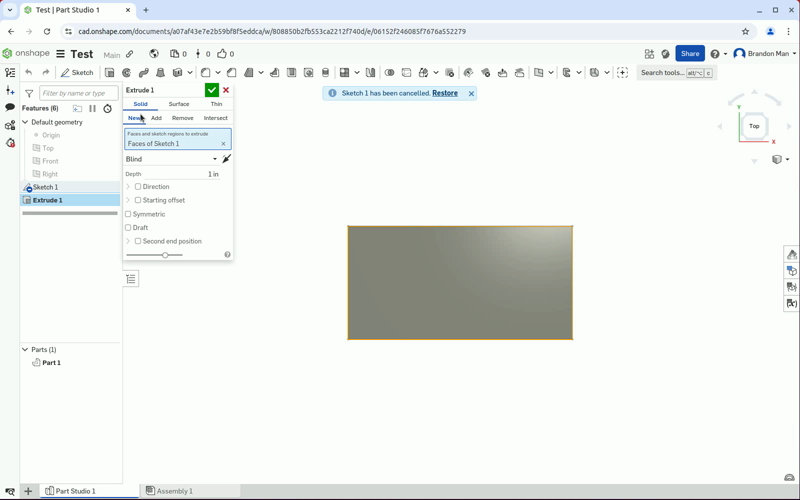
mouse_move(137, 120)
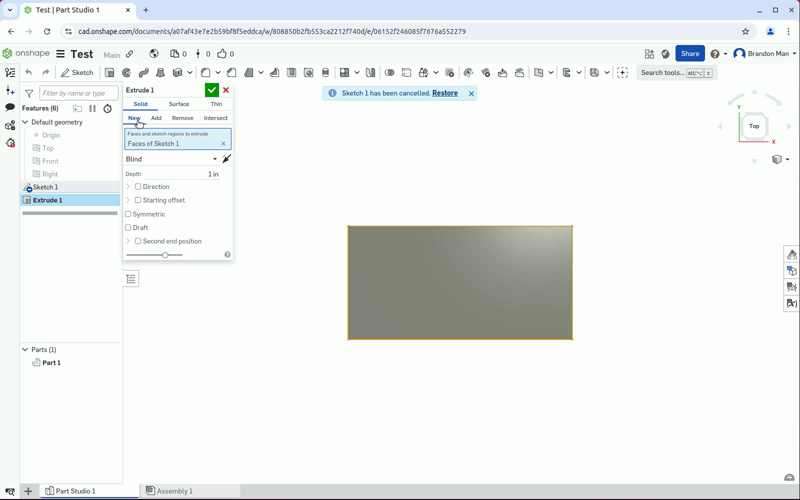
click(137, 120)
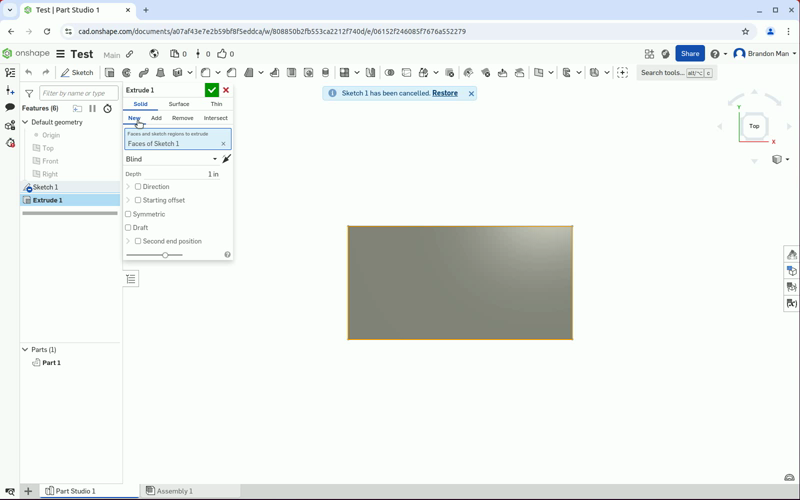
key(tab, 4)
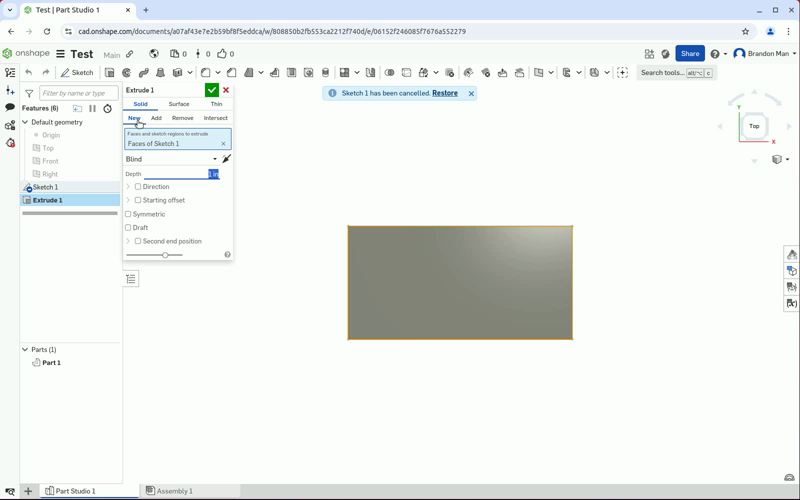
text(1.444)
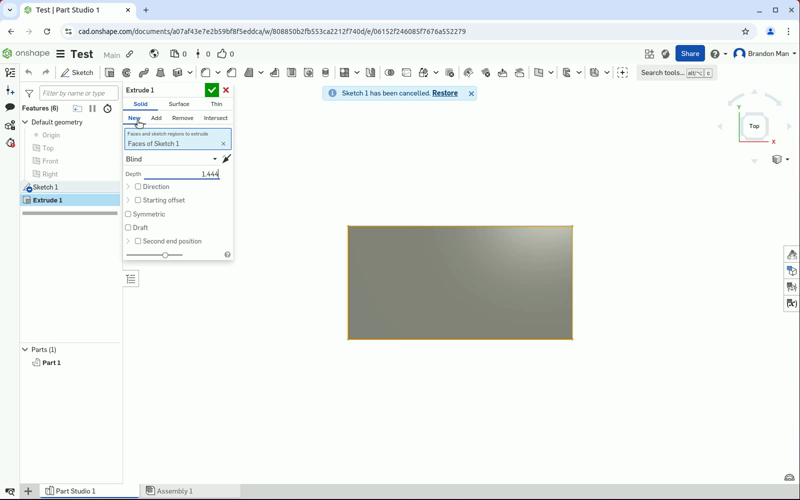
key(enter)
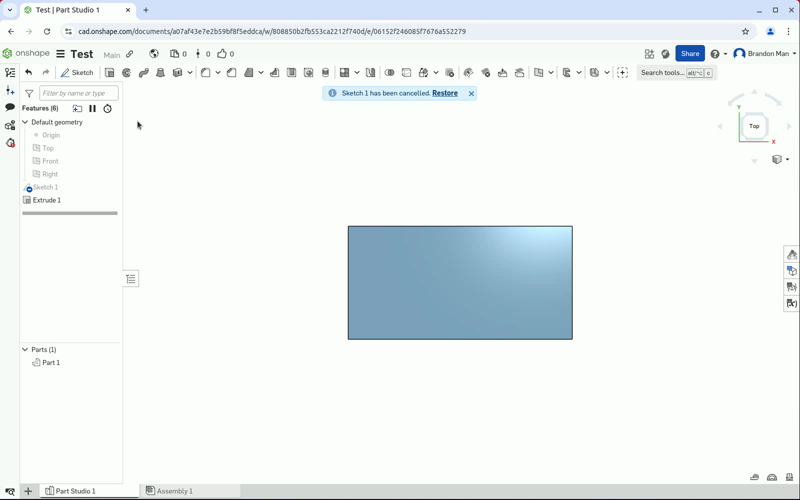
key(shift+h)
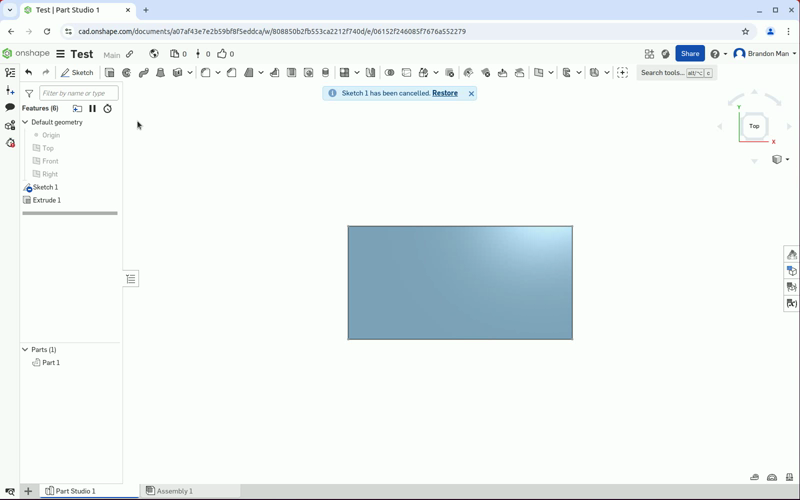
key(shift+h)
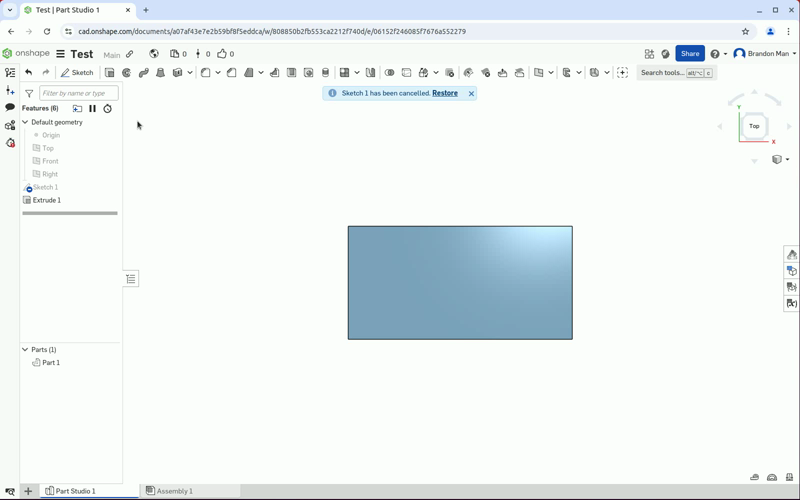
mouse_move(73, 189)
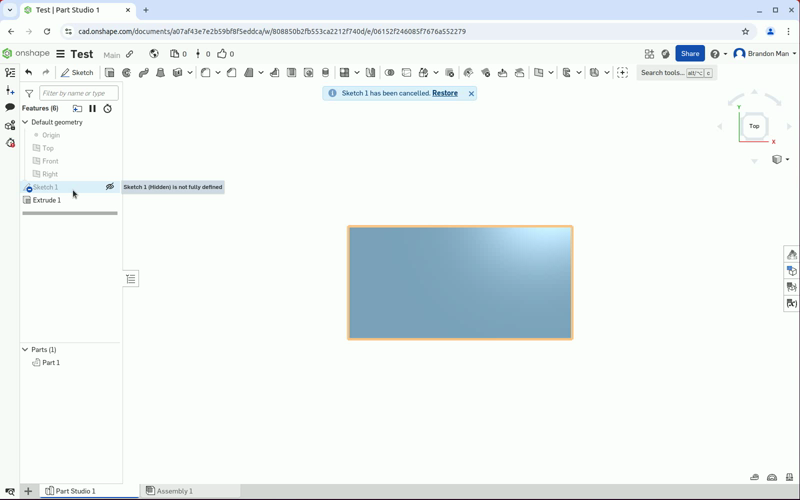
click(73, 189)
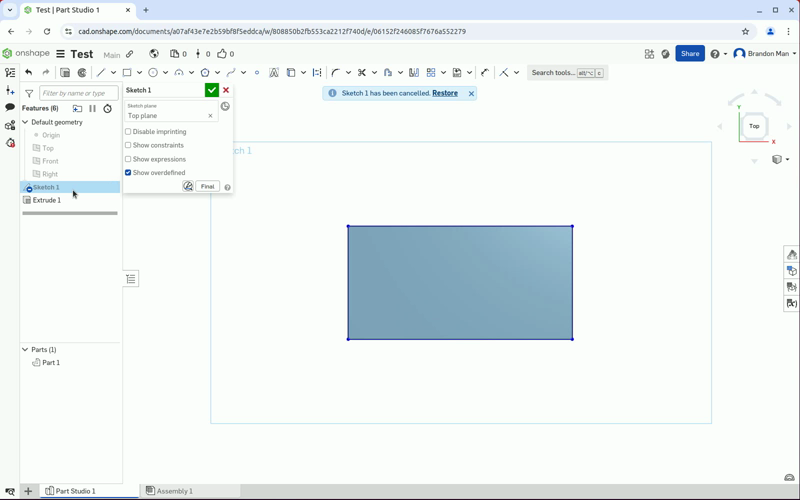
mouse_move(229, 92)
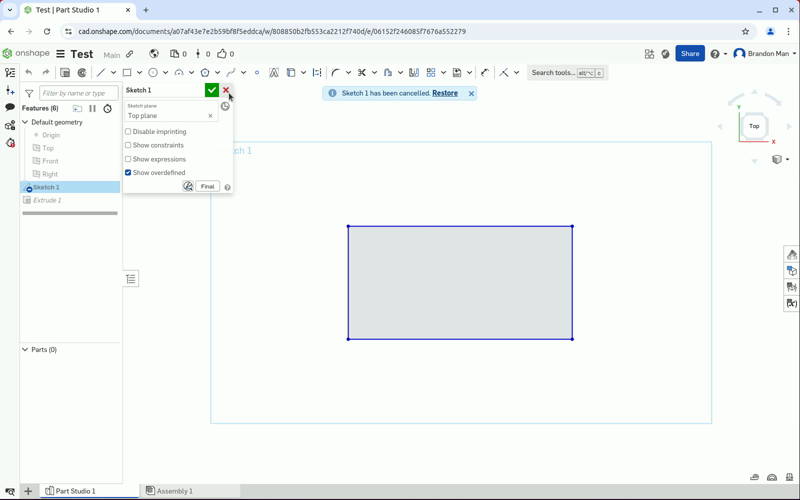
click(229, 92)
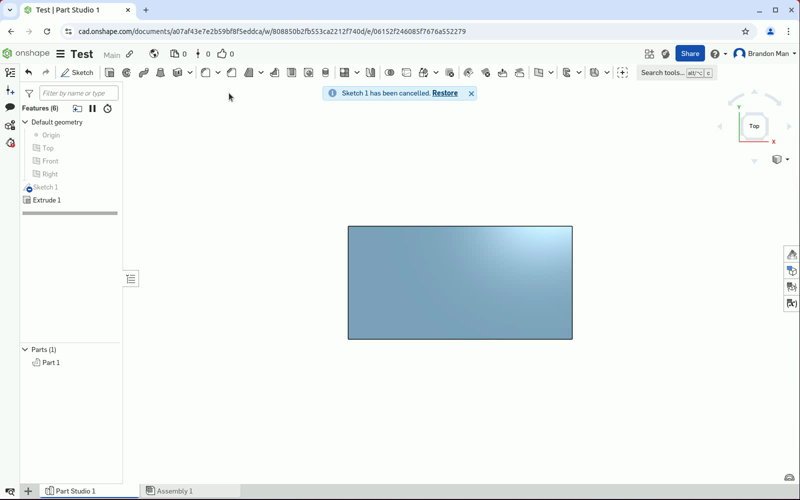
mouse_move(541, 75)
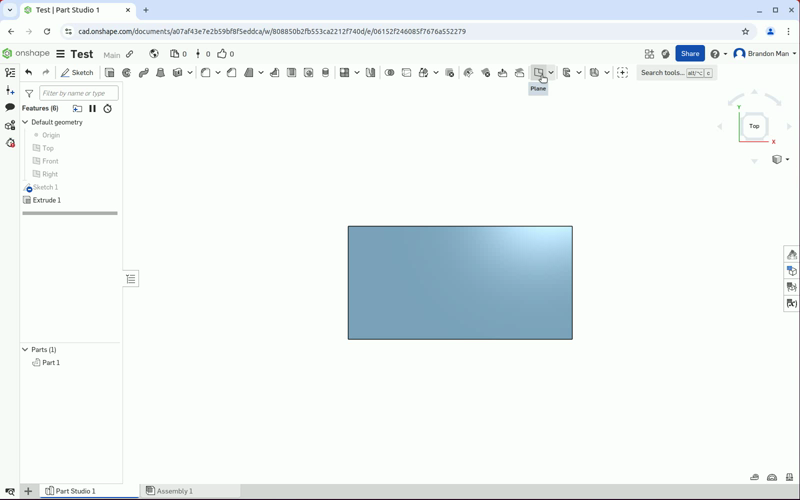
click(541, 75)
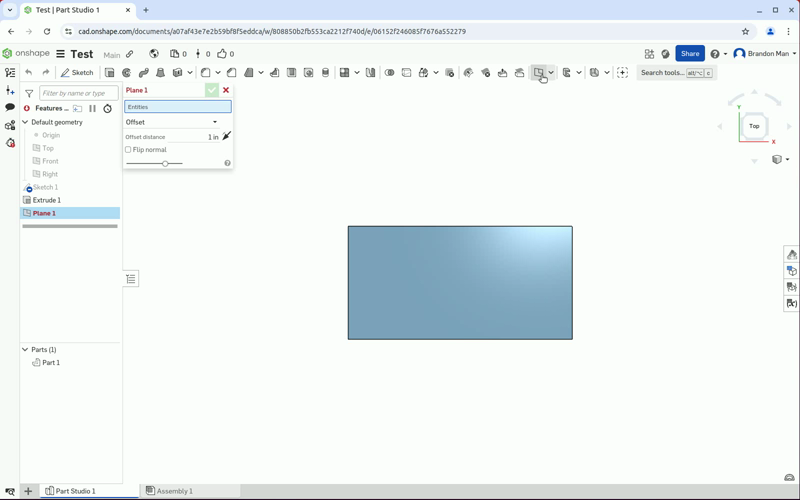
mouse_move(73, 150)
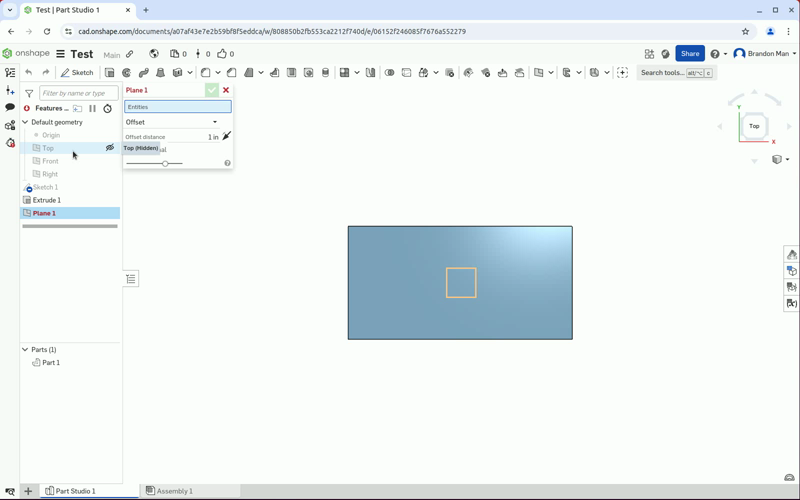
click(73, 150)
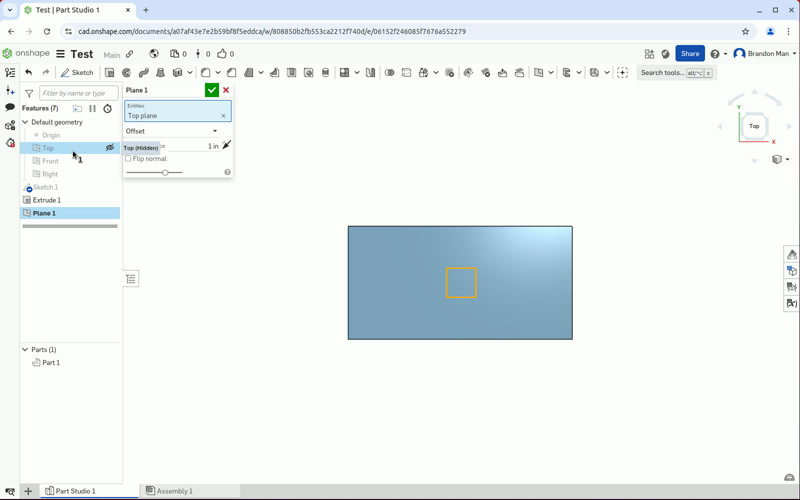
key(tab, 2)
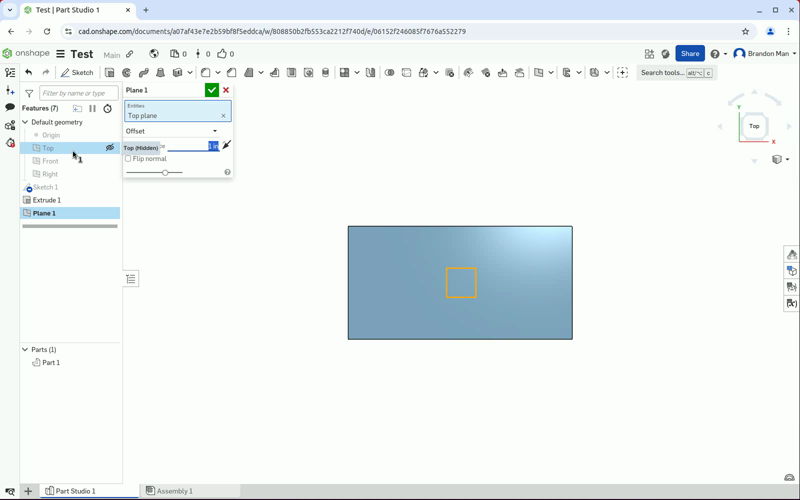
text(1.448)
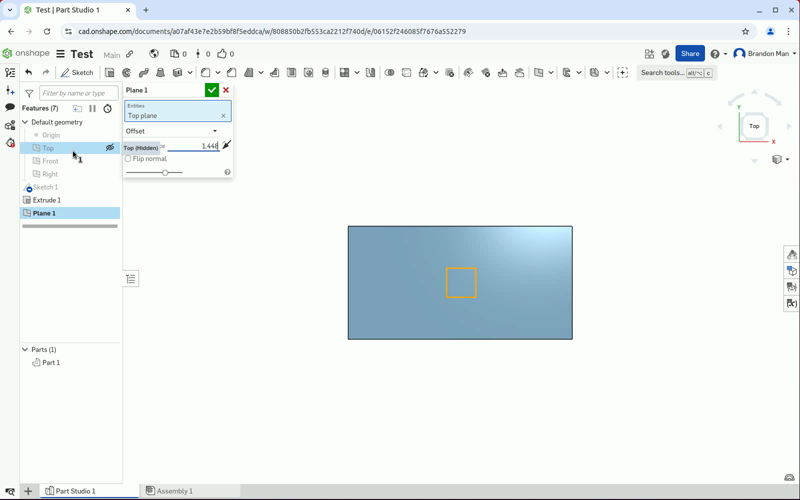
key(enter, 2)
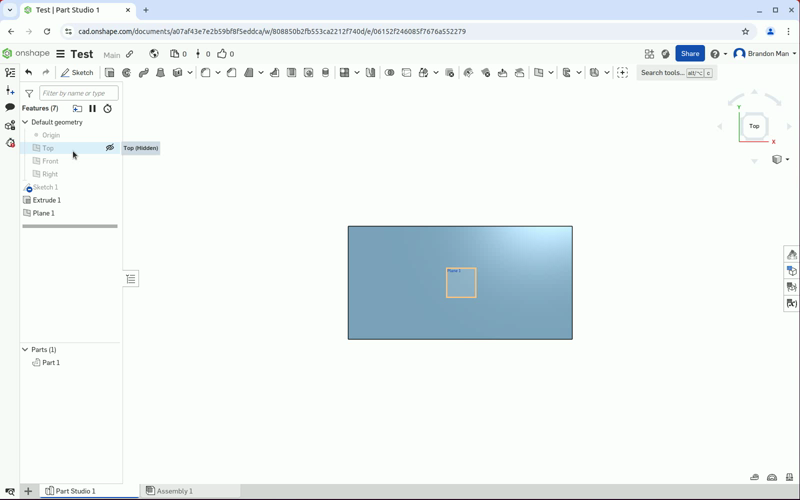
key(shift+s)
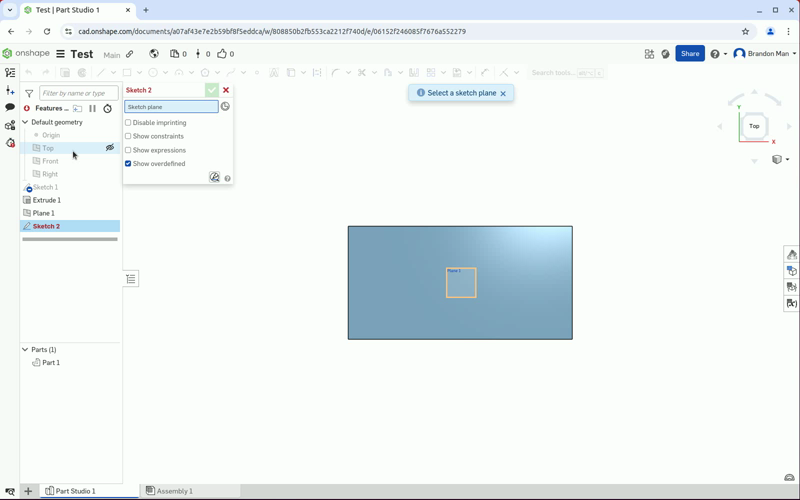
mouse_move(73, 215)
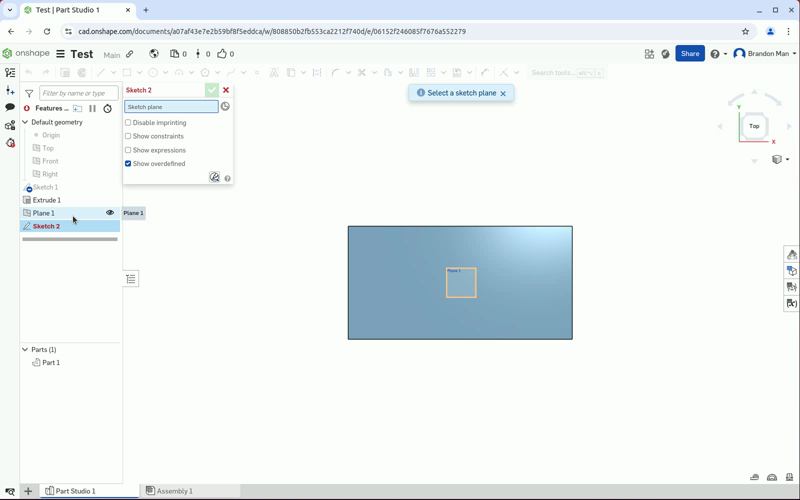
click(73, 215)
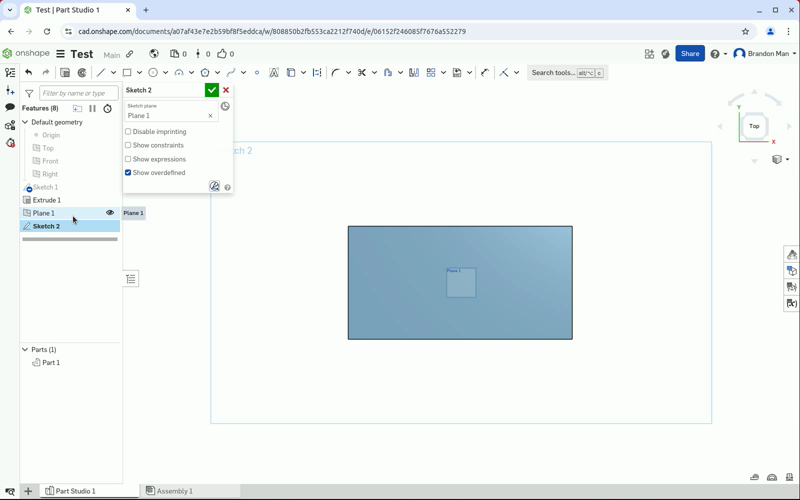
mouse_move(73, 352)
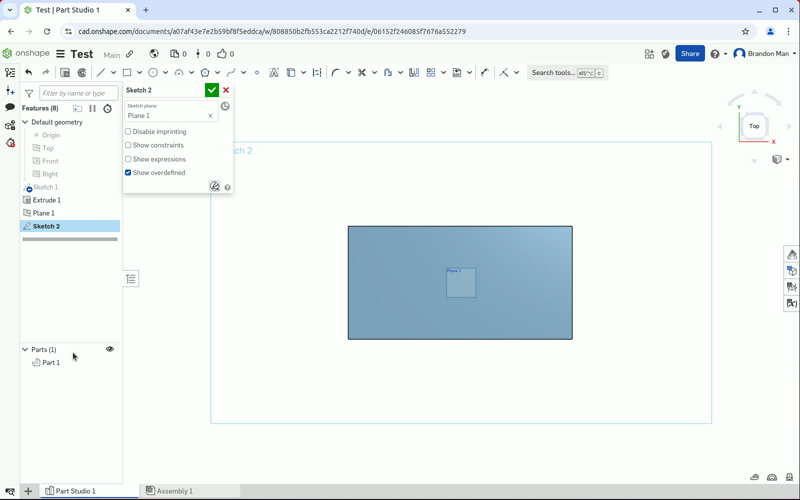
key(y)
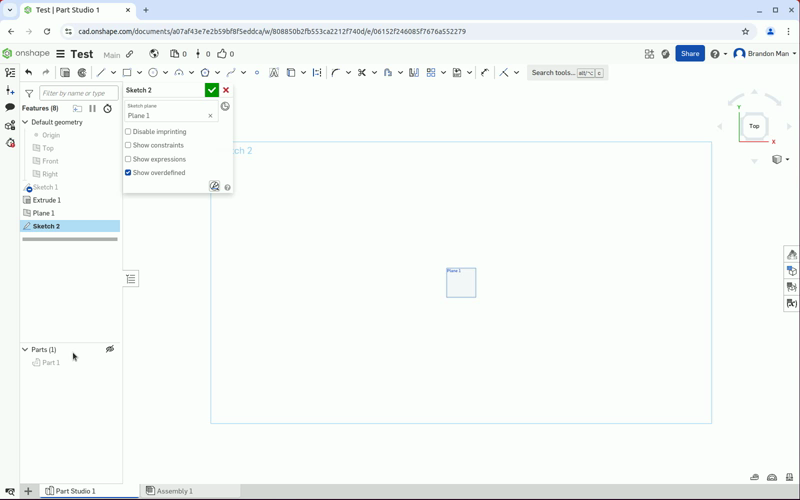
key(l)
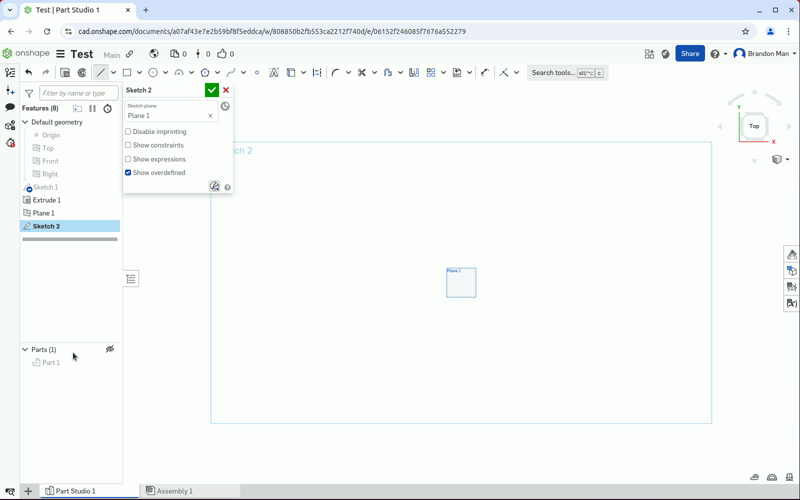
key_down(shift)
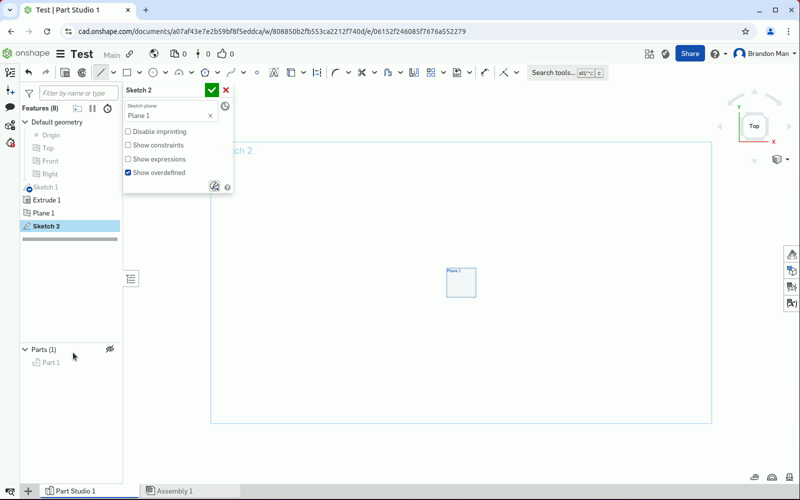
mouse_move(348, 266)
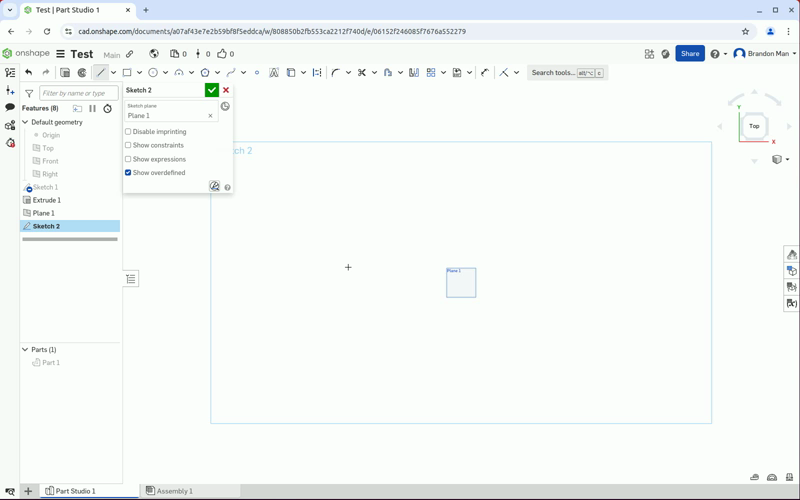
click(348, 266)
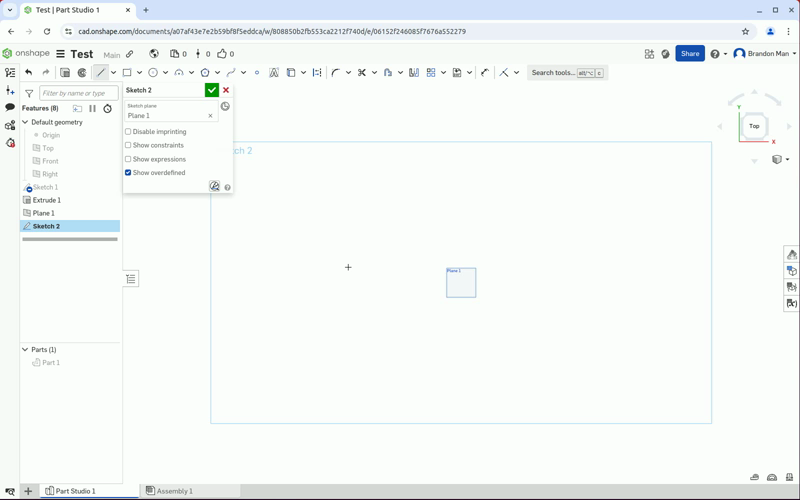
key_up(shift)
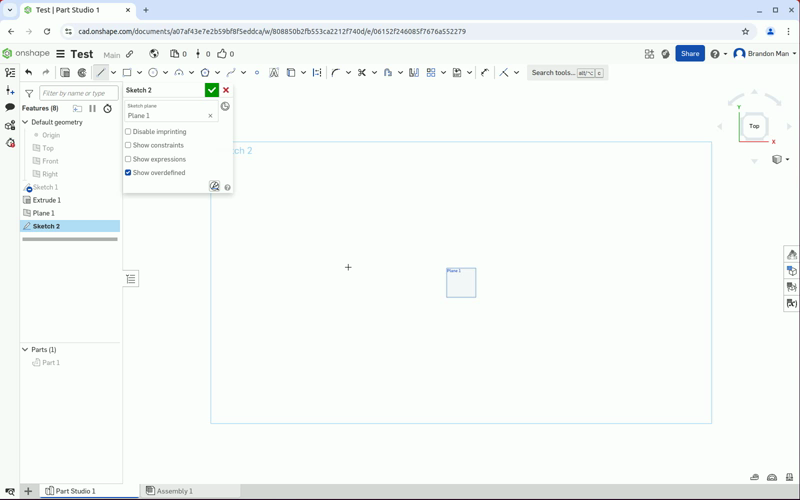
key_down(shift)
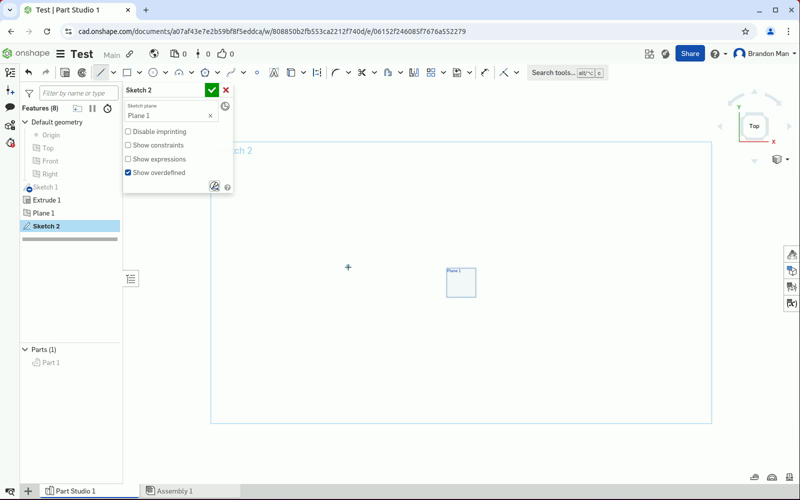
mouse_move(378, 266)
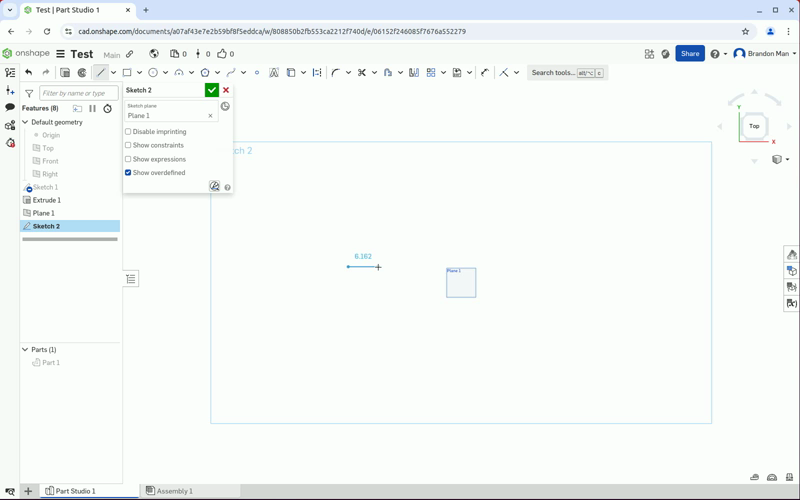
mouse_move(353, 266)
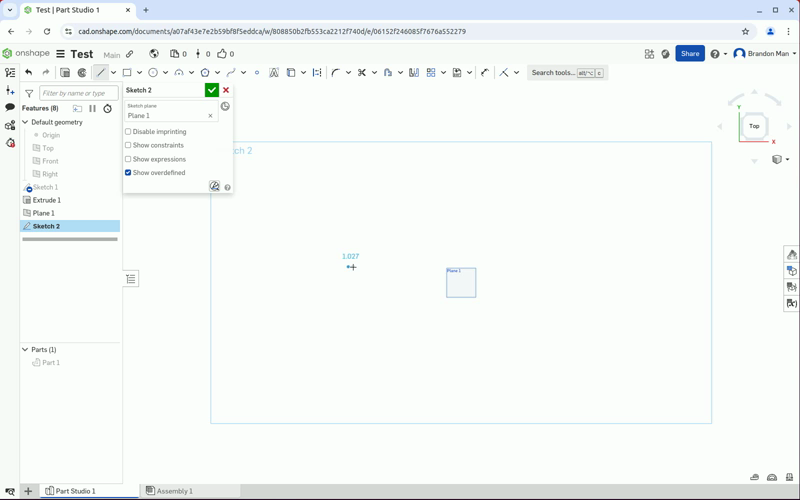
scroll(6)
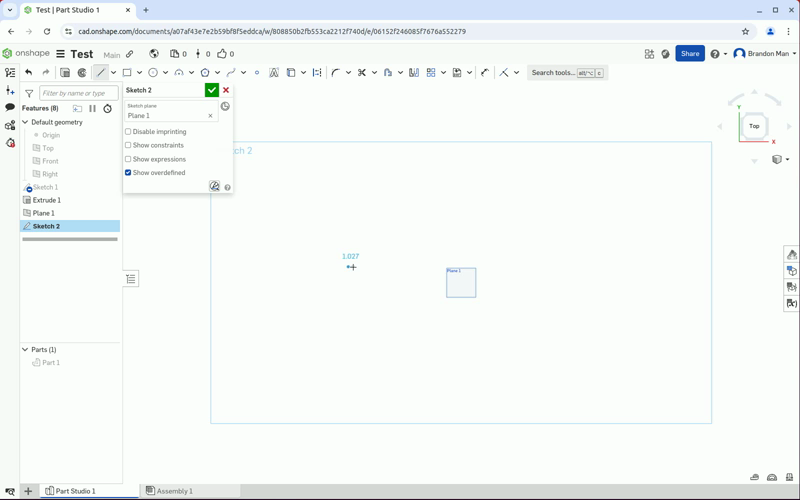
scroll(6)
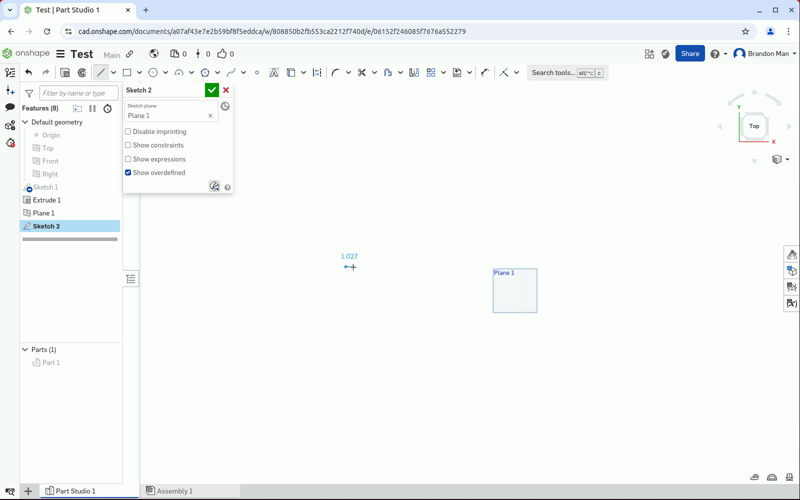
scroll(6)
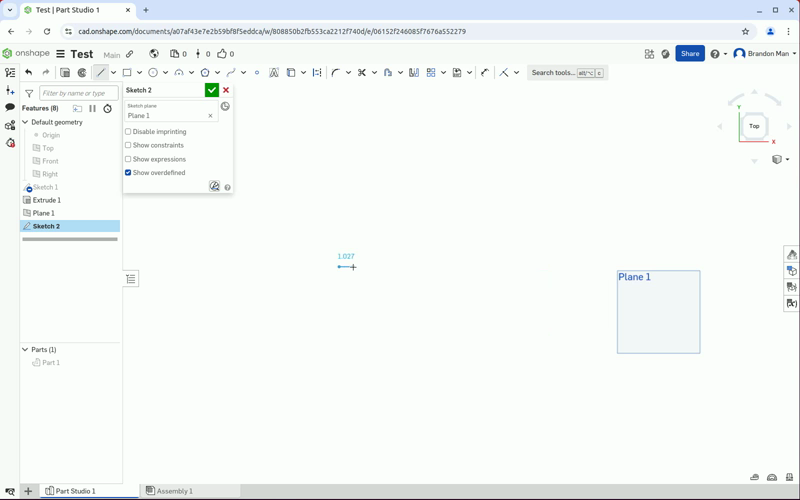
scroll(6)
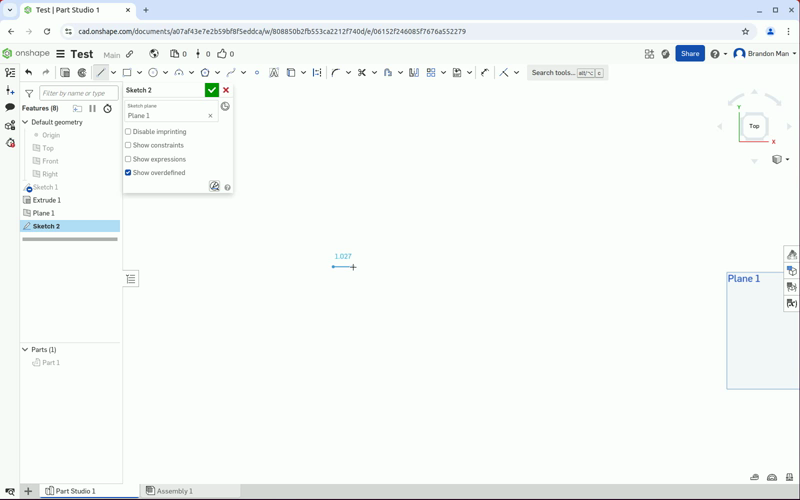
scroll(6)
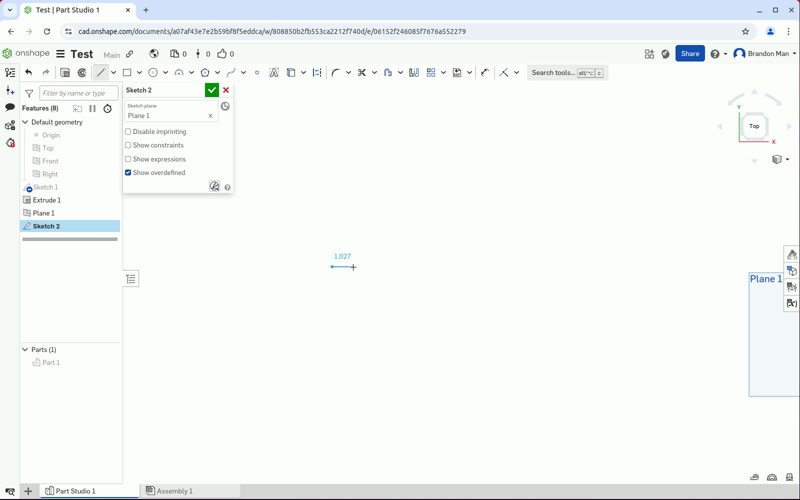
scroll(6)
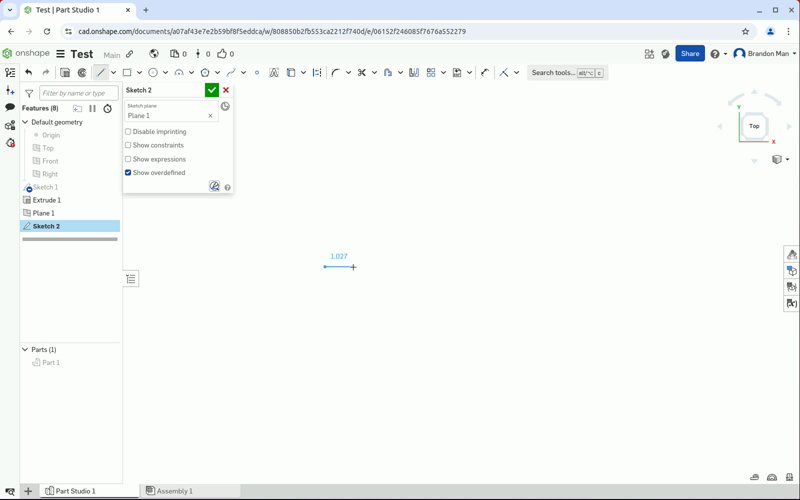
scroll(6)
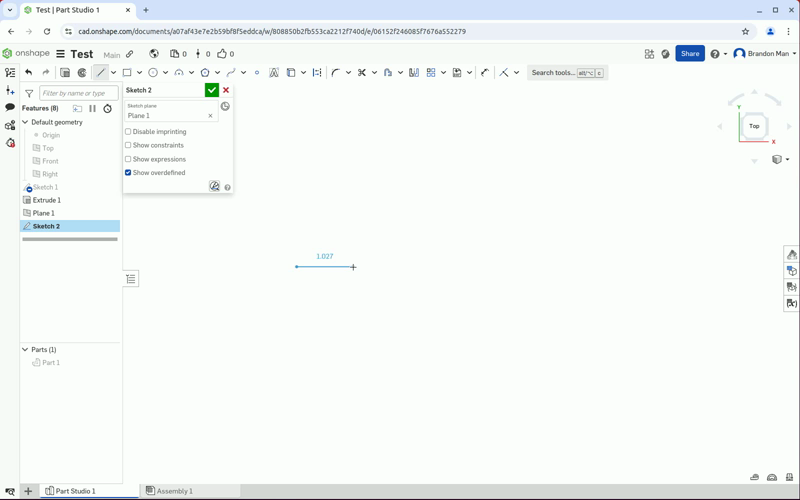
click(353, 266)
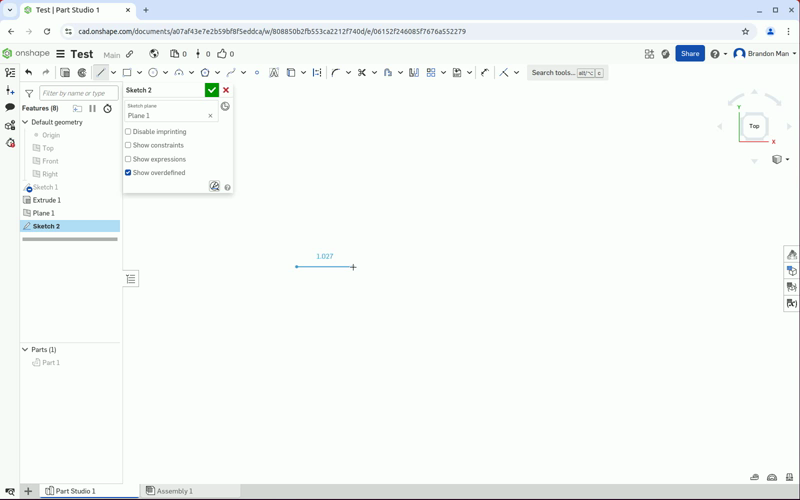
scroll(-6)
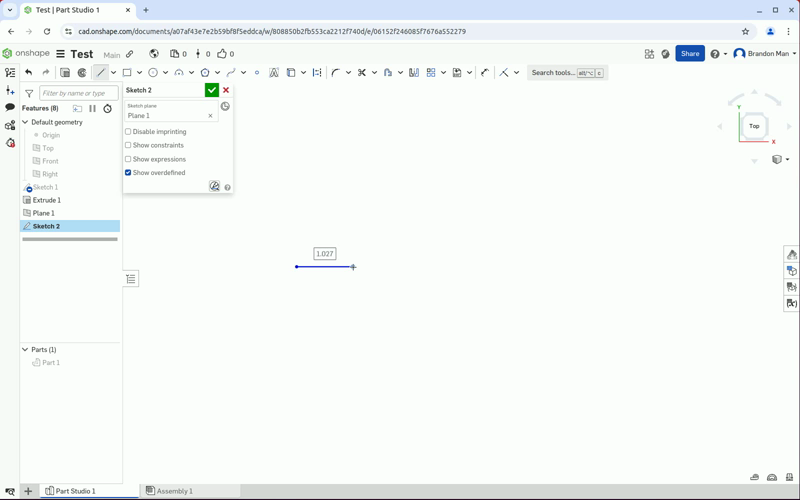
scroll(-6)
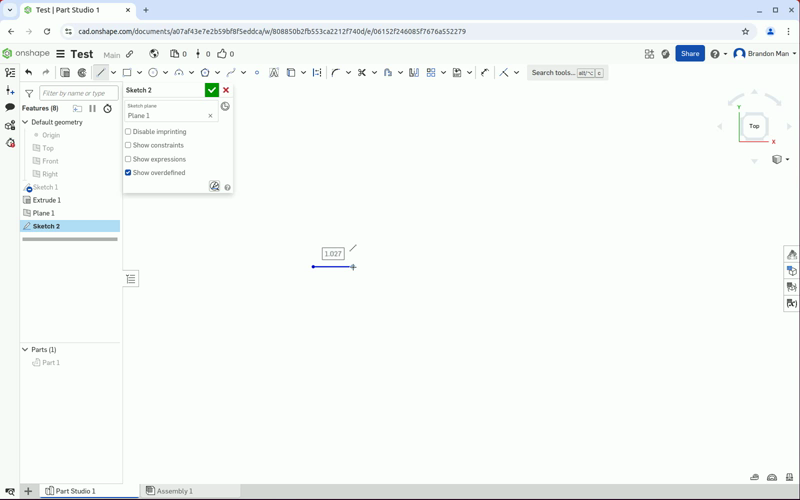
scroll(-6)
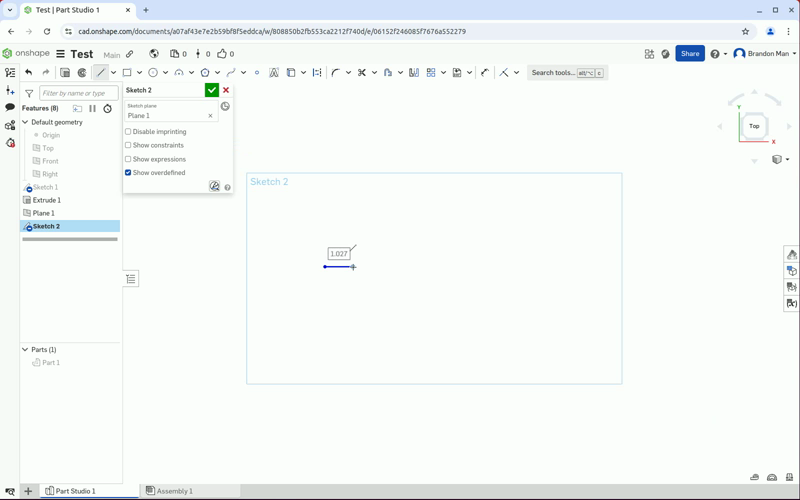
scroll(-6)
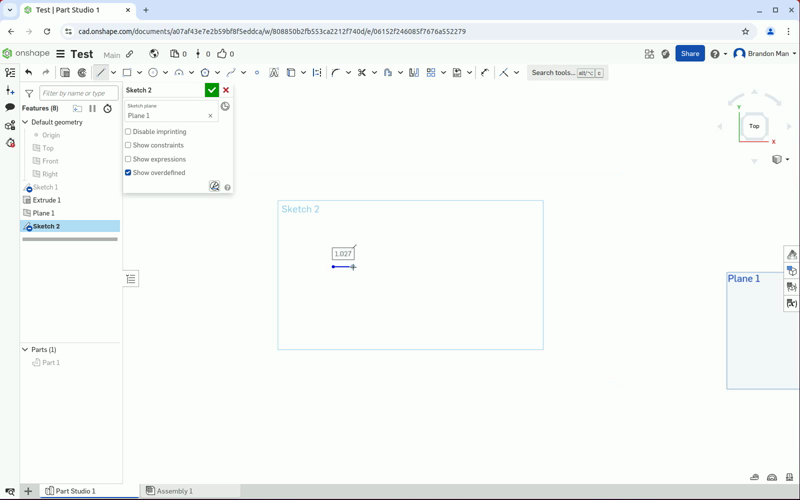
scroll(-6)
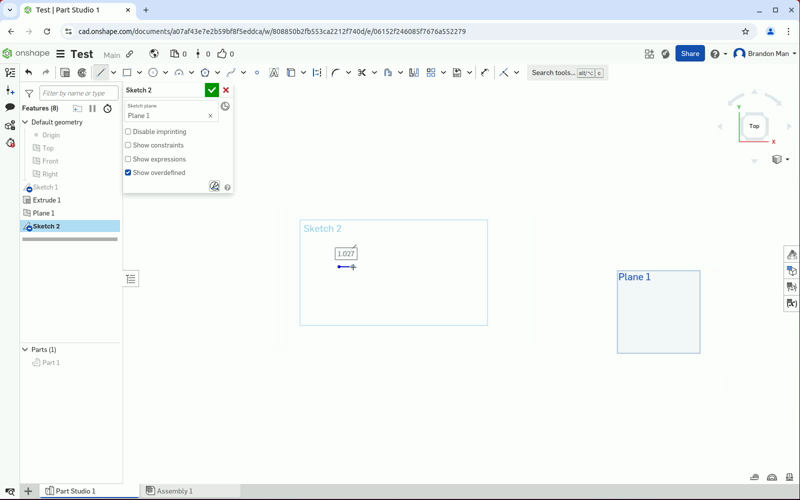
scroll(-6)
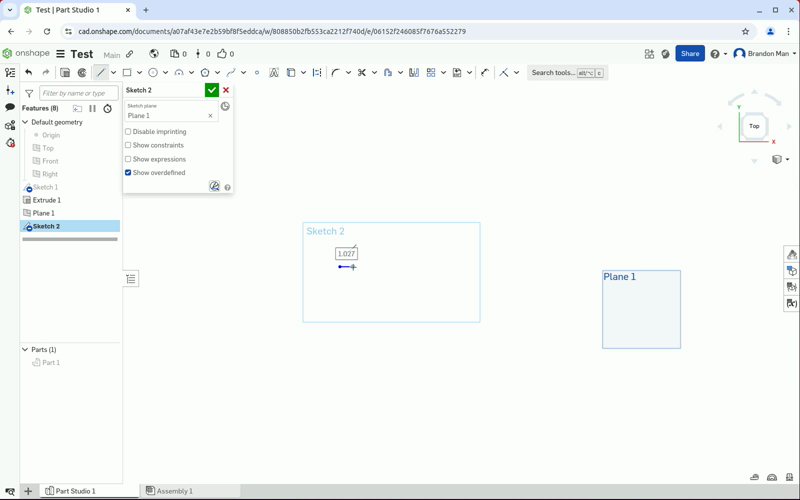
scroll(-6)
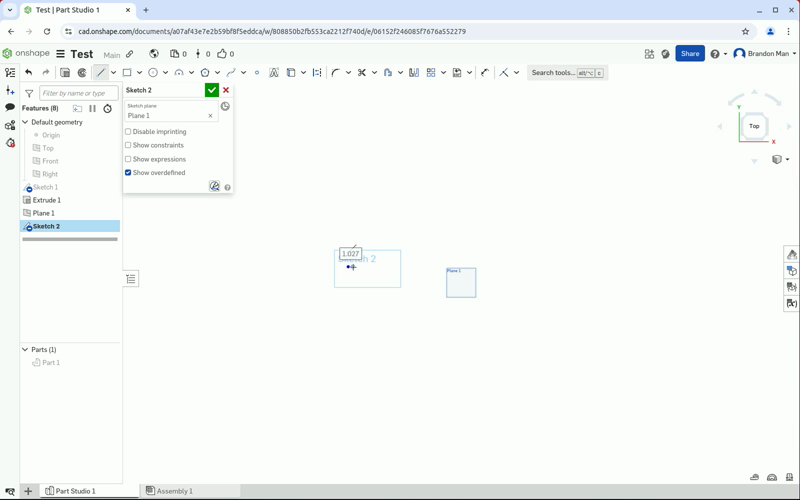
key_up(shift)
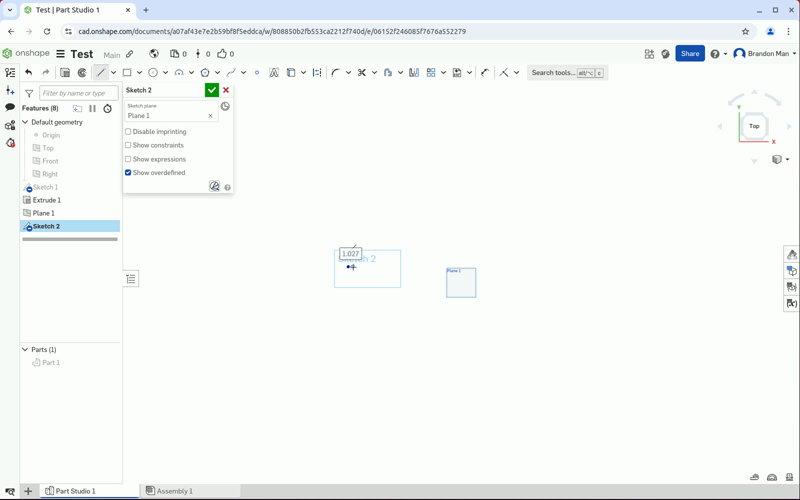
key_down(shift)
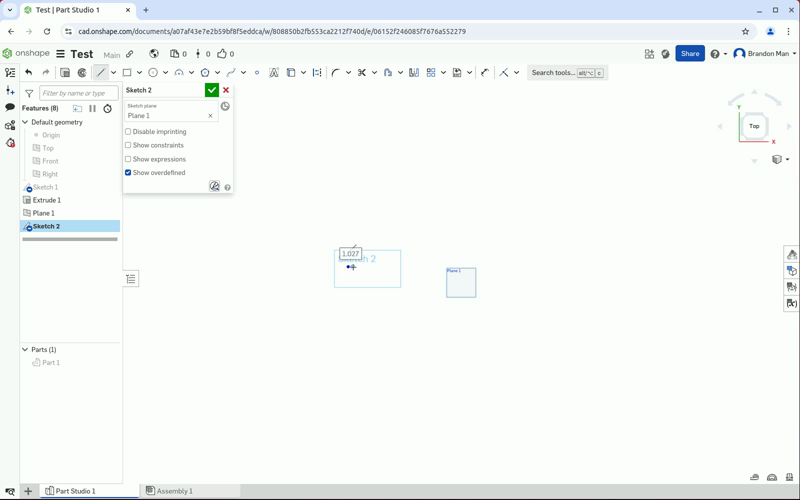
mouse_move(383, 266)
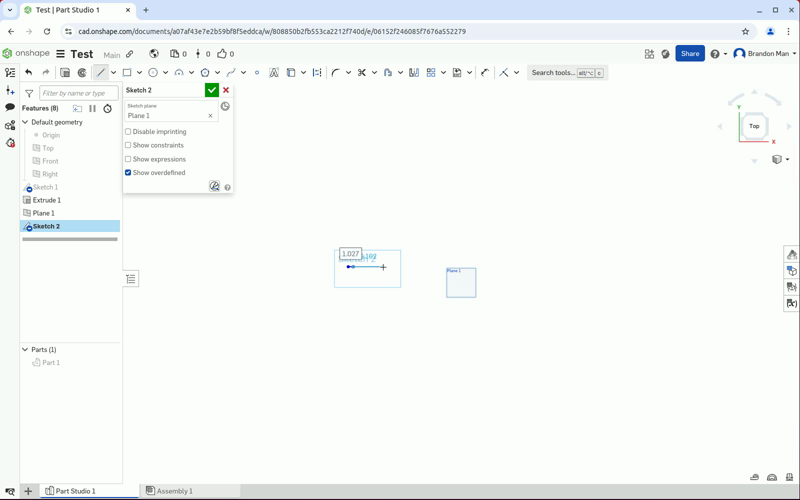
mouse_move(367, 266)
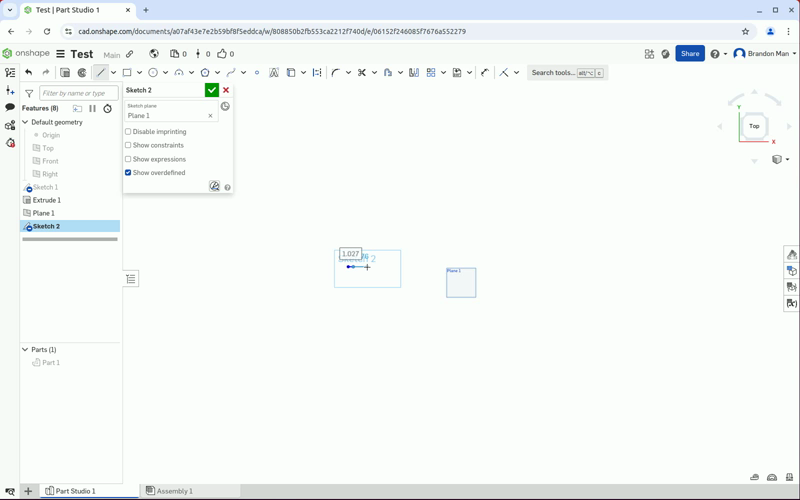
click(367, 266)
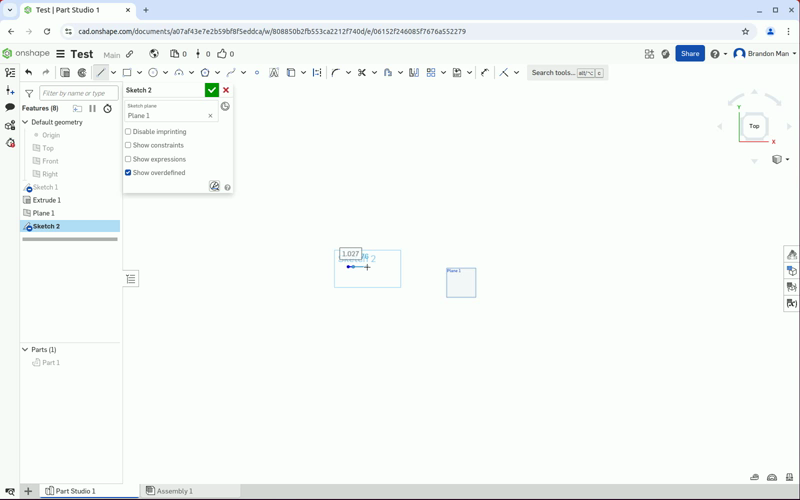
key_up(shift)
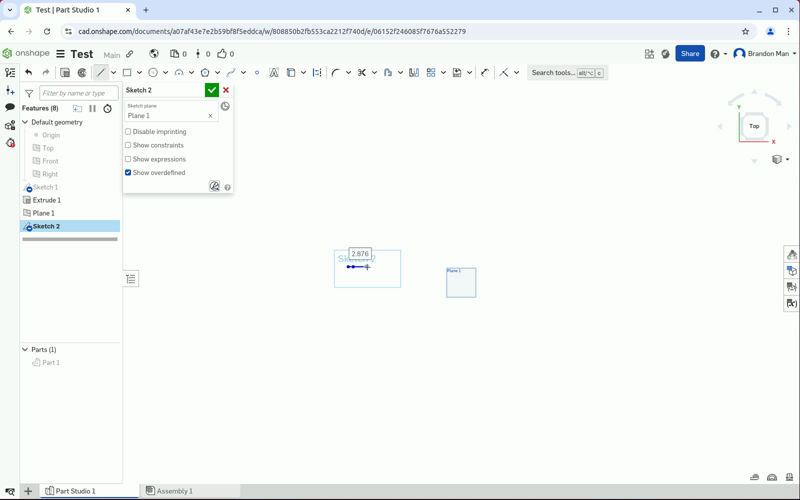
key_down(shift)
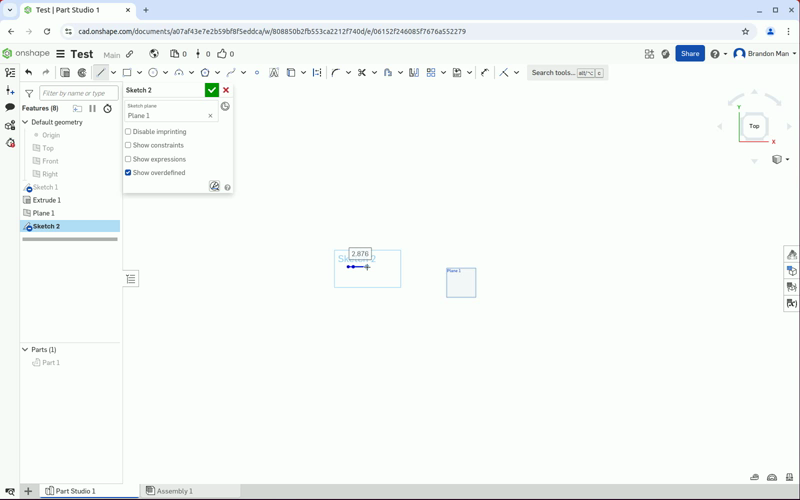
mouse_move(553, 266)
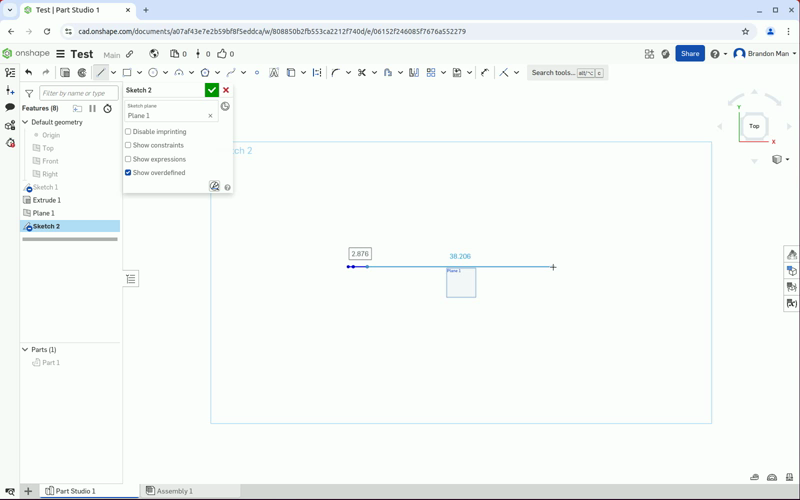
click(553, 266)
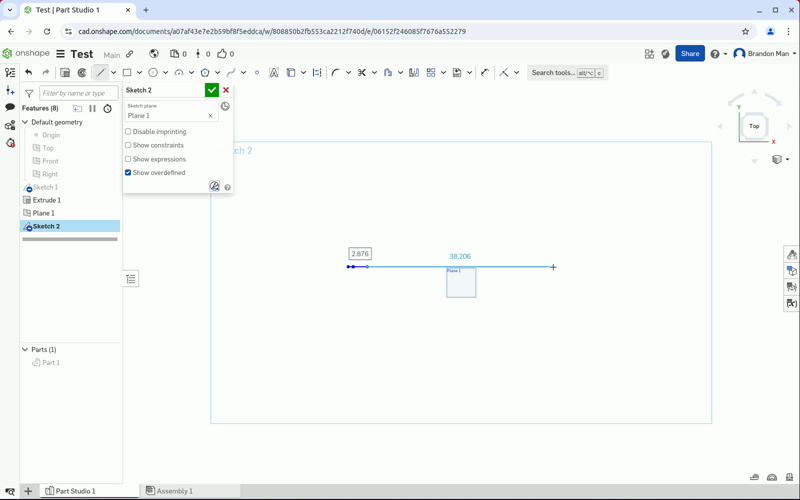
key_up(shift)
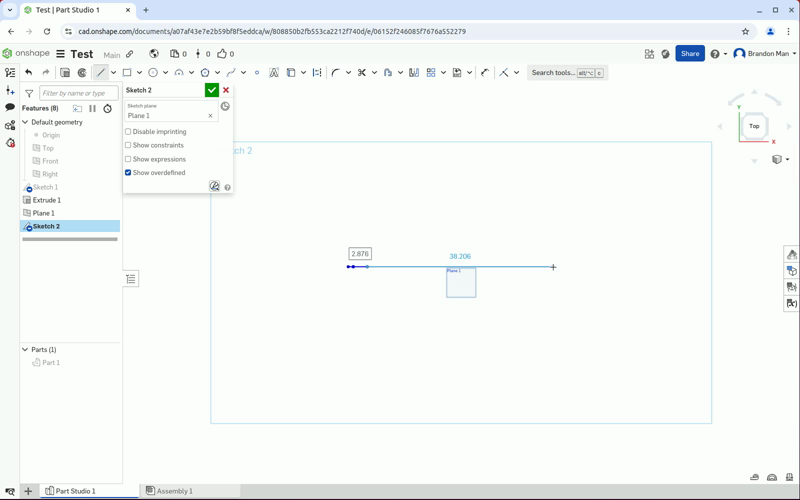
key_down(shift)
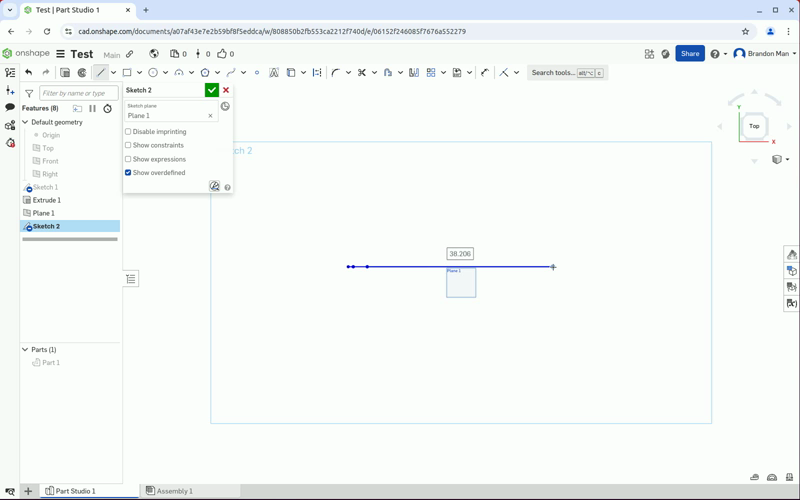
mouse_move(583, 266)
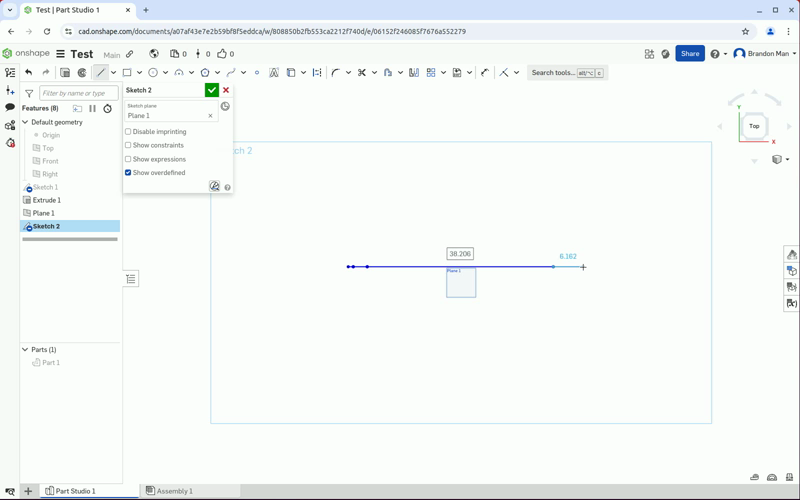
mouse_move(567, 266)
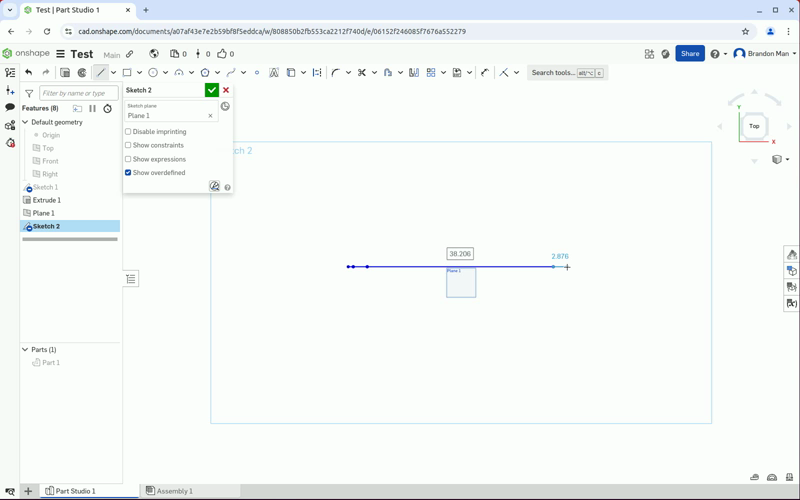
click(567, 266)
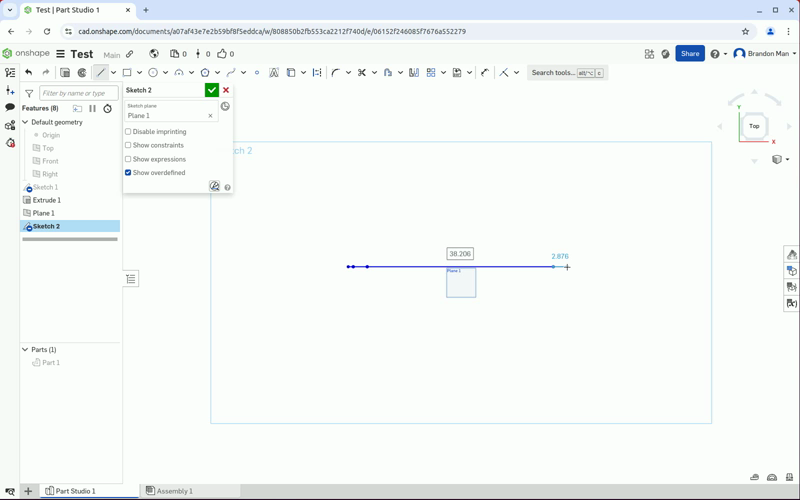
key_up(shift)
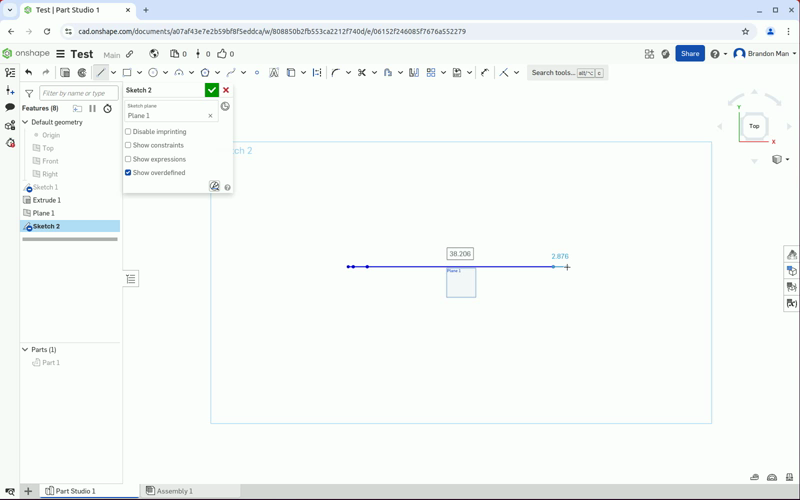
key_down(shift)
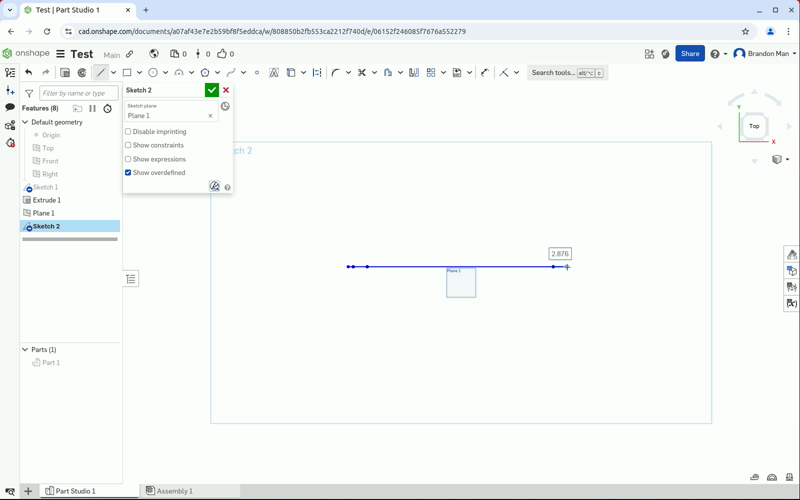
mouse_move(589, 266)
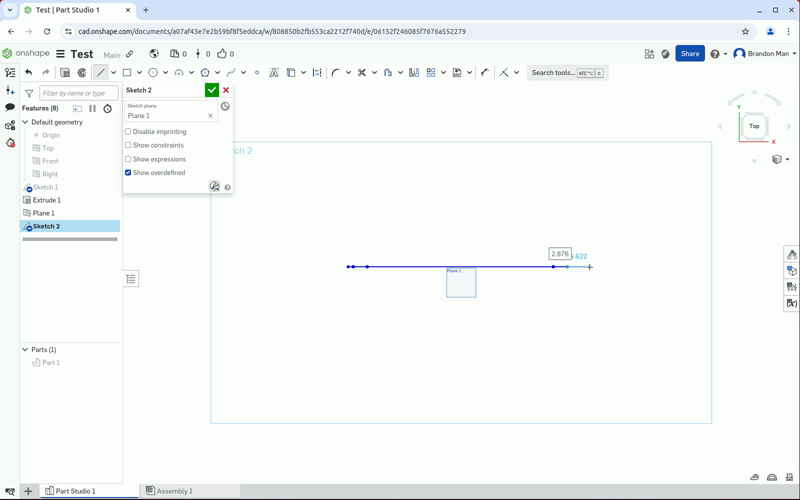
mouse_move(572, 266)
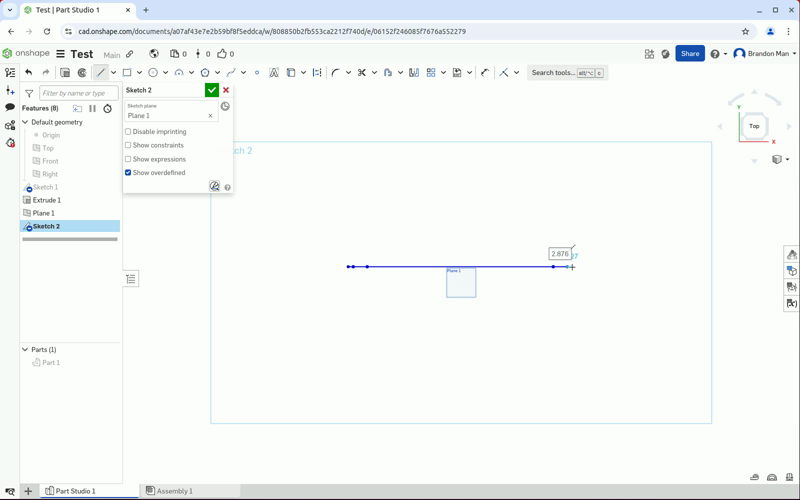
scroll(6)
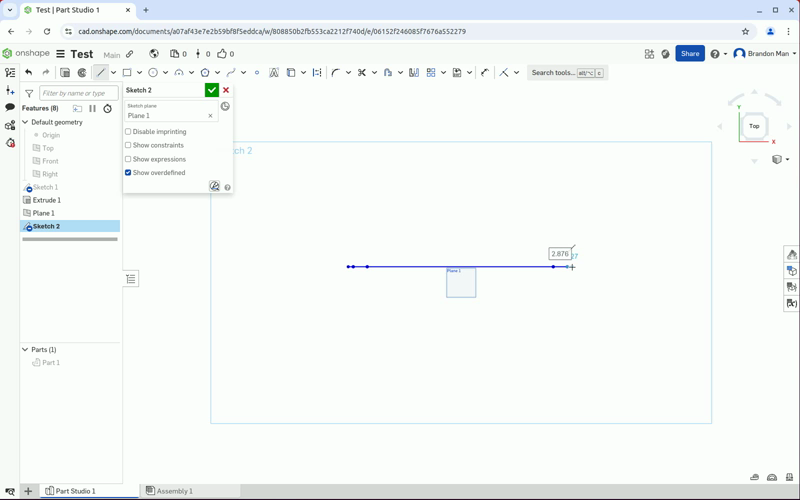
scroll(6)
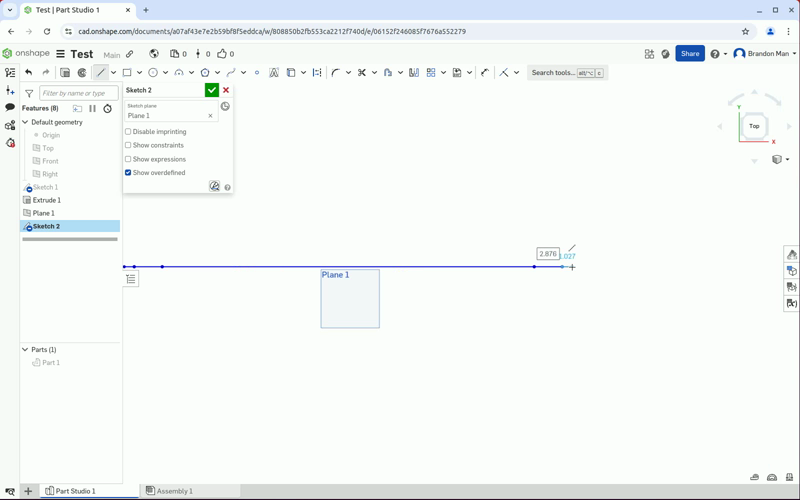
scroll(6)
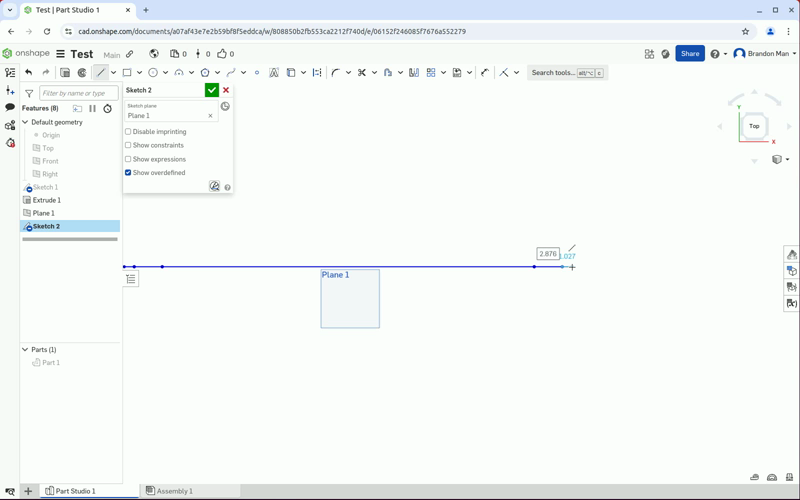
scroll(6)
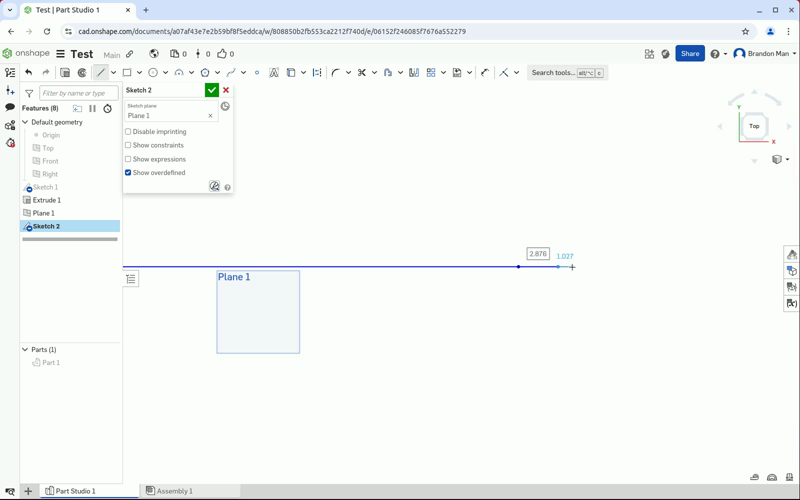
scroll(6)
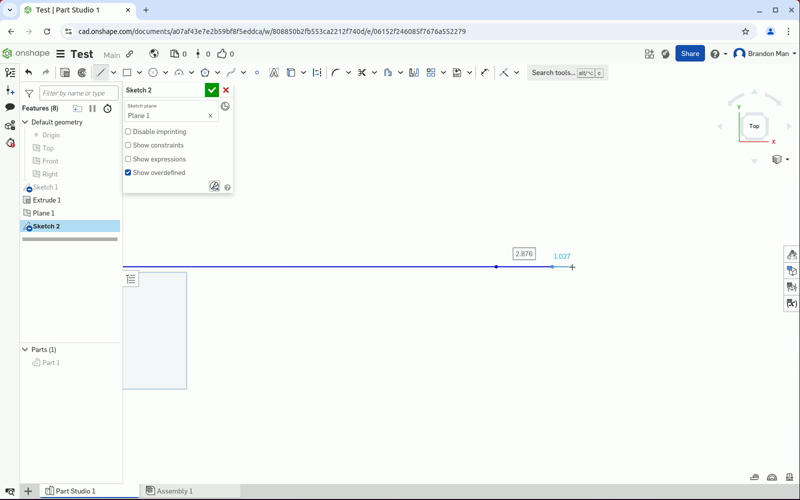
scroll(6)
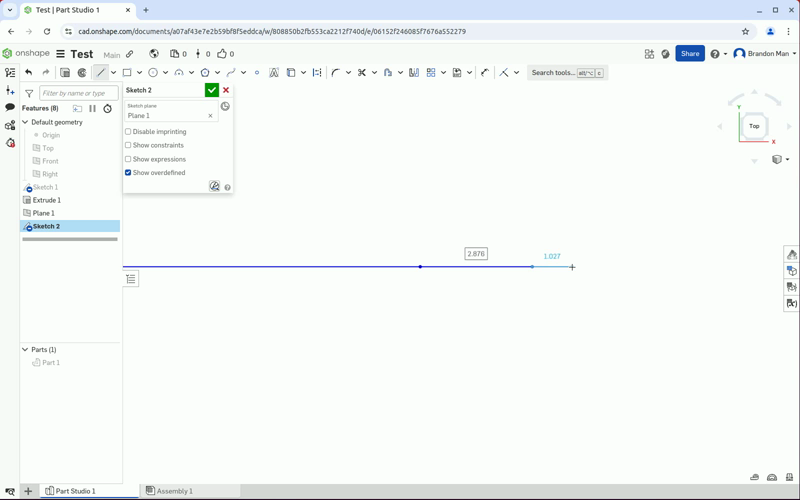
scroll(6)
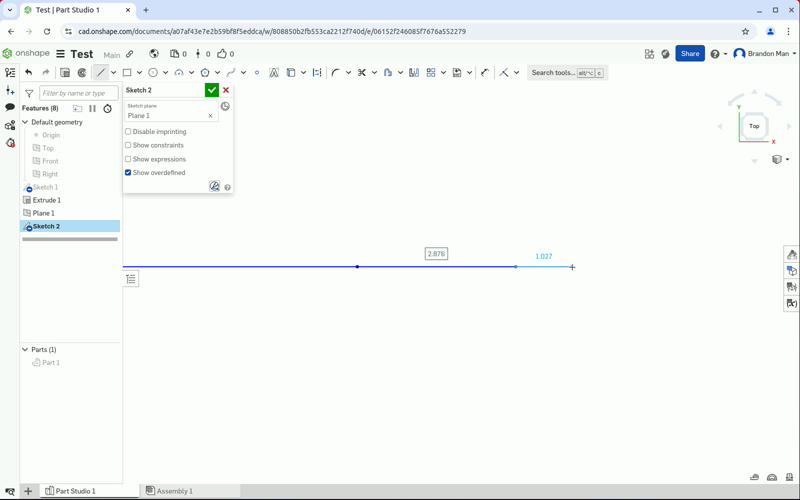
click(572, 266)
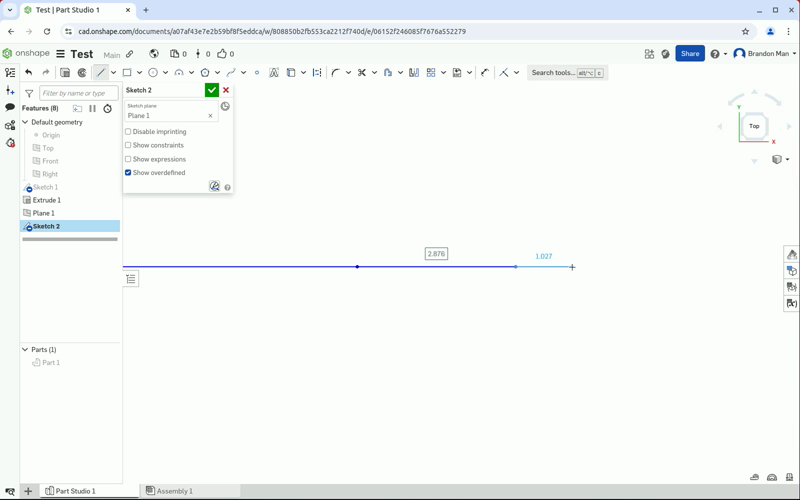
scroll(-6)
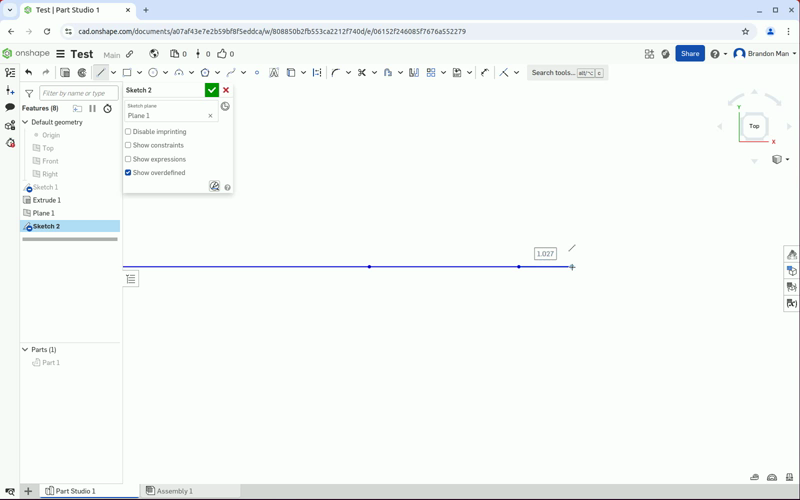
scroll(-6)
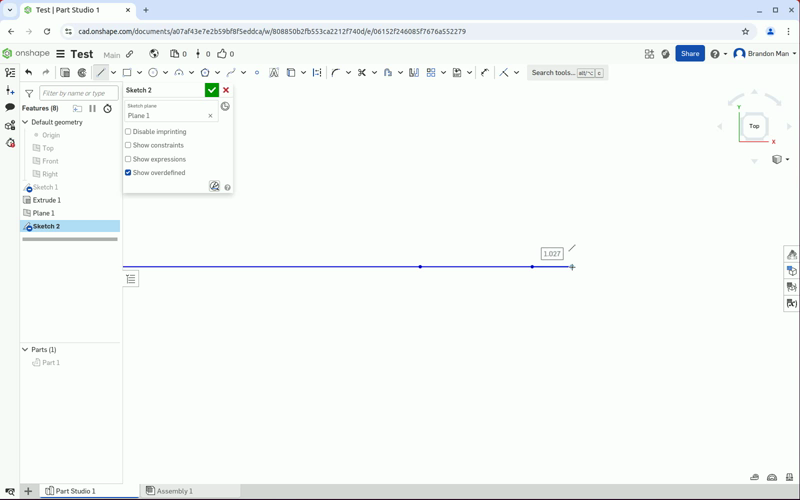
scroll(-6)
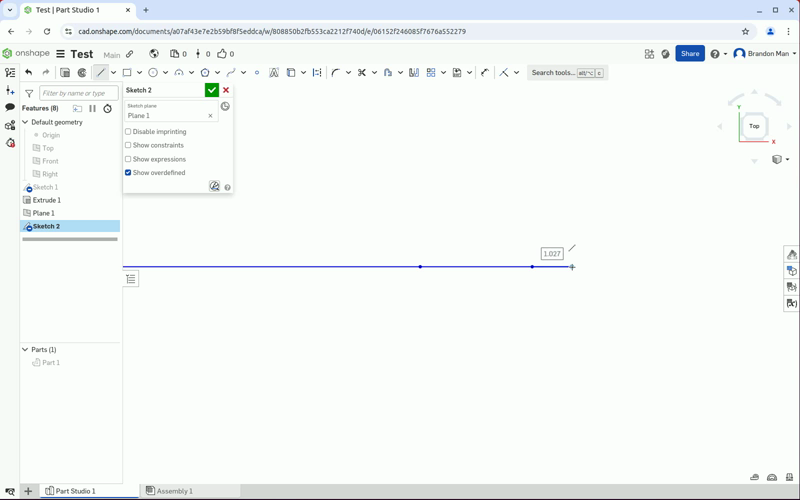
scroll(-6)
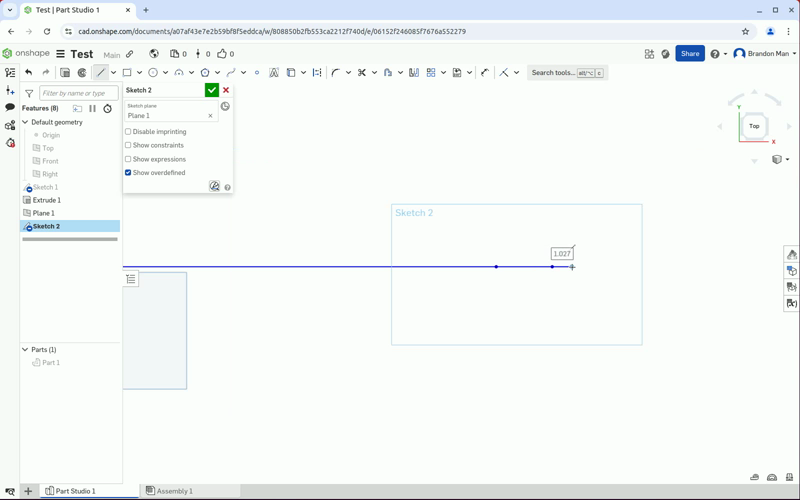
scroll(-6)
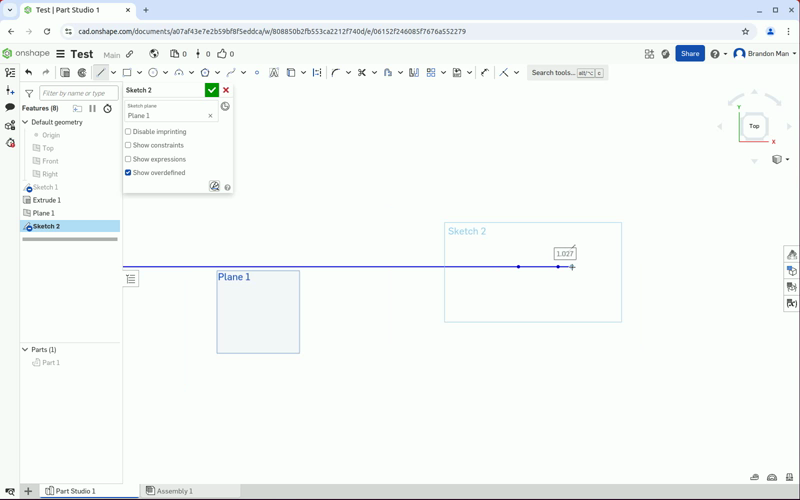
scroll(-6)
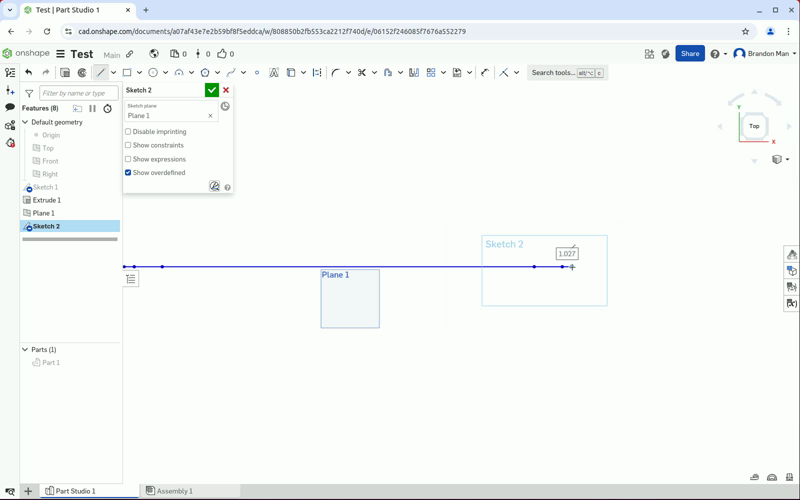
scroll(-6)
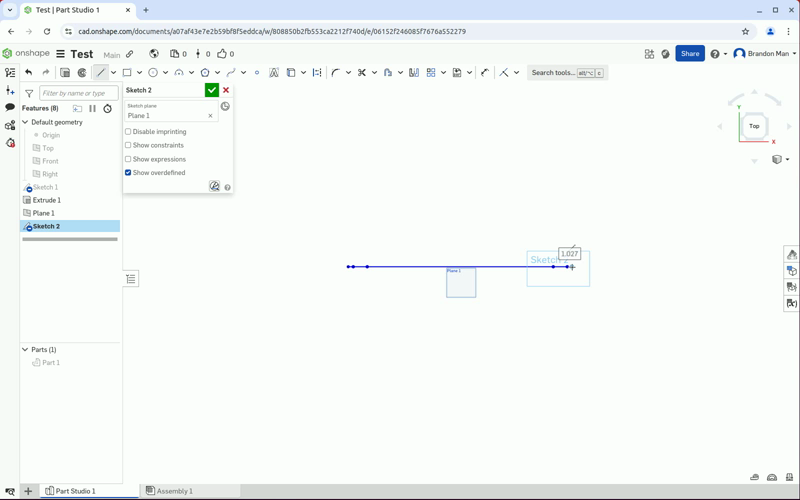
key_up(shift)
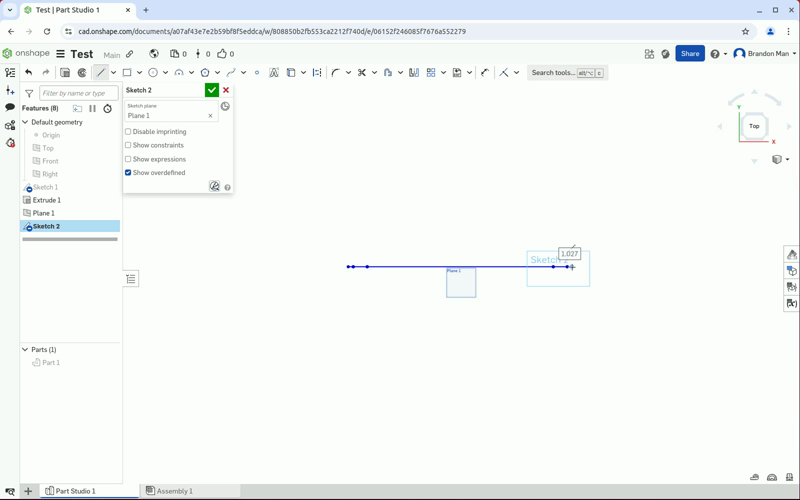
key_down(shift)
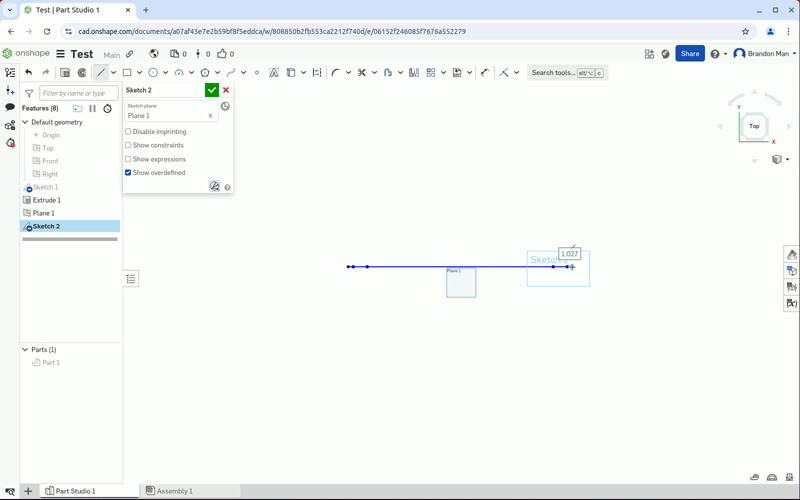
mouse_move(589, 266)
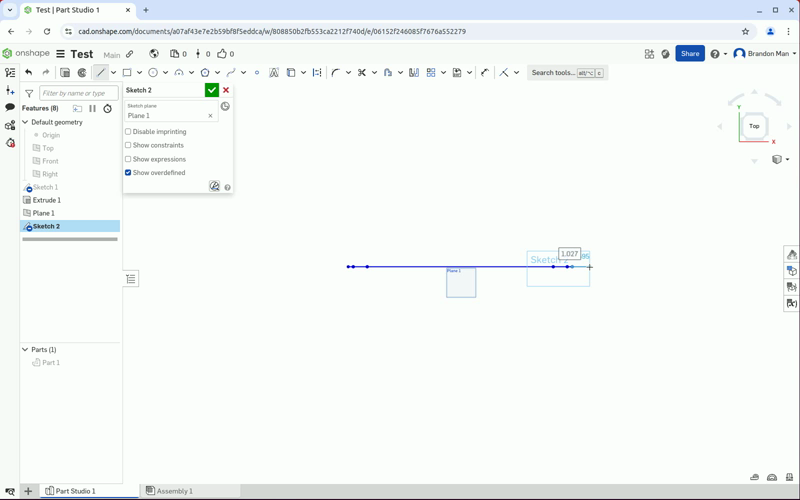
mouse_move(572, 259)
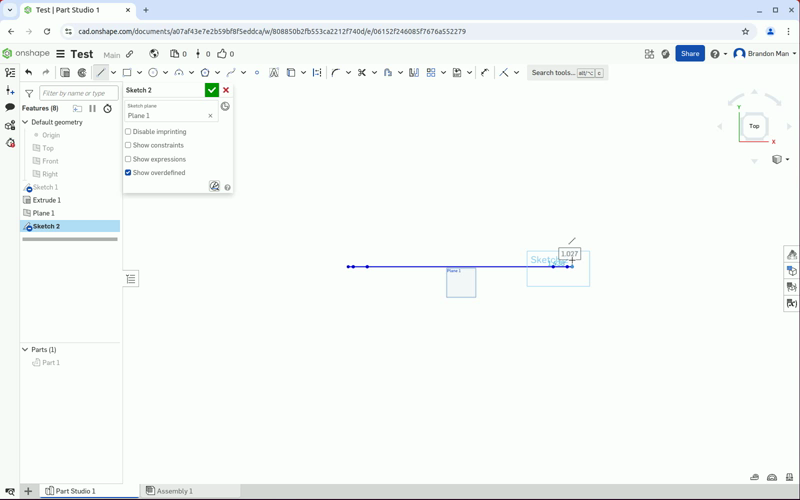
scroll(6)
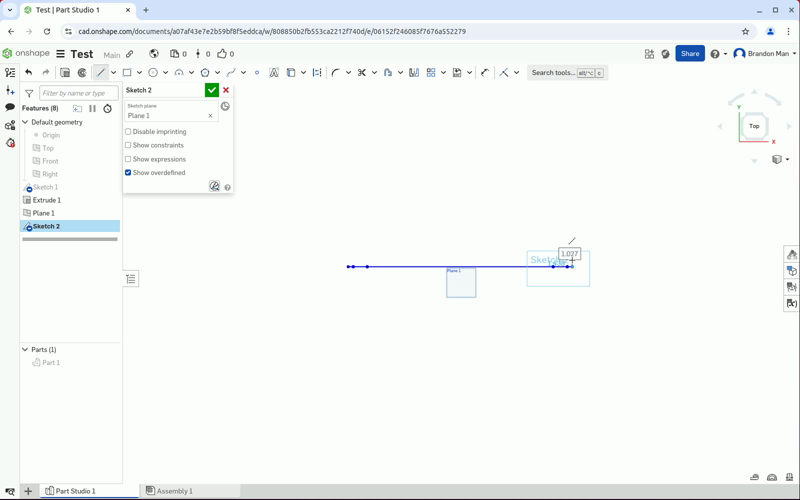
scroll(6)
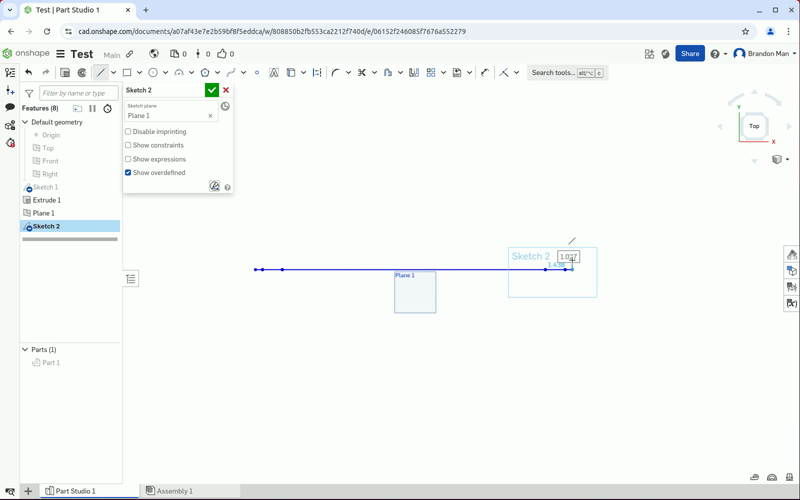
scroll(6)
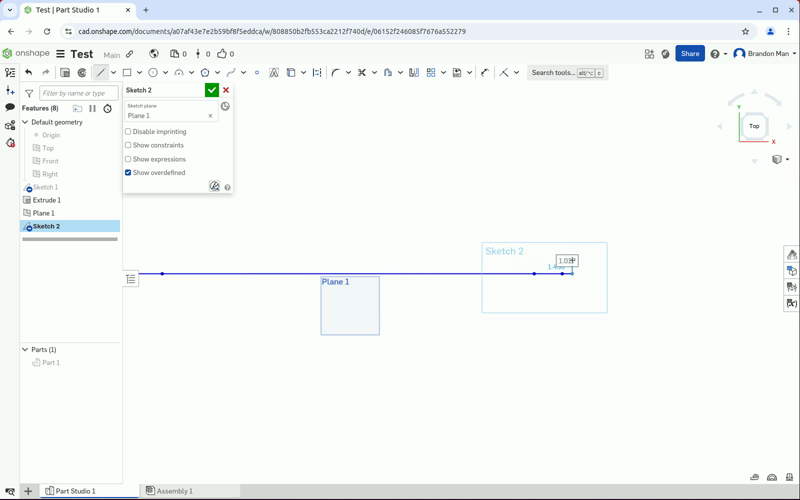
scroll(6)
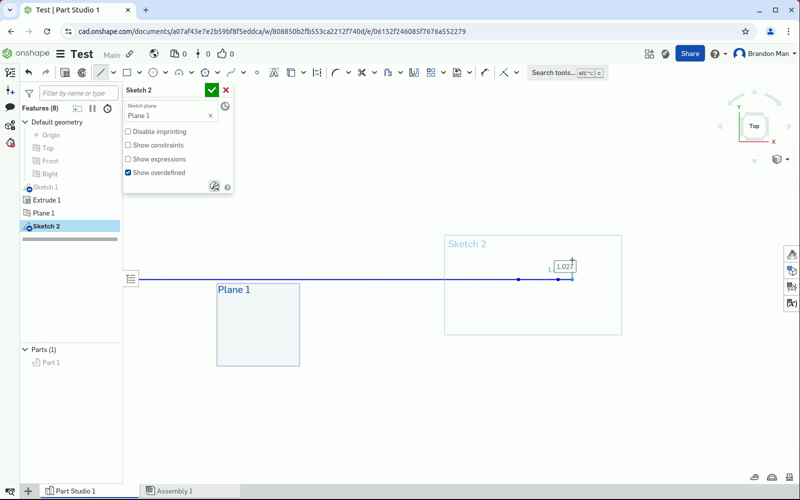
scroll(6)
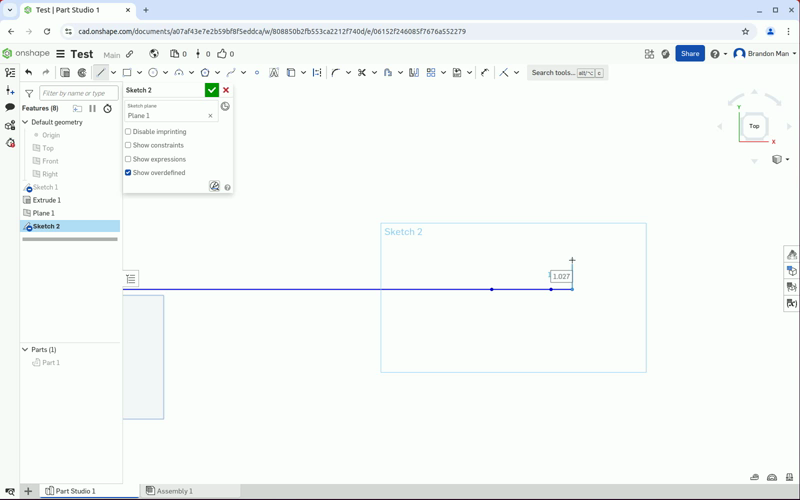
scroll(6)
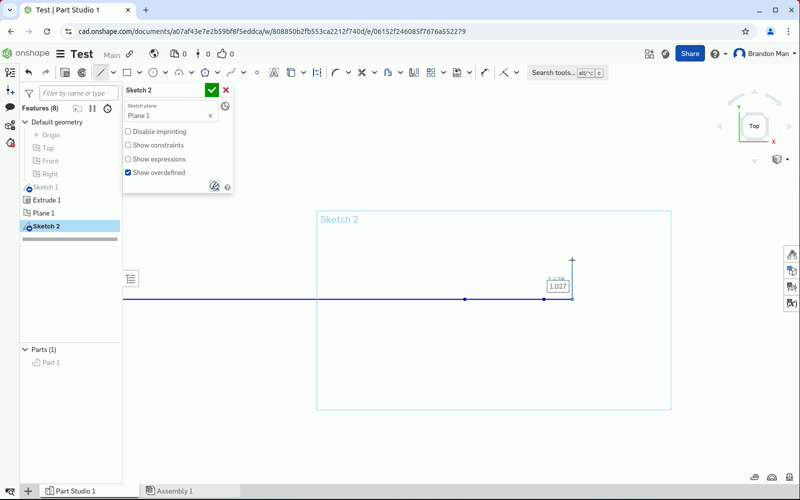
scroll(6)
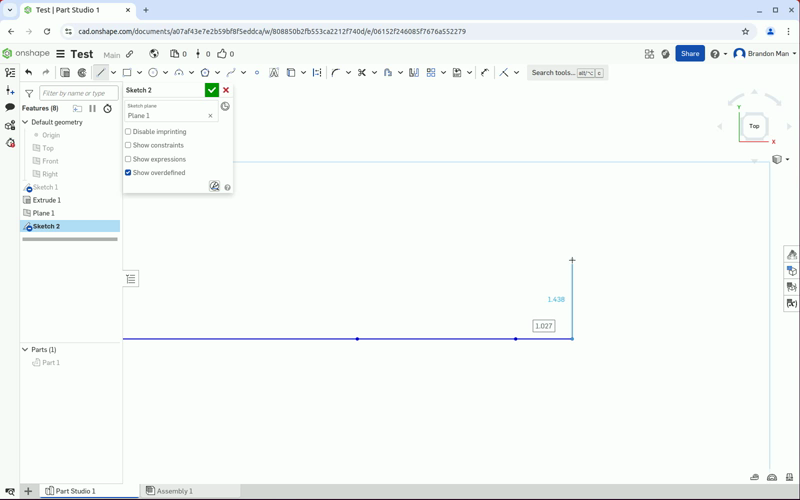
click(572, 259)
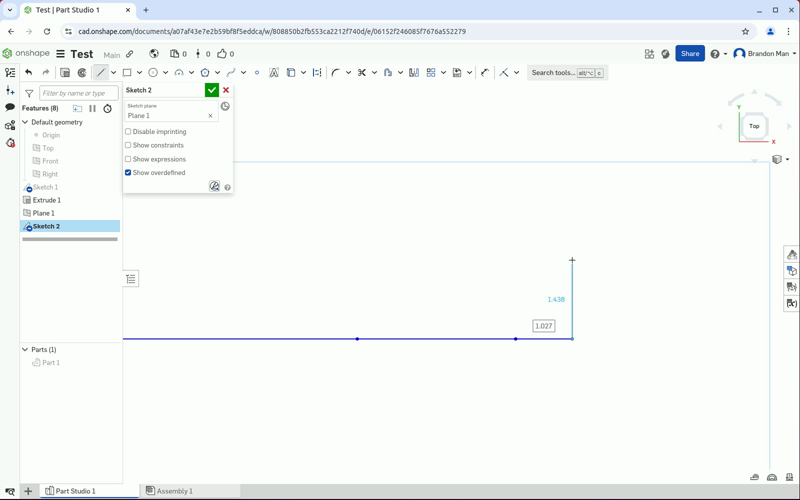
scroll(-6)
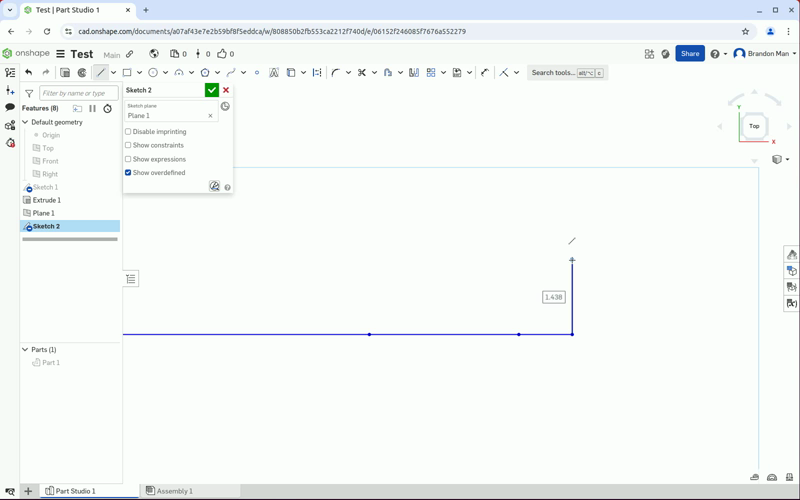
scroll(-6)
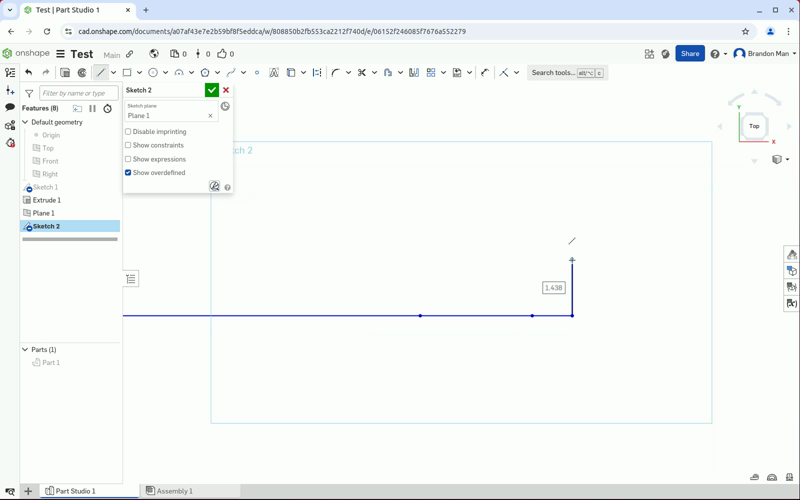
scroll(-6)
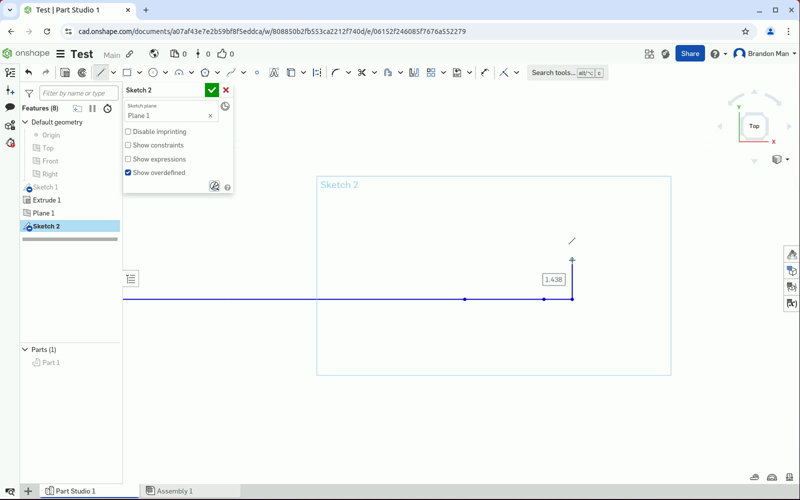
scroll(-6)
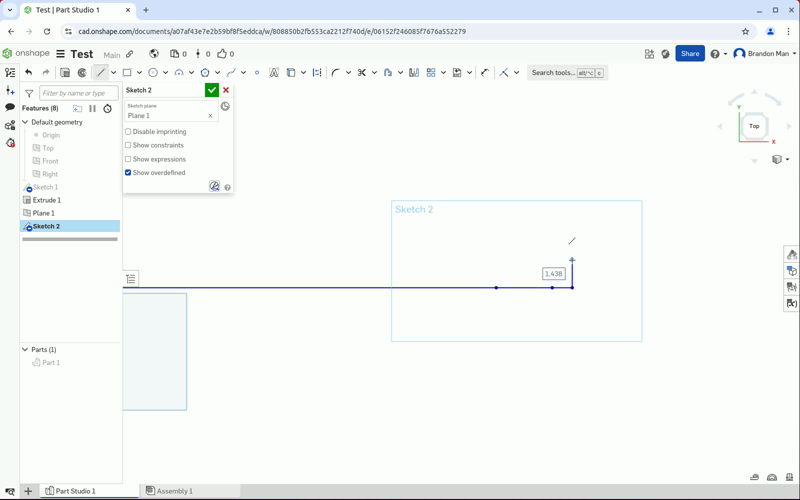
scroll(-6)
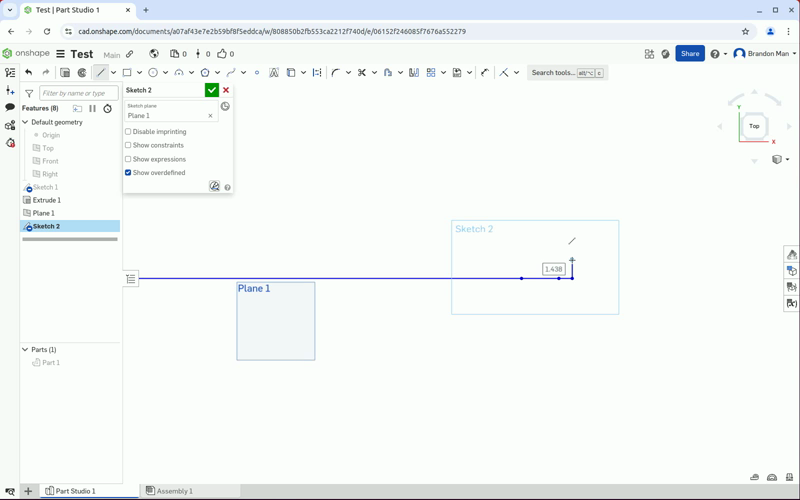
scroll(-6)
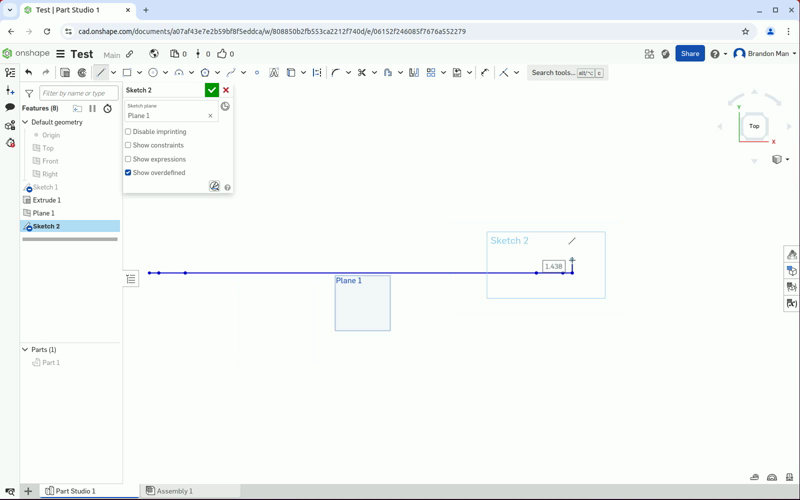
scroll(-6)
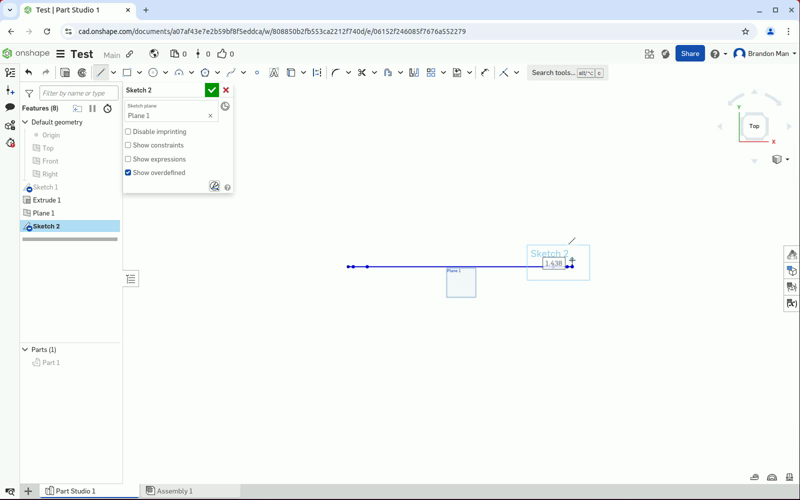
key_up(shift)
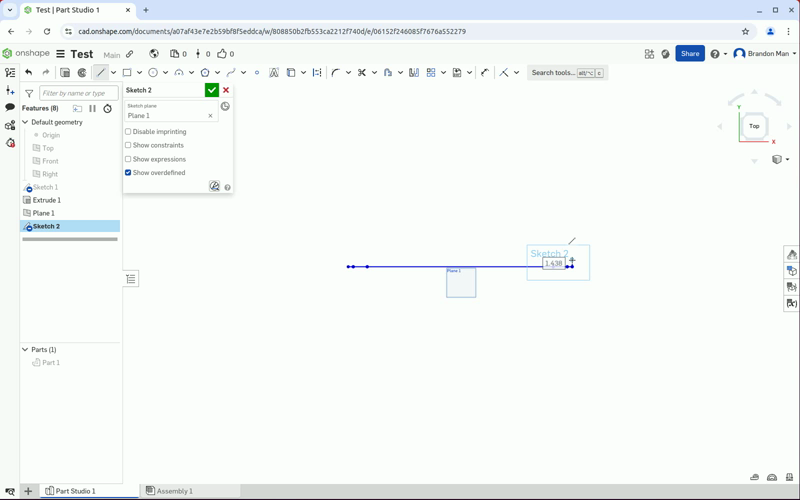
key_down(shift)
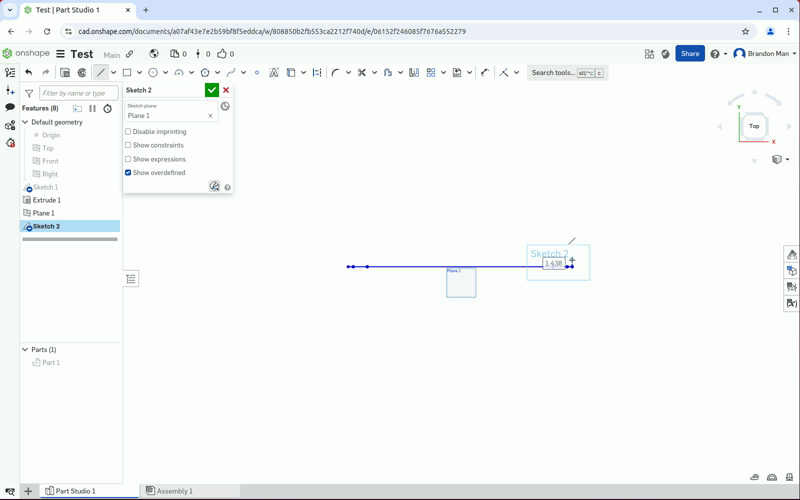
mouse_move(348, 259)
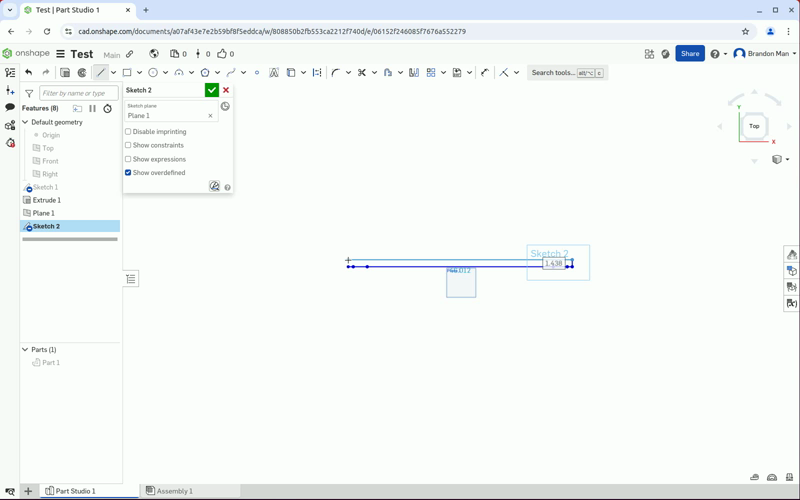
click(348, 259)
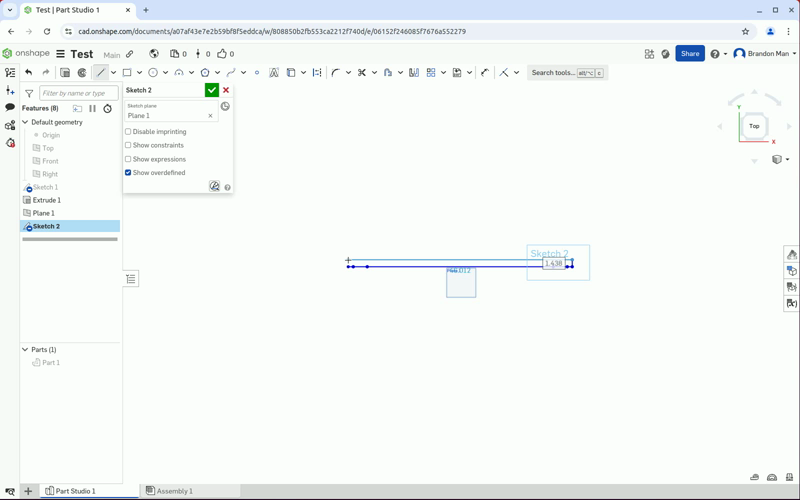
key_up(shift)
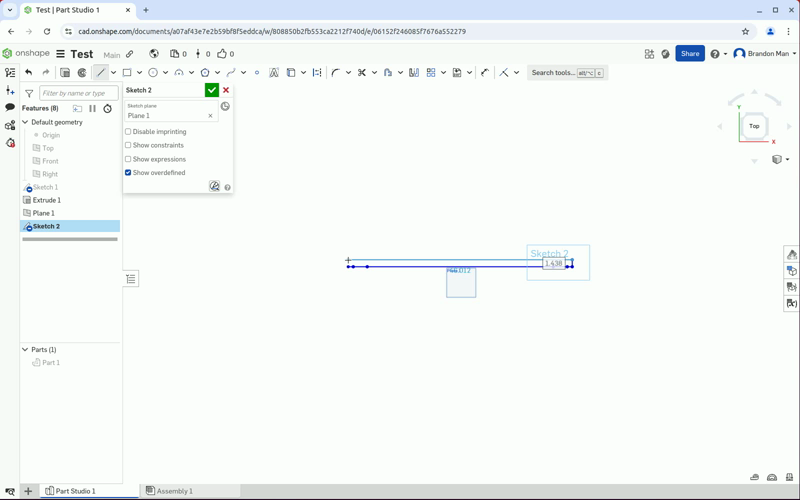
mouse_move(378, 259)
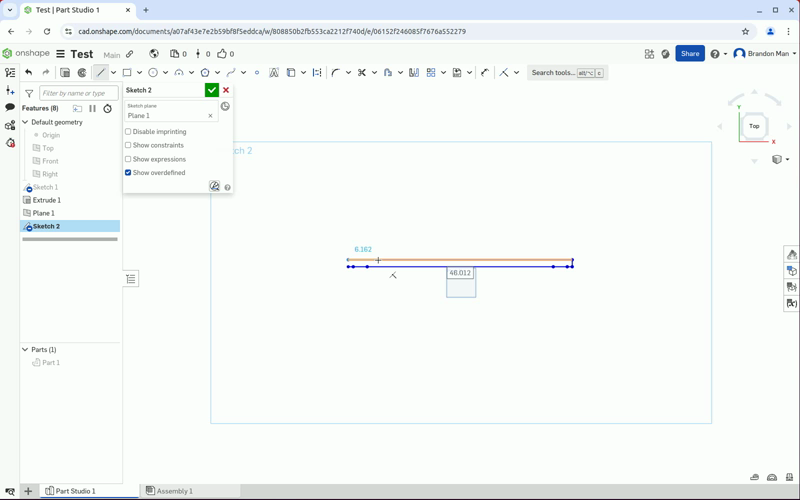
key_down(shift)
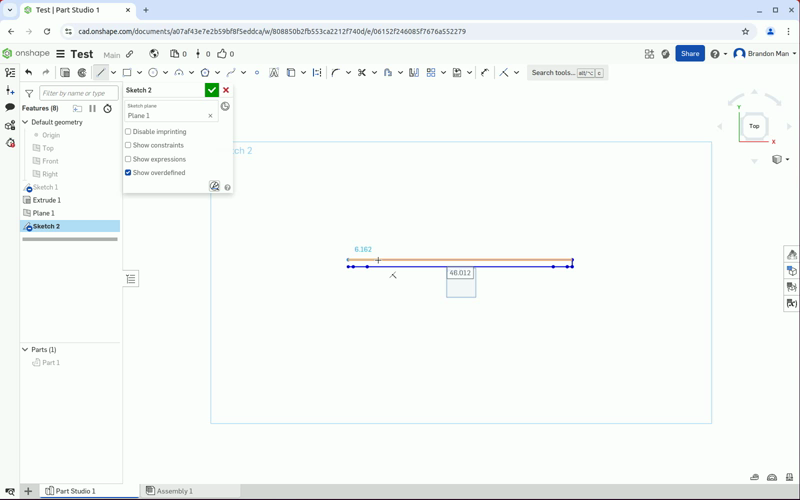
mouse_move(348, 266)
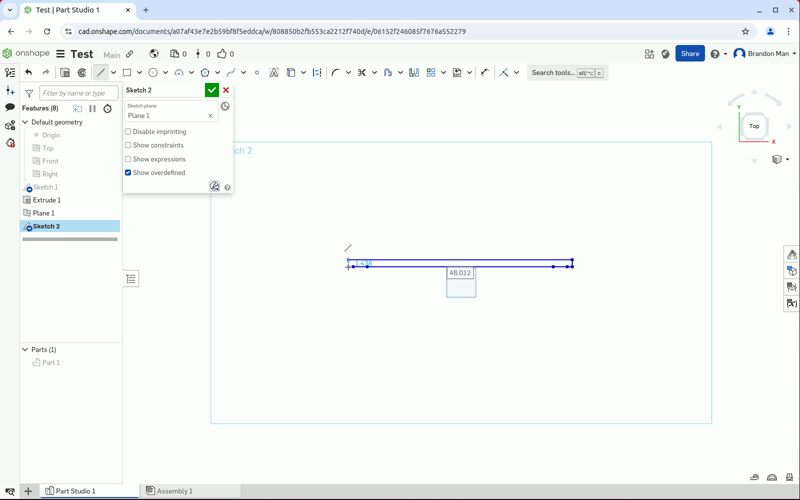
scroll(6)
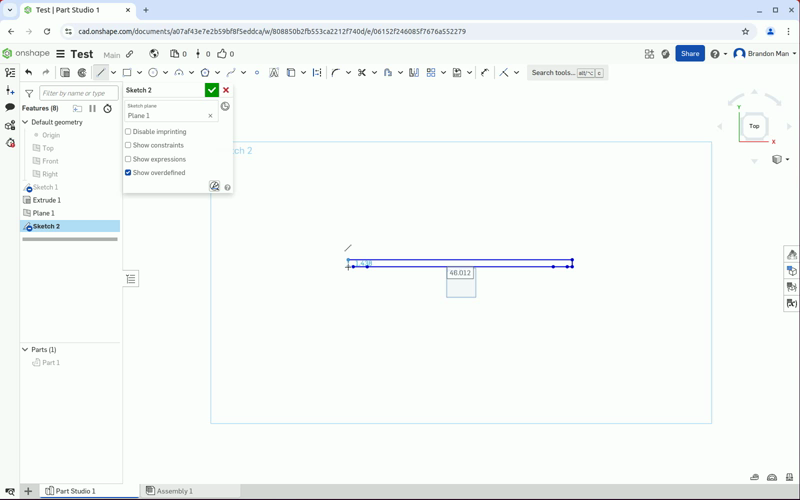
scroll(6)
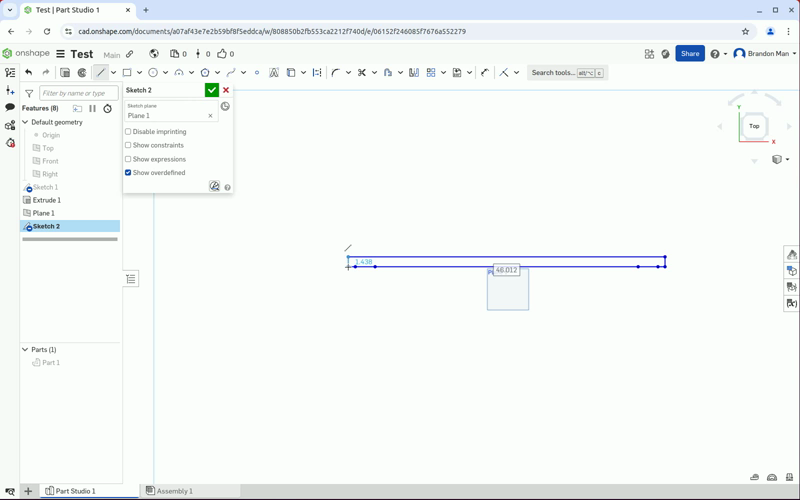
scroll(6)
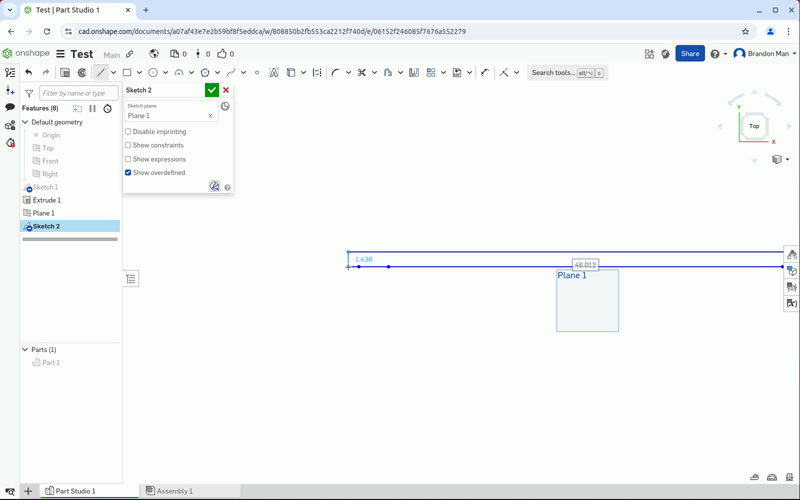
scroll(6)
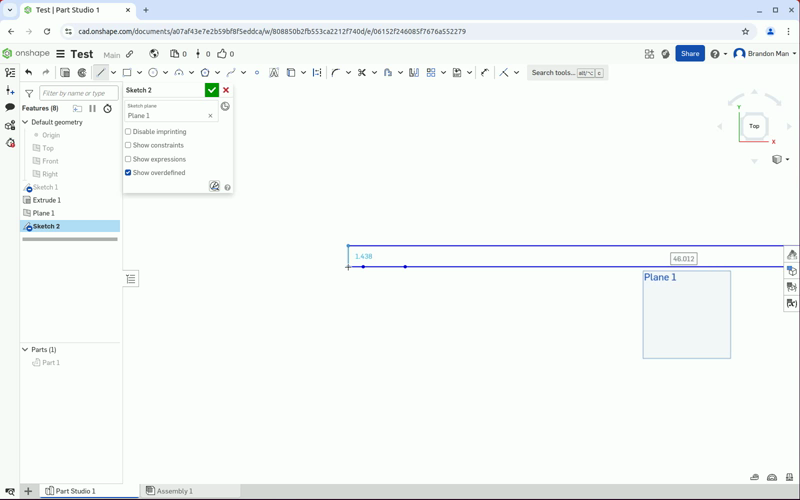
scroll(6)
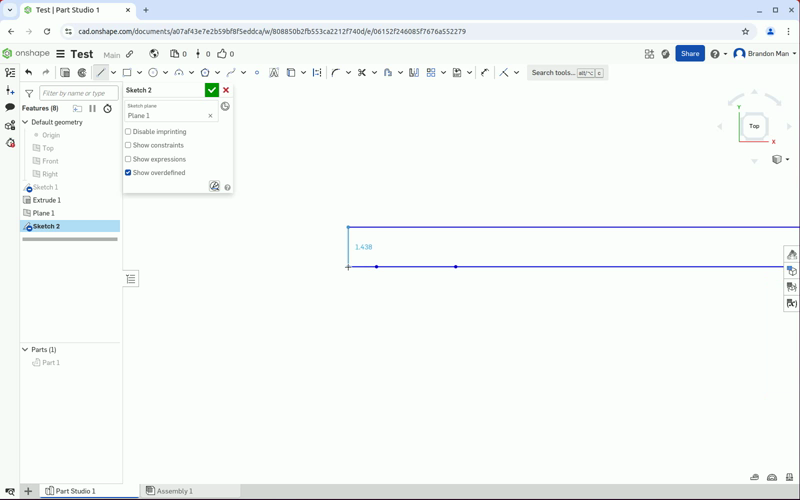
scroll(6)
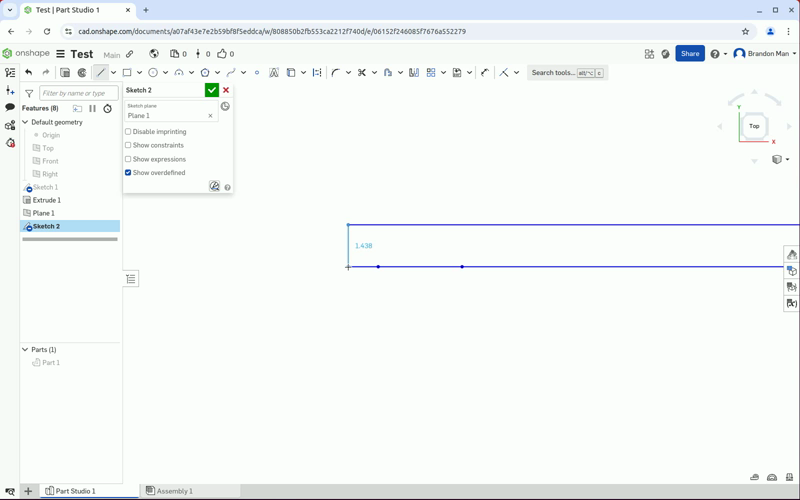
scroll(6)
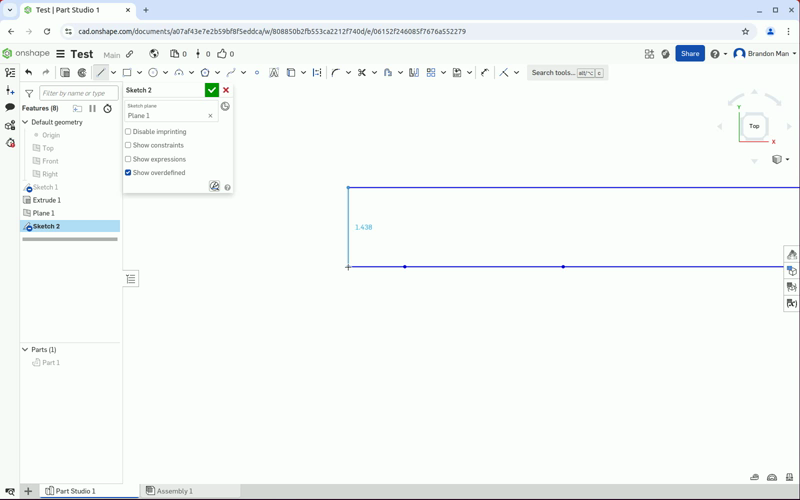
key_up(shift)
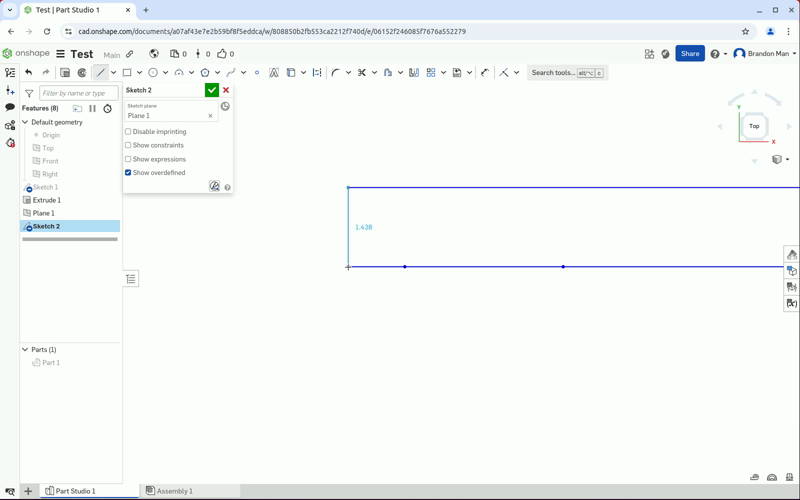
click(348, 266)
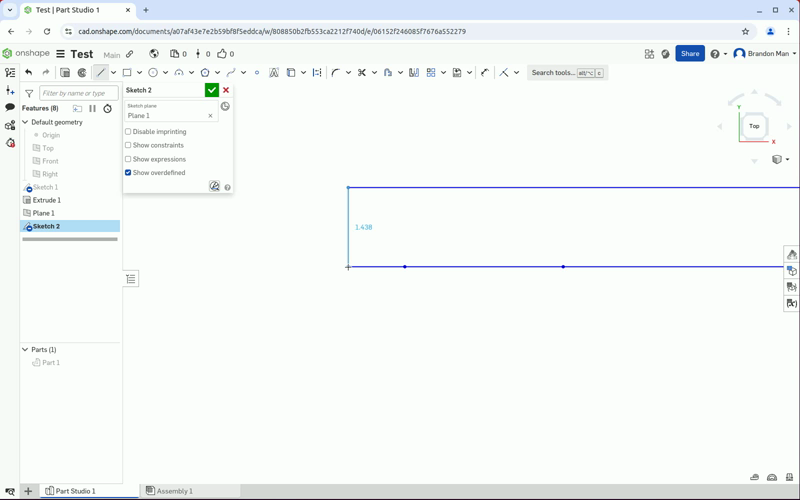
scroll(-6)
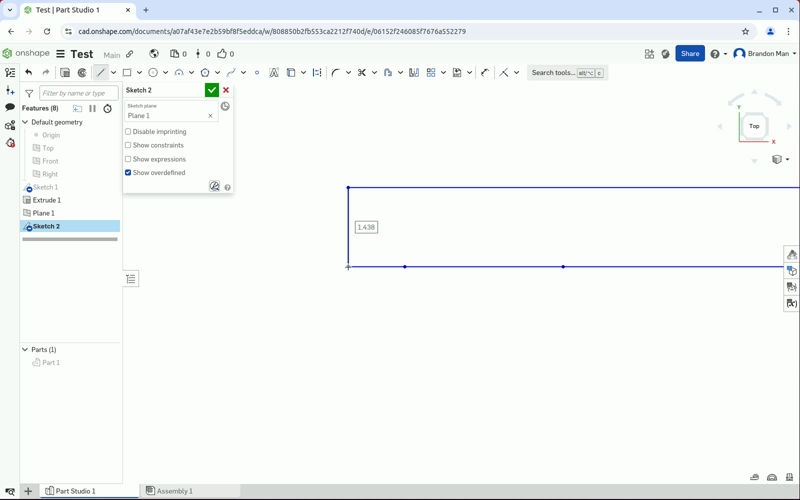
scroll(-6)
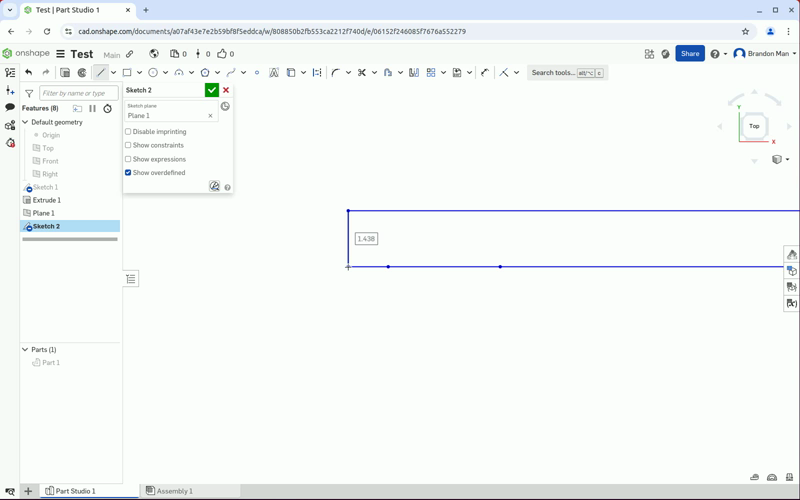
scroll(-6)
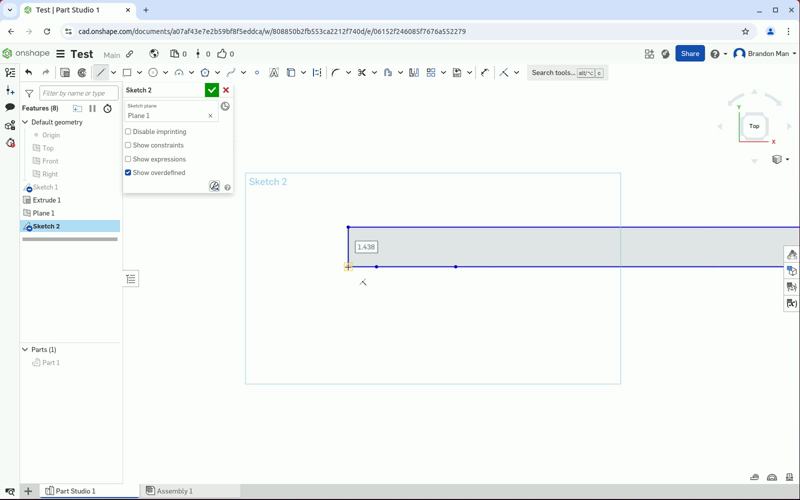
scroll(-6)
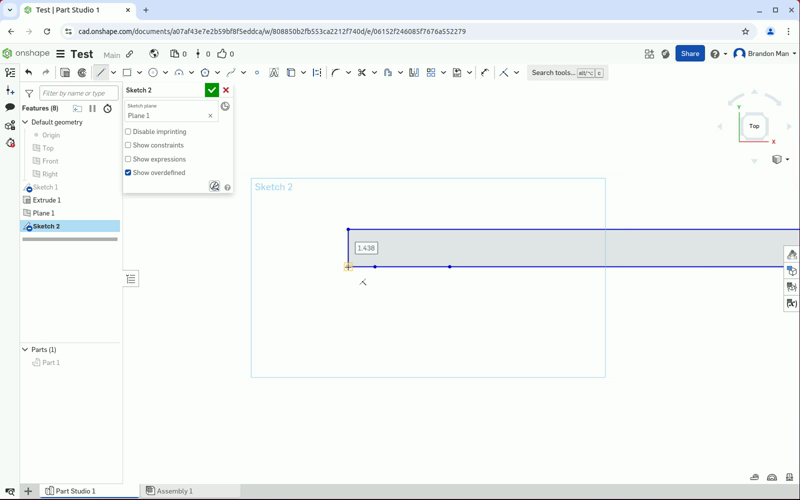
scroll(-6)
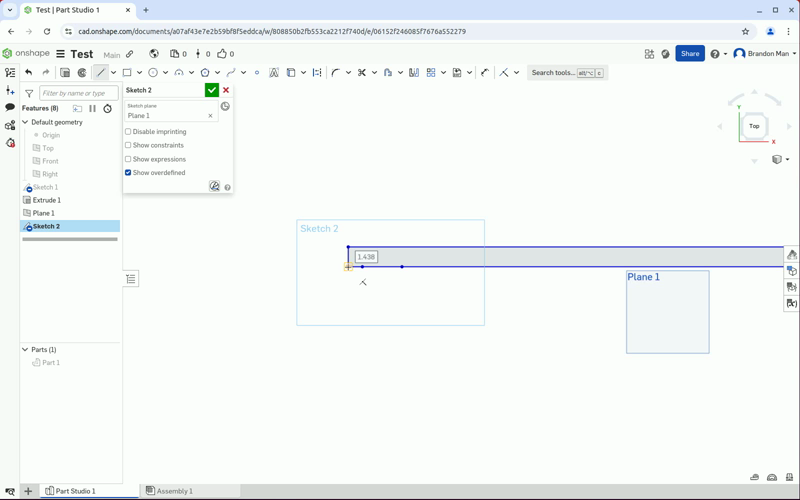
scroll(-6)
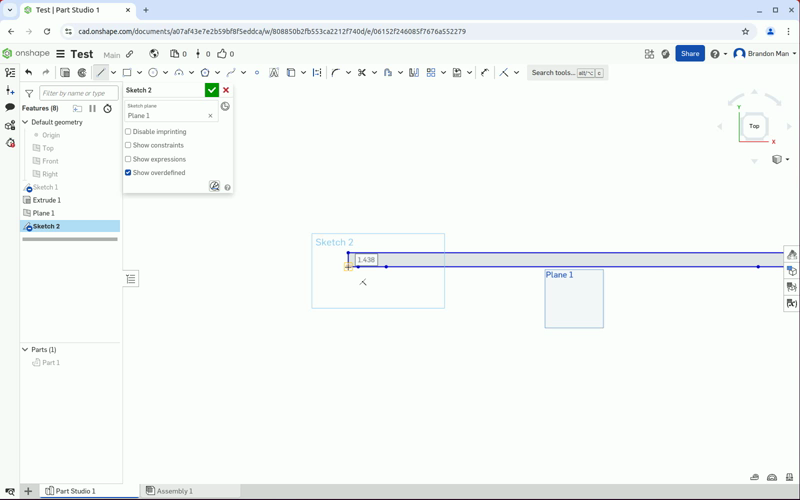
scroll(-6)
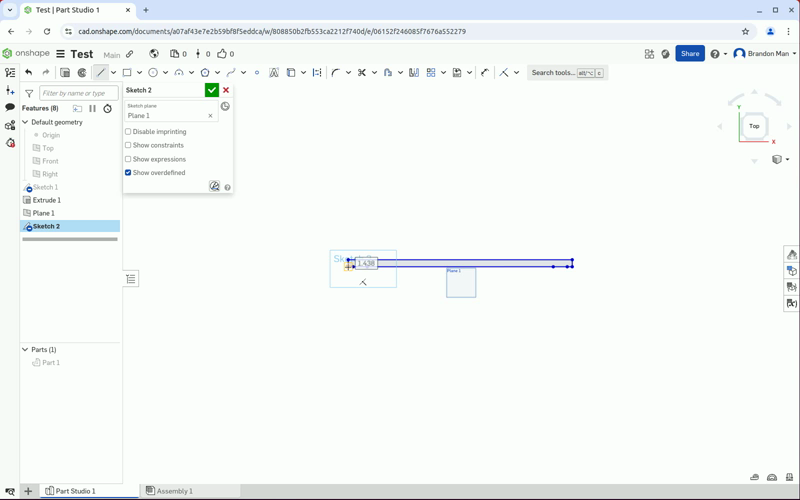
key(esc)
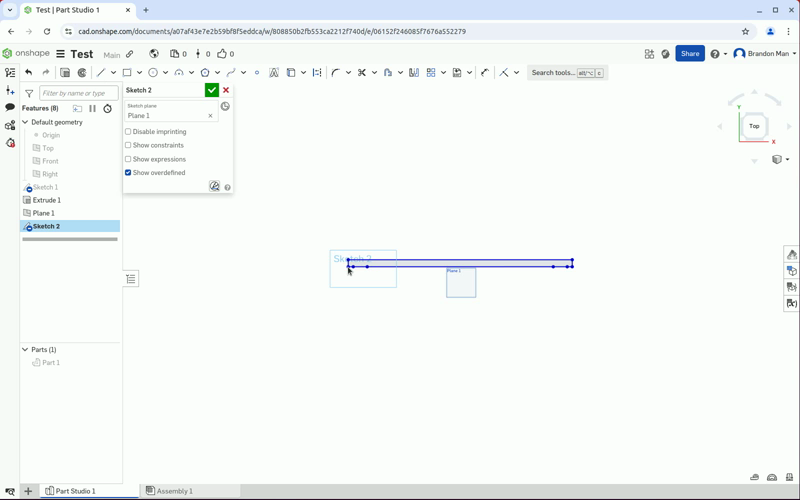
mouse_move(469, 264)
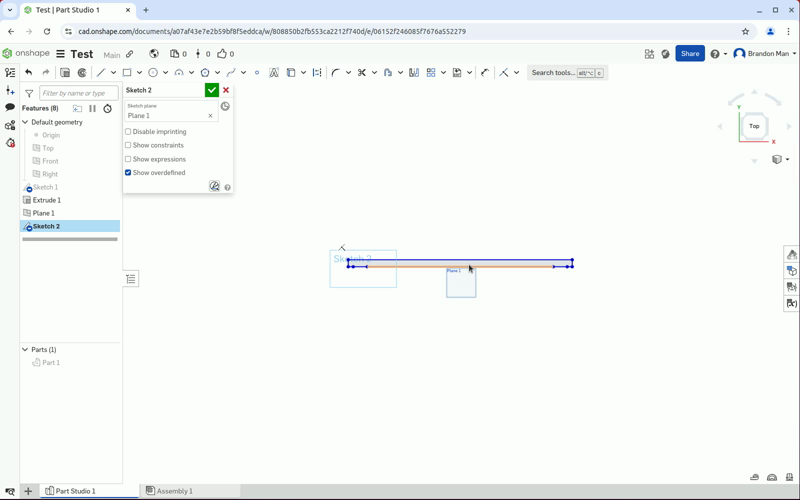
scroll(6)
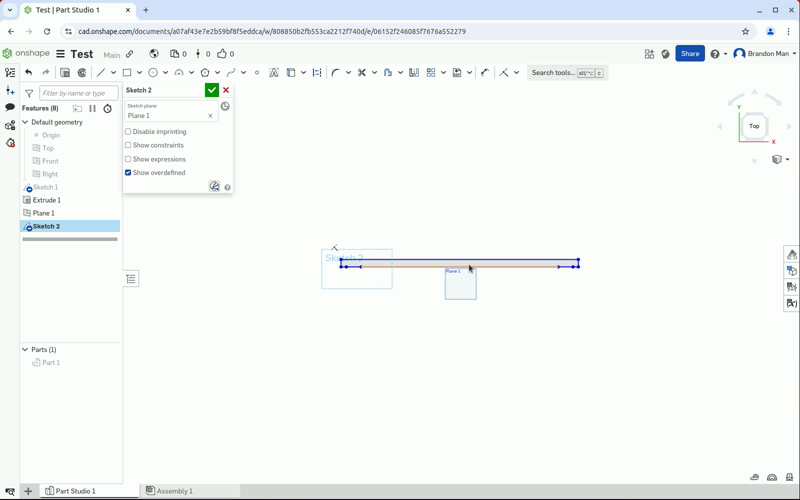
scroll(6)
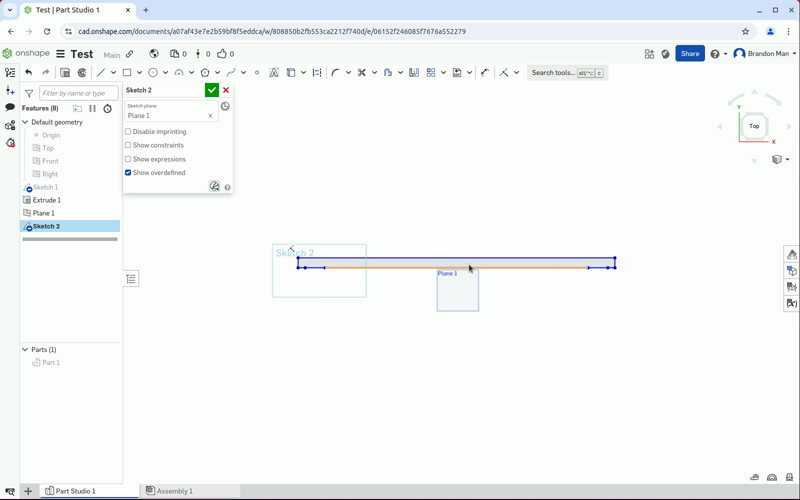
scroll(6)
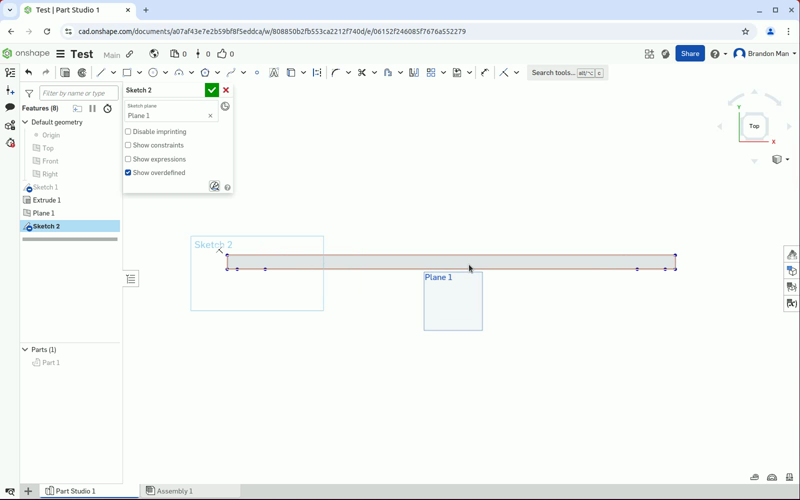
scroll(6)
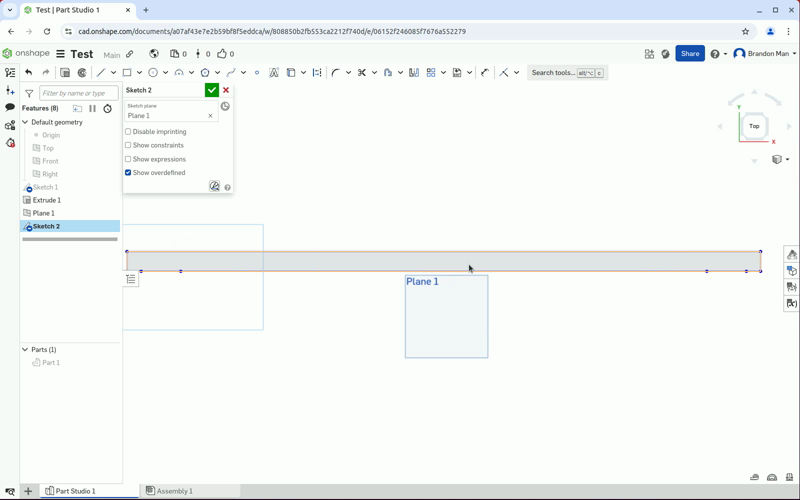
scroll(6)
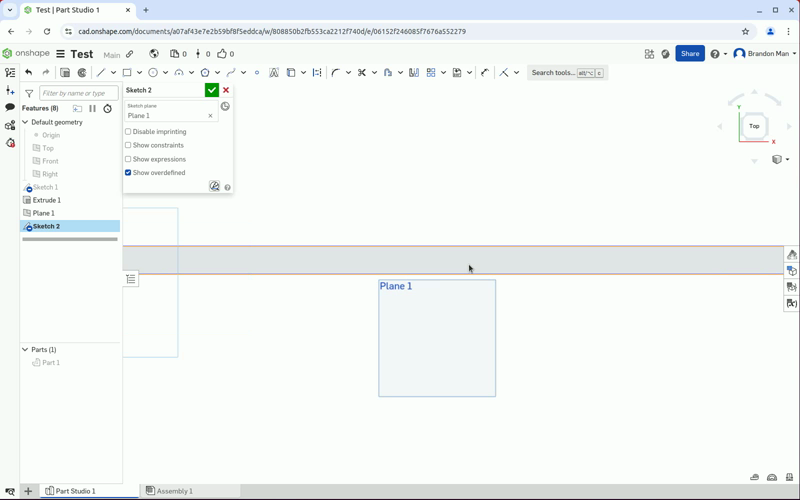
scroll(6)
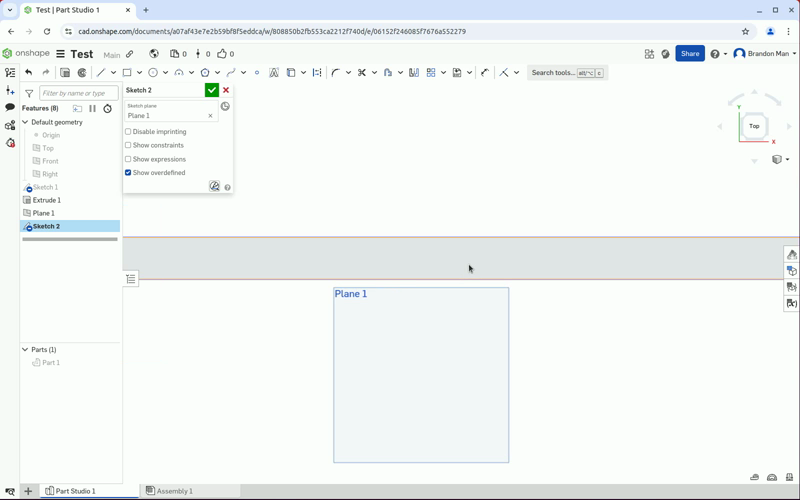
scroll(6)
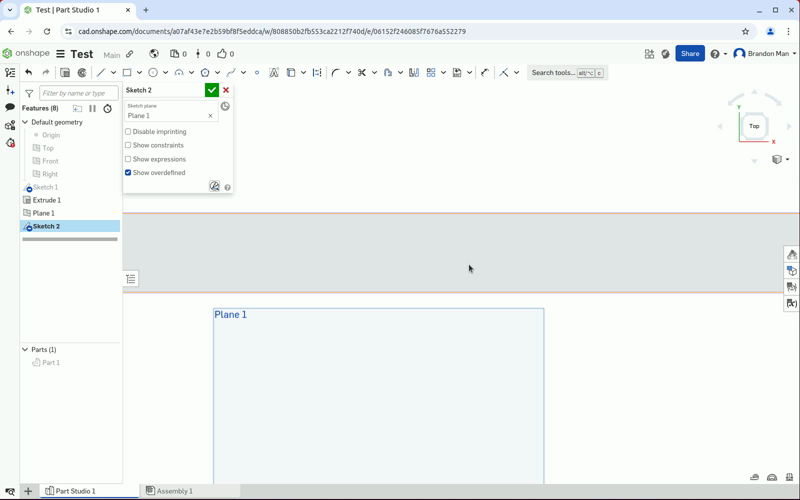
click(469, 264)
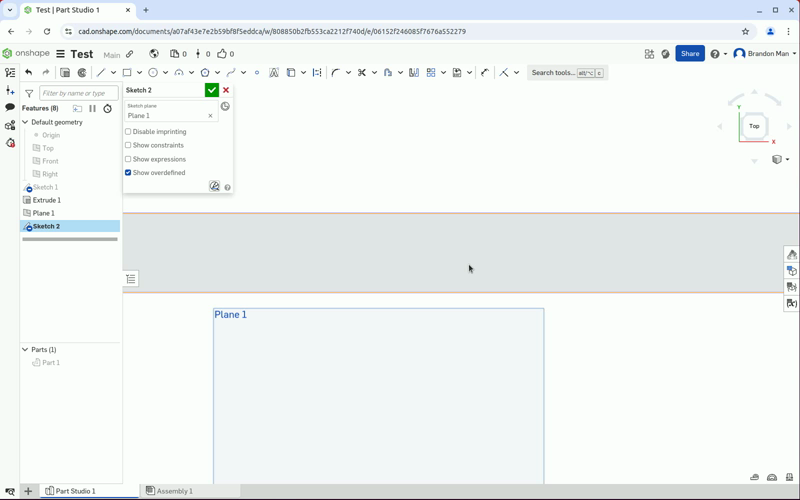
scroll(-6)
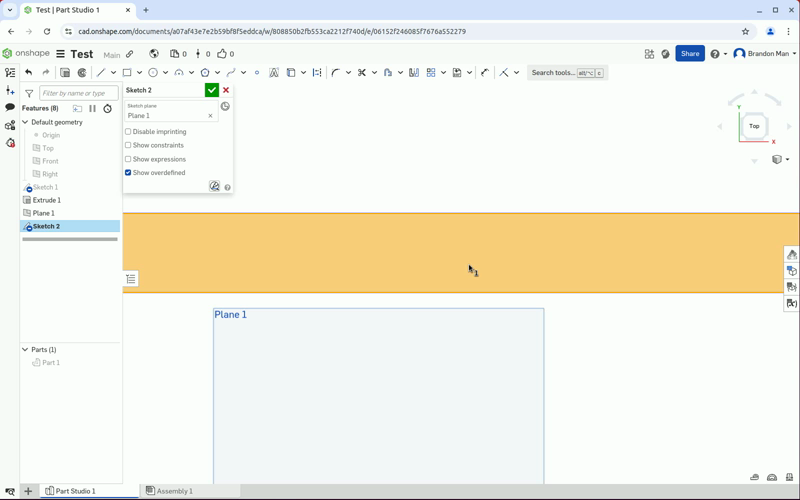
scroll(-6)
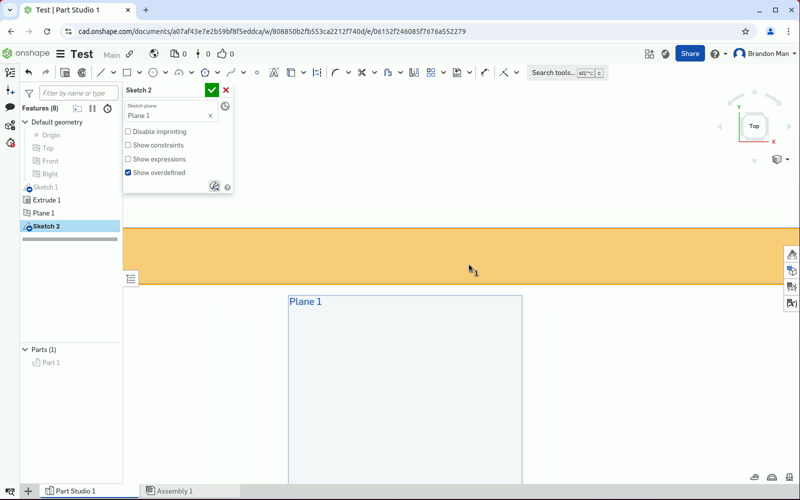
scroll(-6)
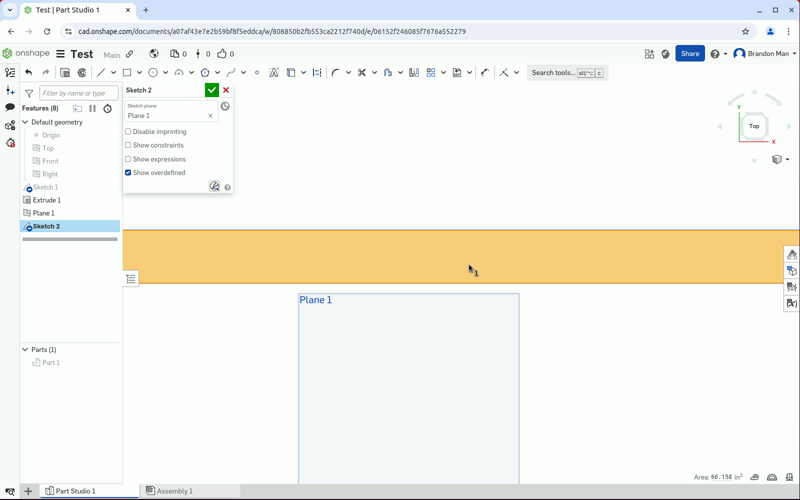
scroll(-6)
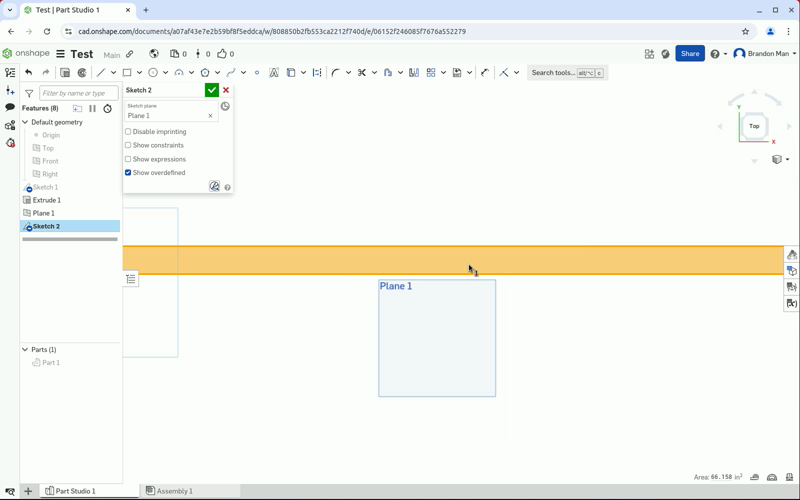
scroll(-6)
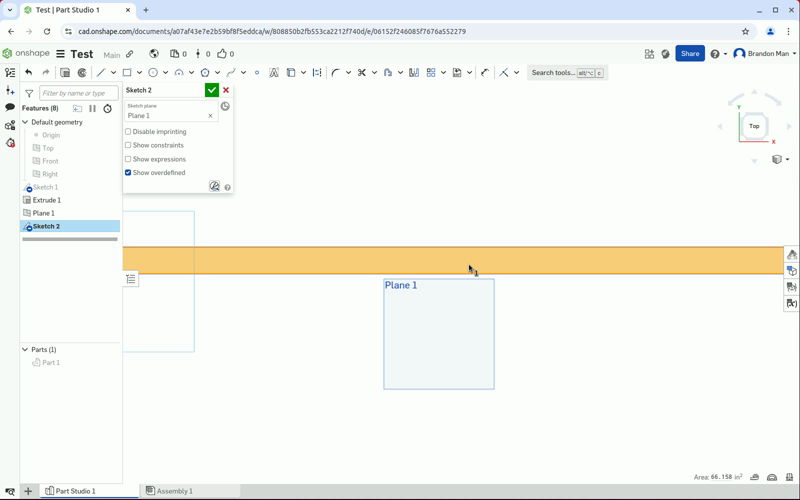
scroll(-6)
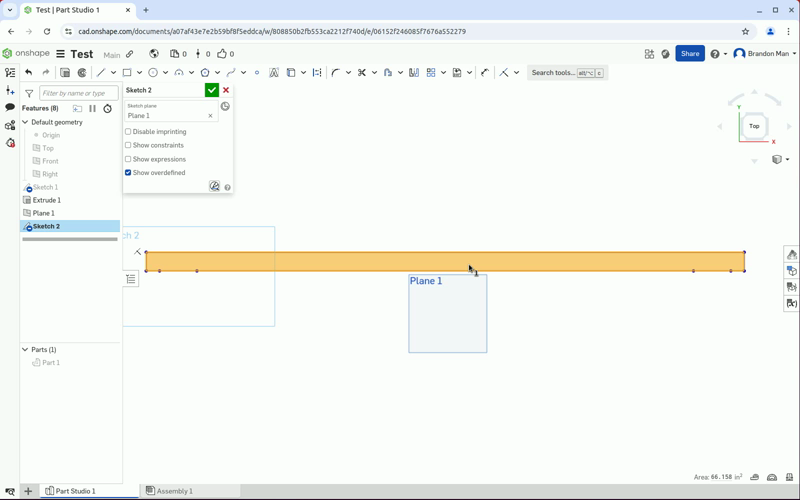
scroll(-6)
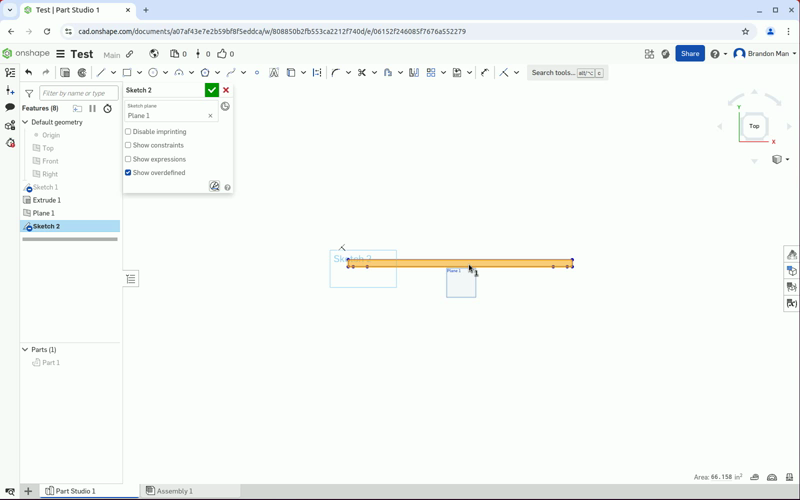
mouse_move(73, 352)
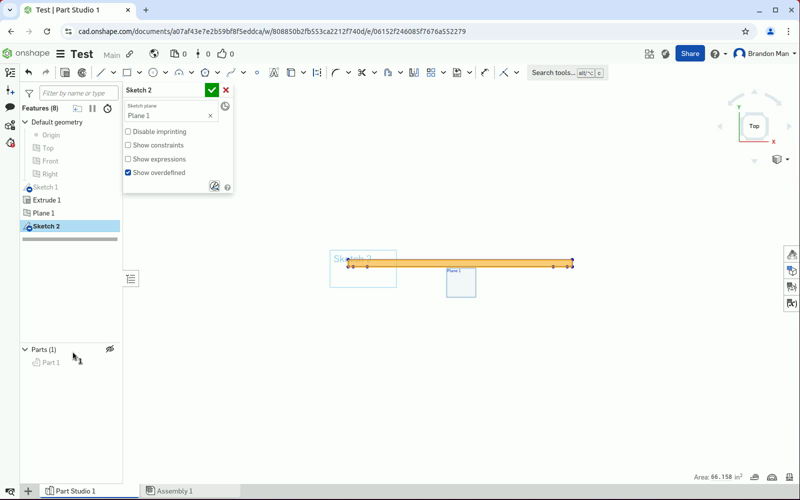
key(shift+y)
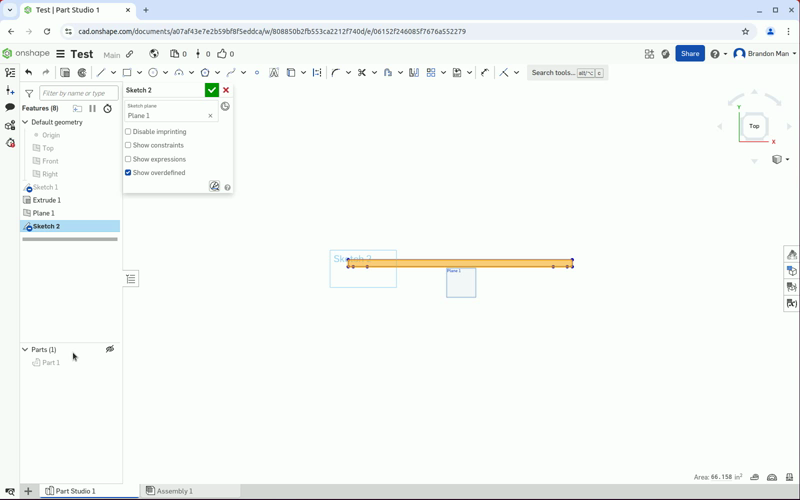
key(shift+e)
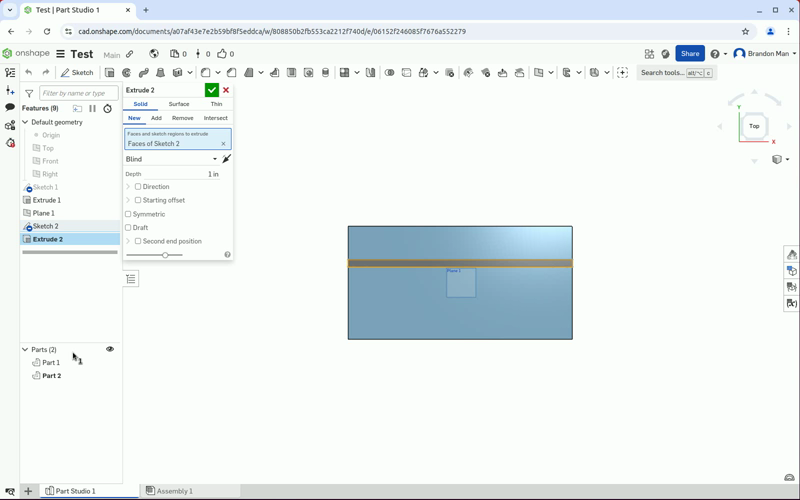
mouse_move(143, 106)
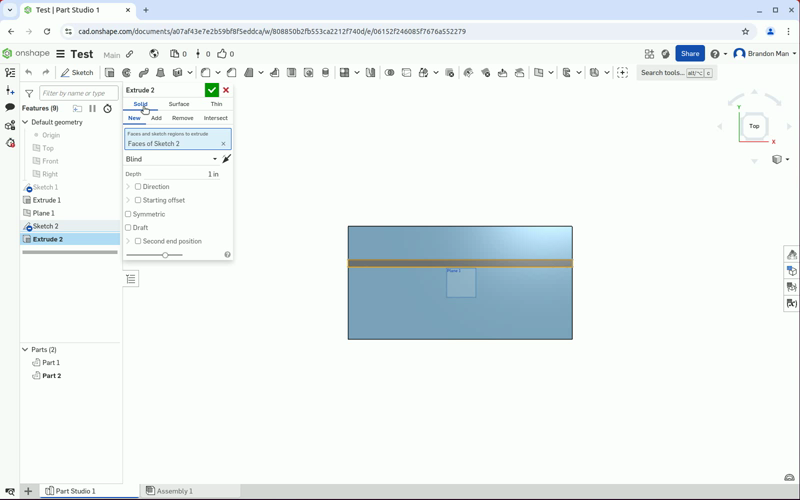
click(143, 106)
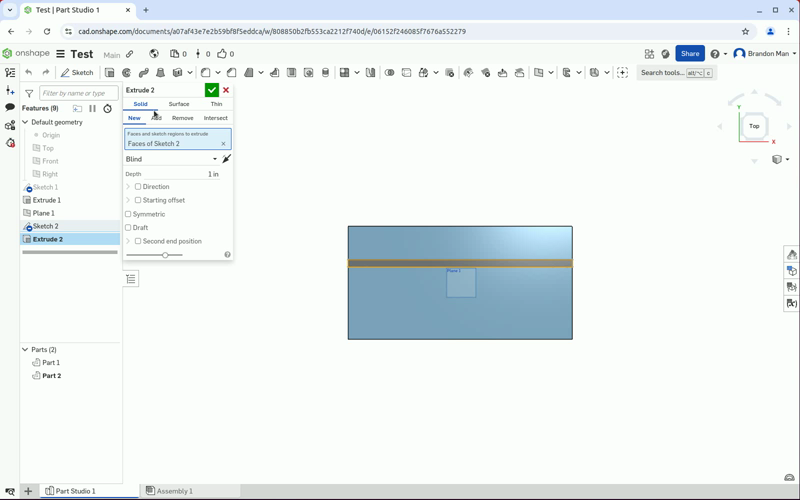
mouse_move(186, 120)
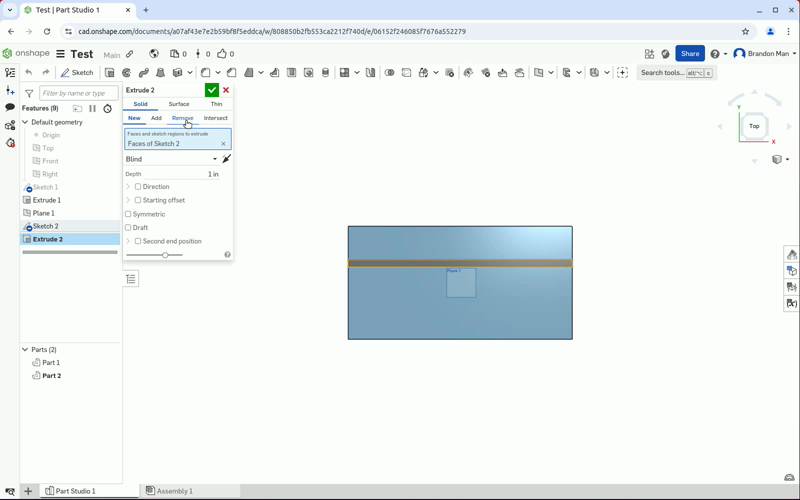
click(186, 120)
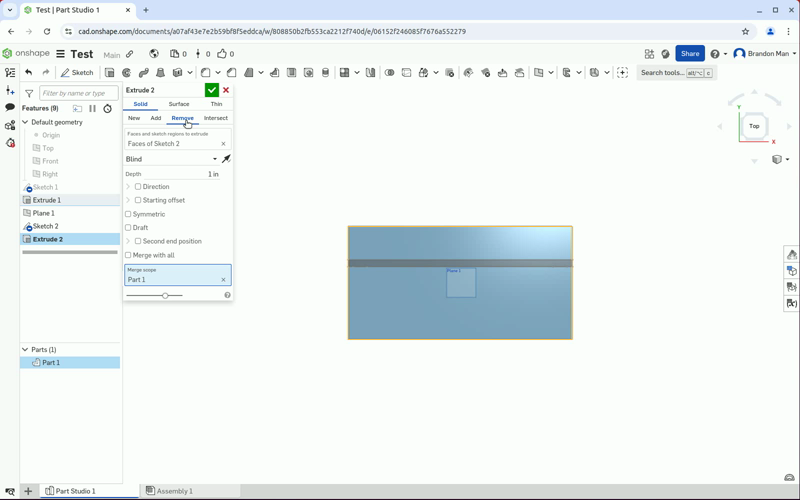
key(tab, 4)
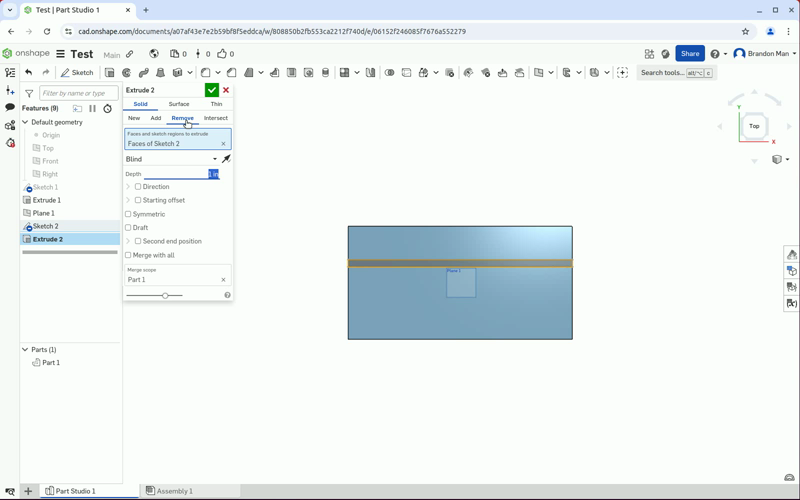
text(0.241)
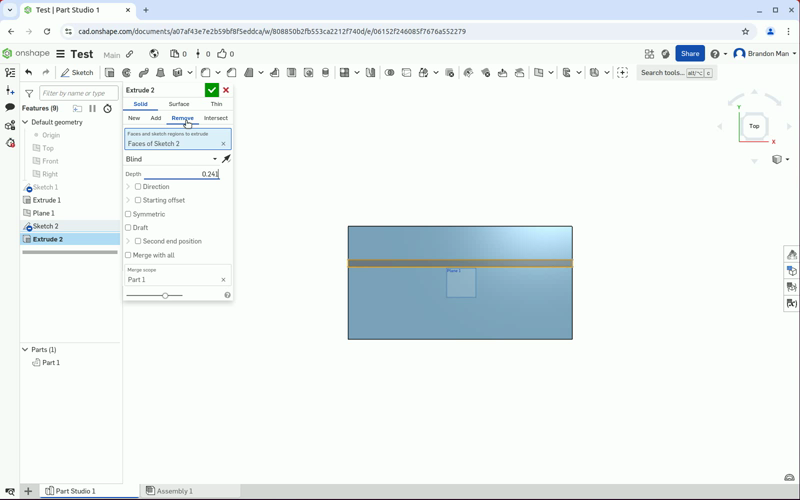
key(tab, 6)
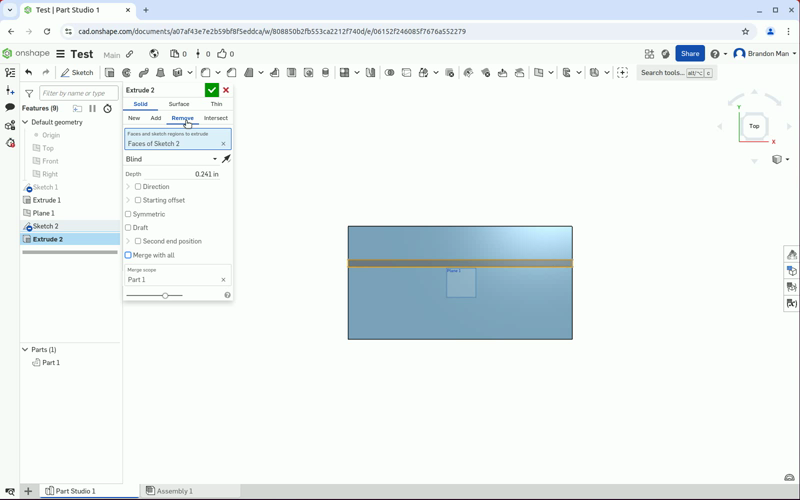
key(space)
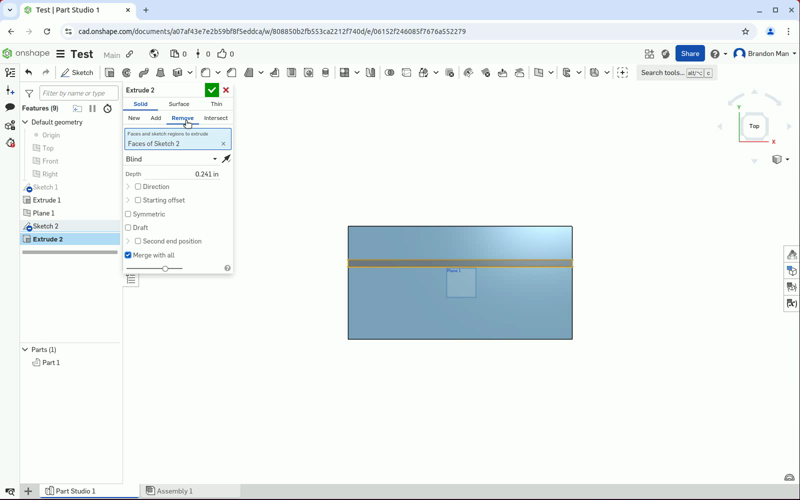
key(enter)
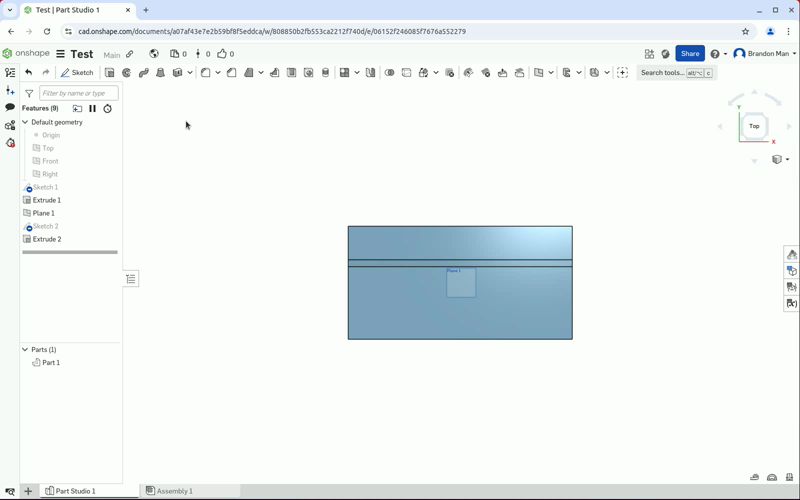
key(shift+h)
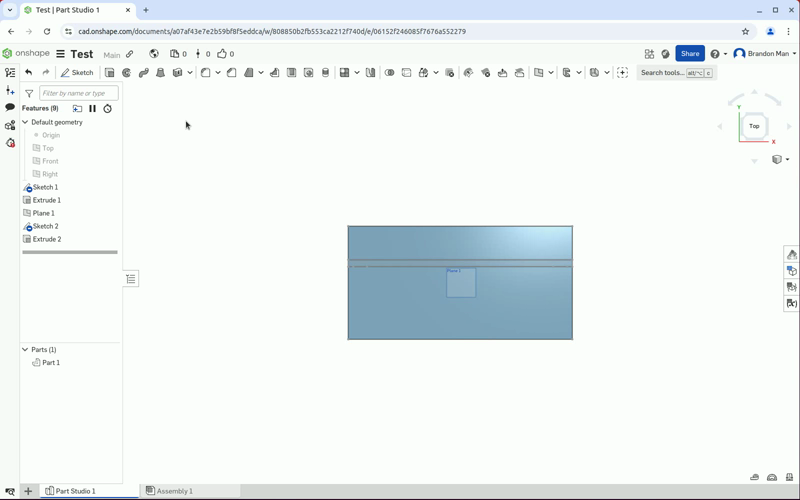
key(shift+h)
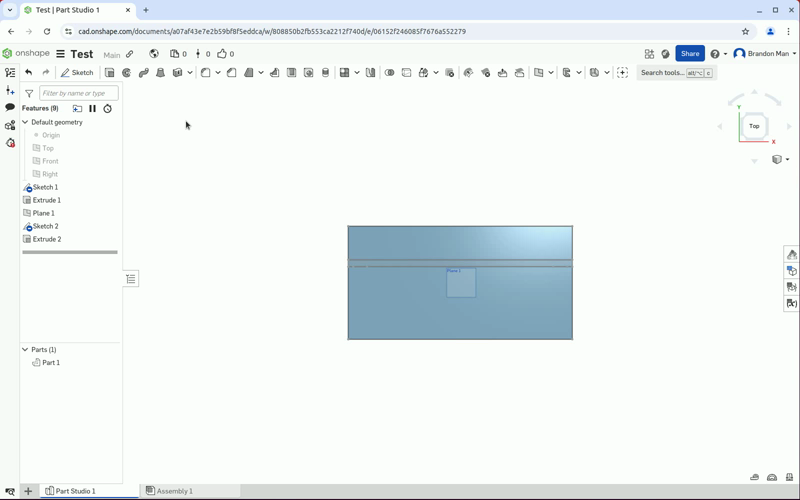
key(shift+7)
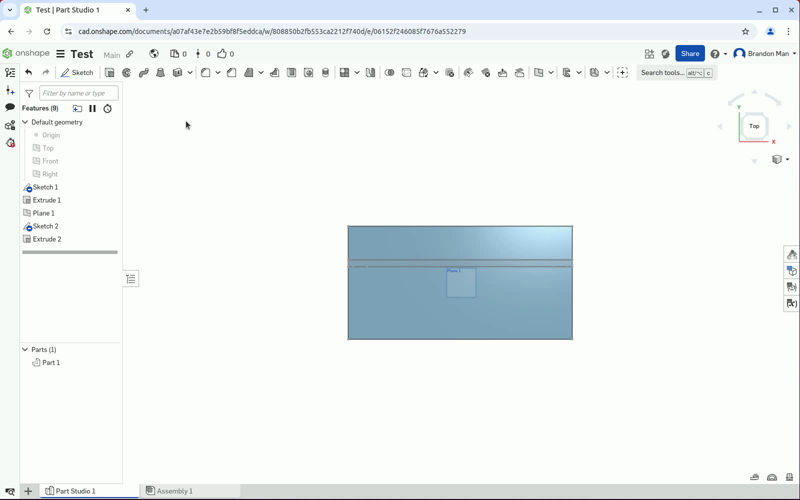
key(up, 3)
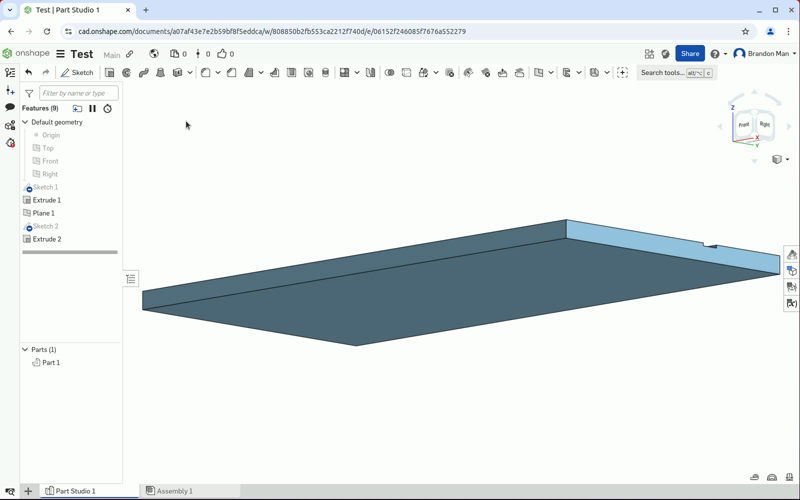
key(left, 3)
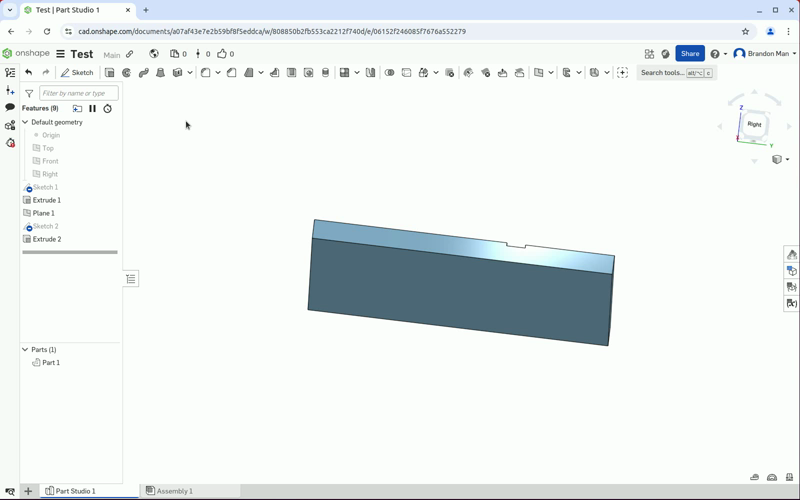
key(right, 3)
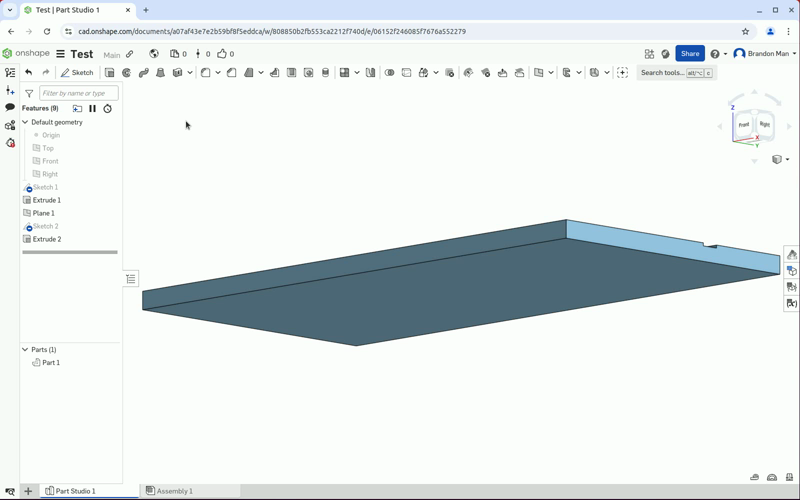
key(down, 3)
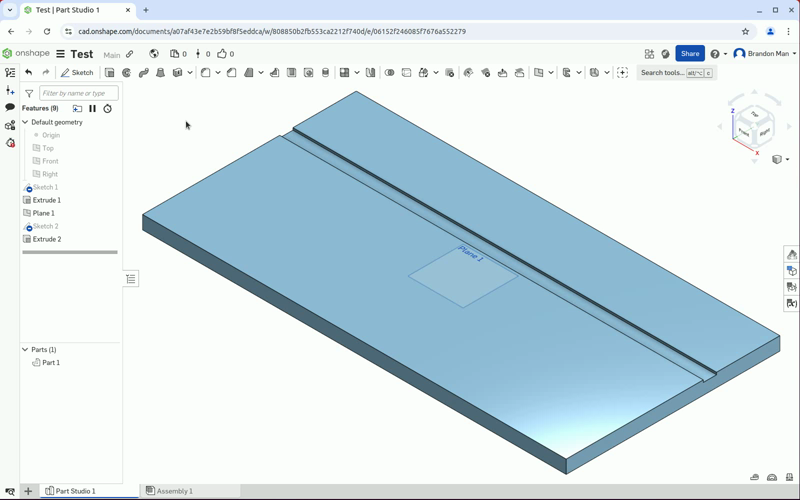
mouse_move(73, 189)
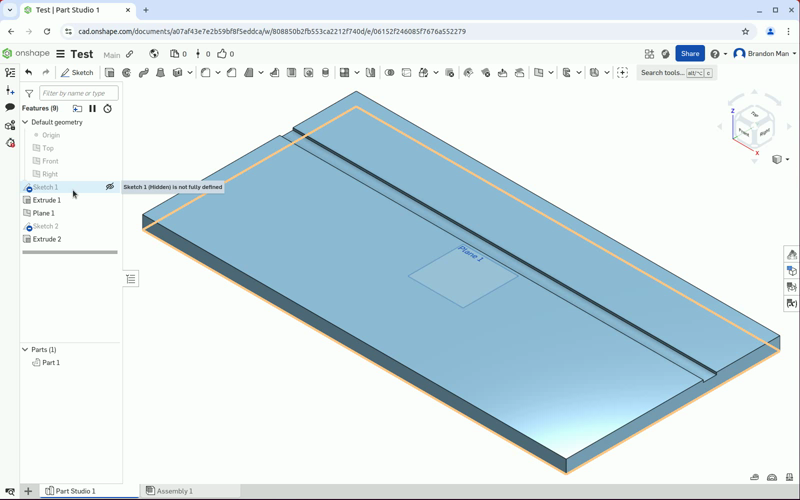
click(73, 189)